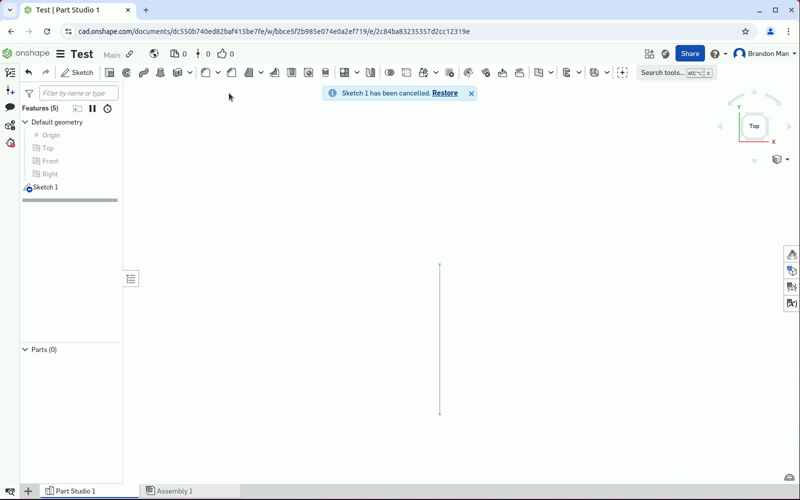
key(shift+h)
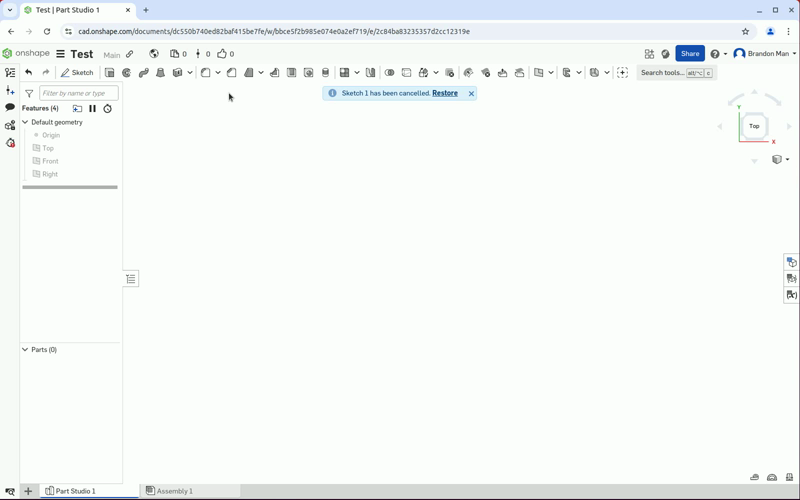
mouse_move(73, 352)
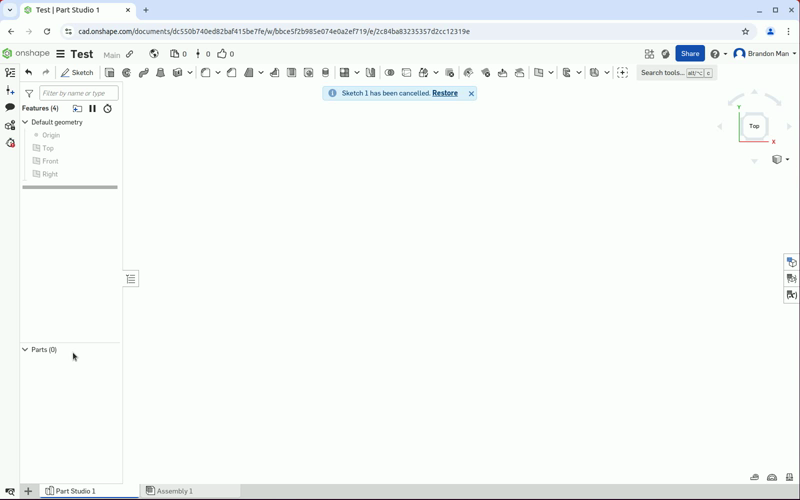
key(y)
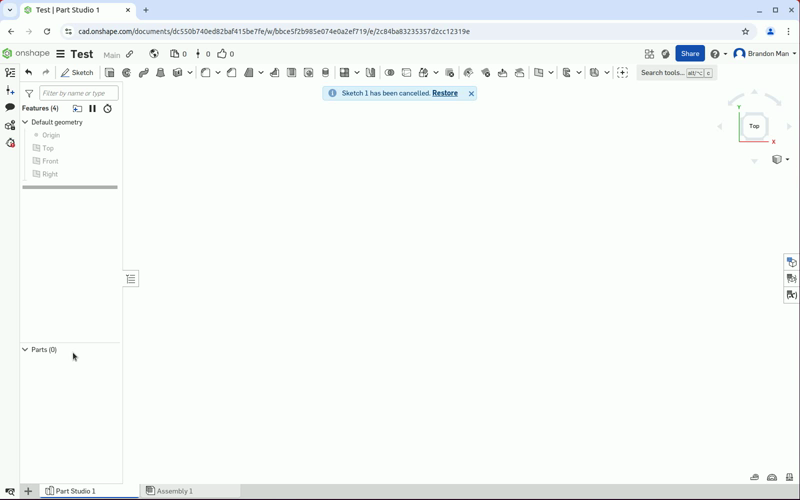
key(shift+p)
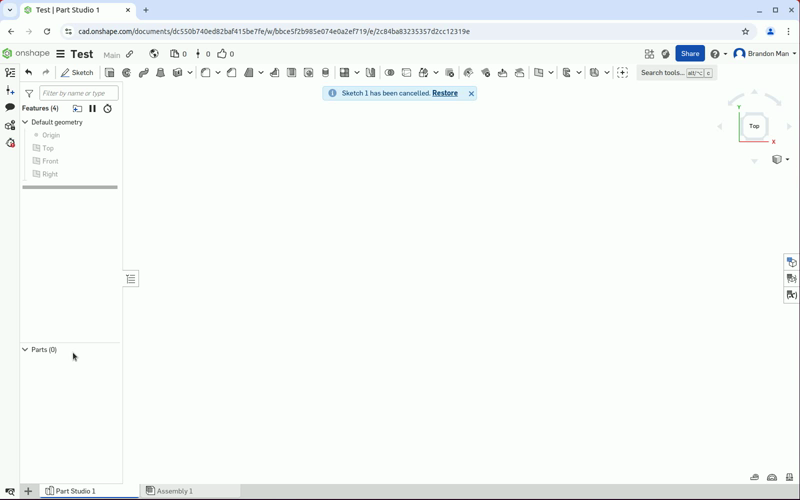
key(space)
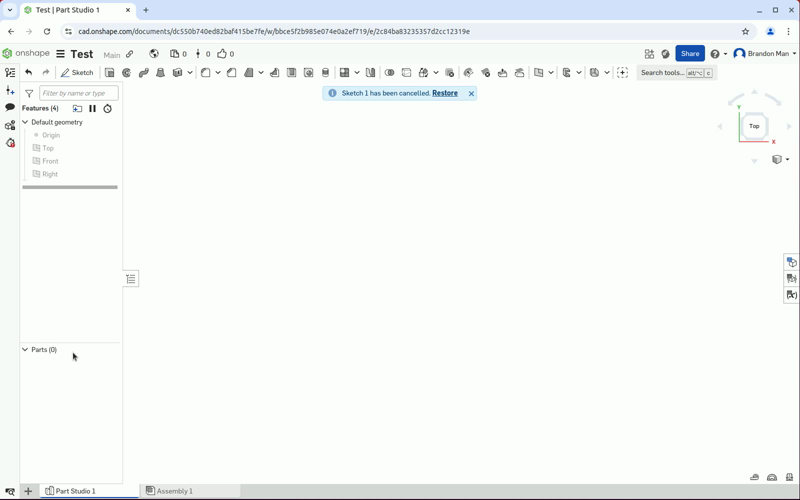
key_down(shift)
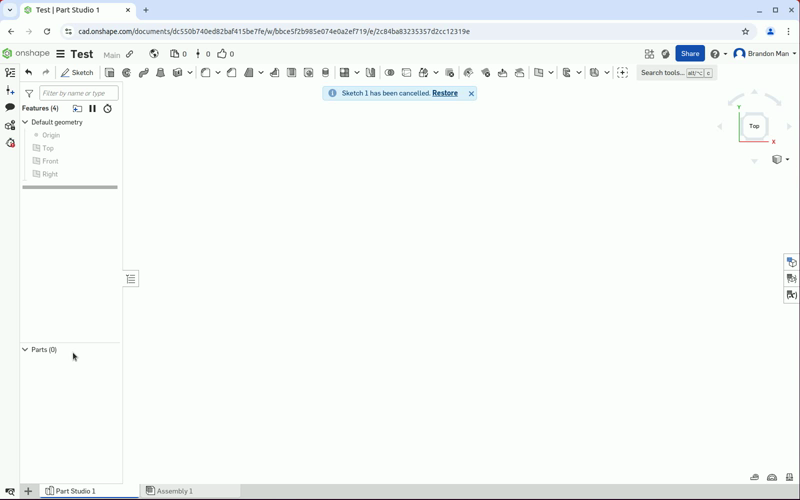
key(up)
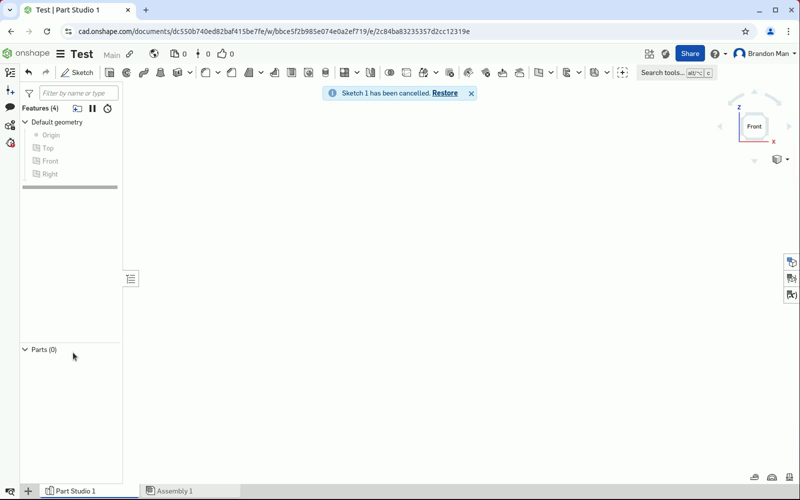
key_up(shift)
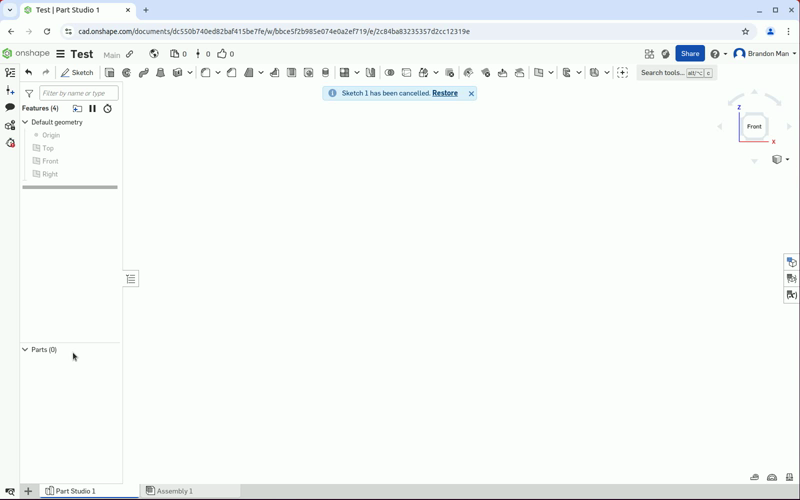
mouse_move(73, 352)
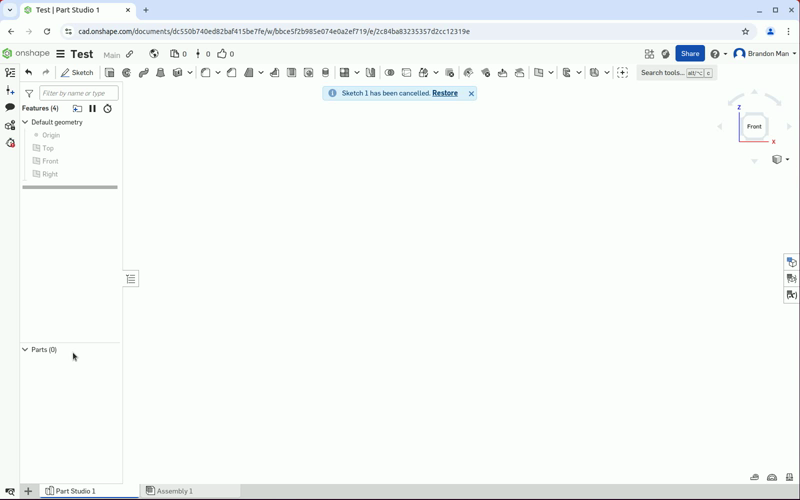
key(shift+y)
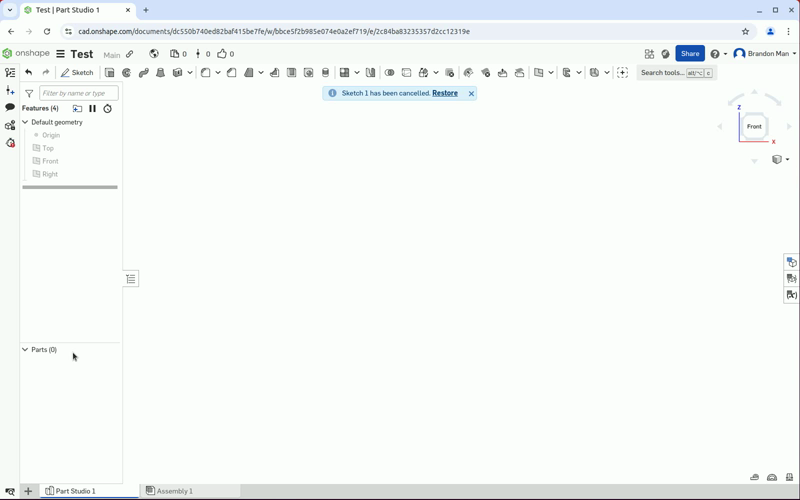
key(shift+s)
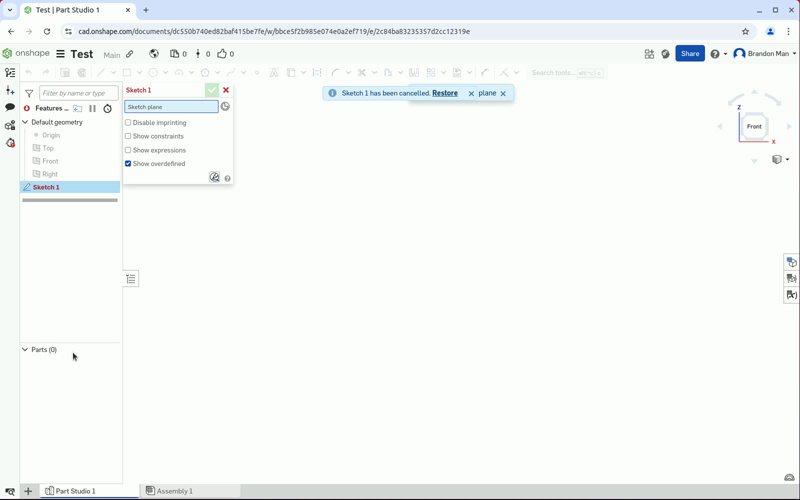
mouse_move(73, 163)
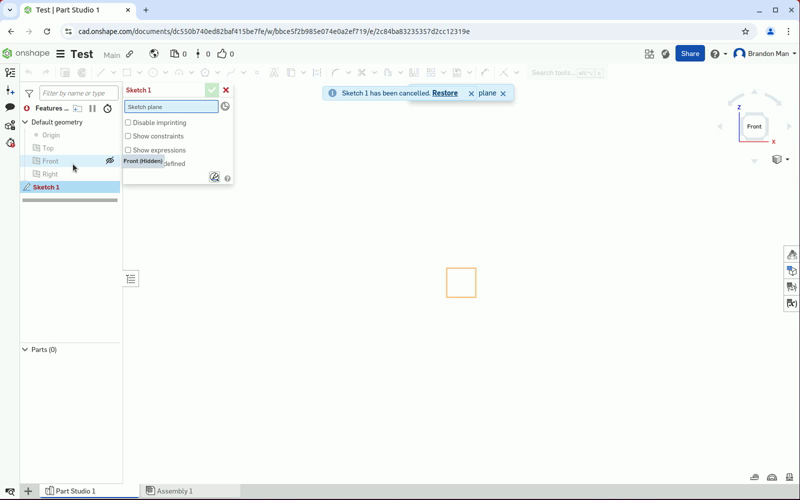
click(73, 163)
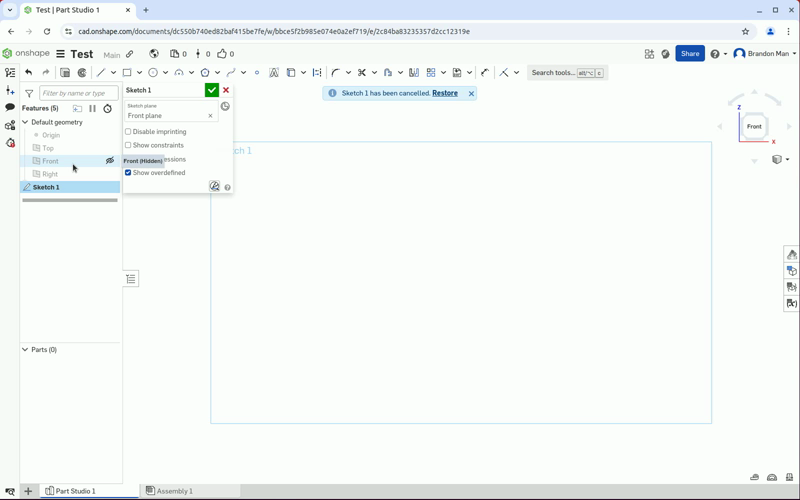
mouse_move(73, 352)
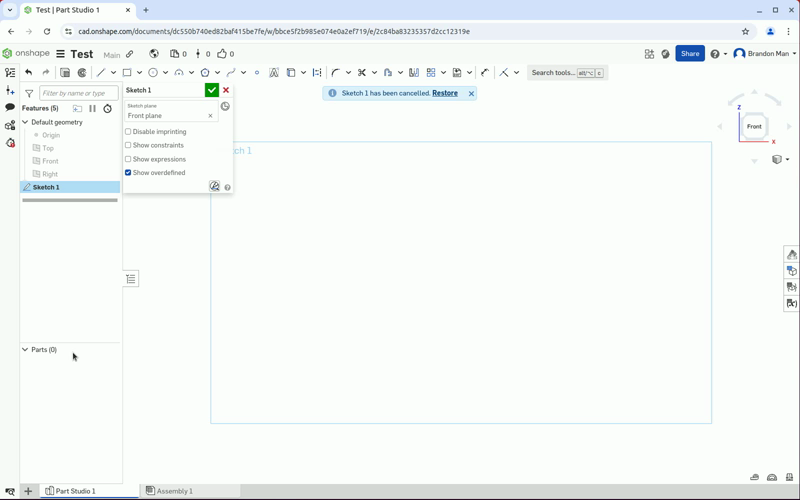
key(y)
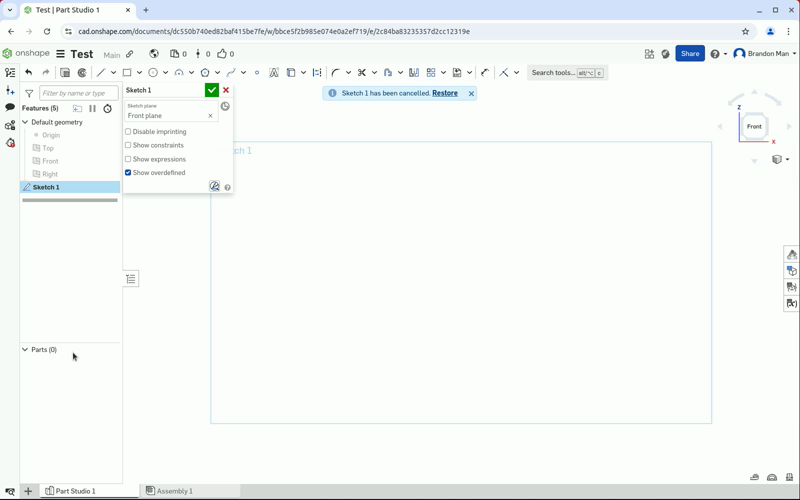
key(c)
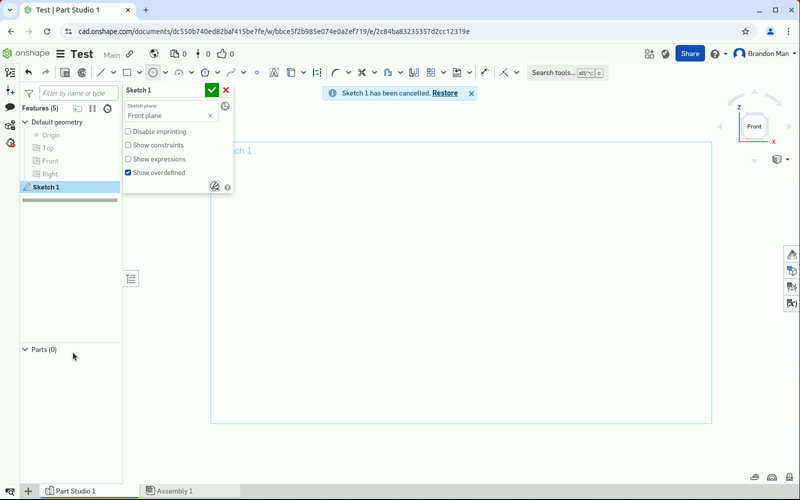
key_down(shift)
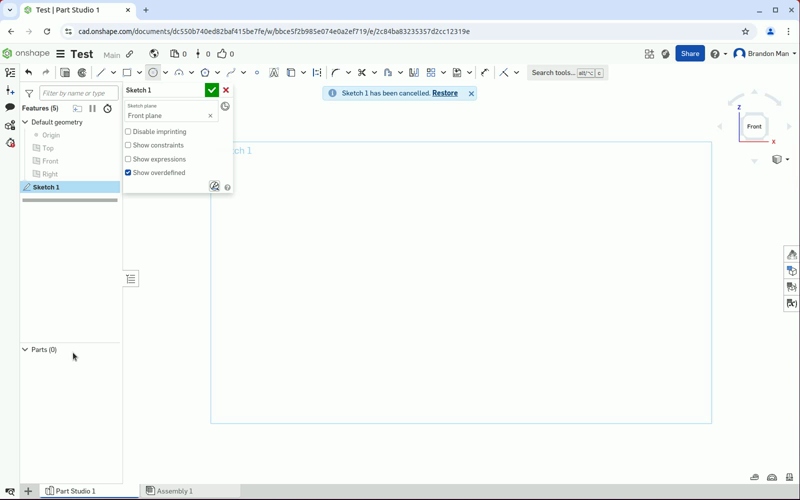
mouse_move(461, 282)
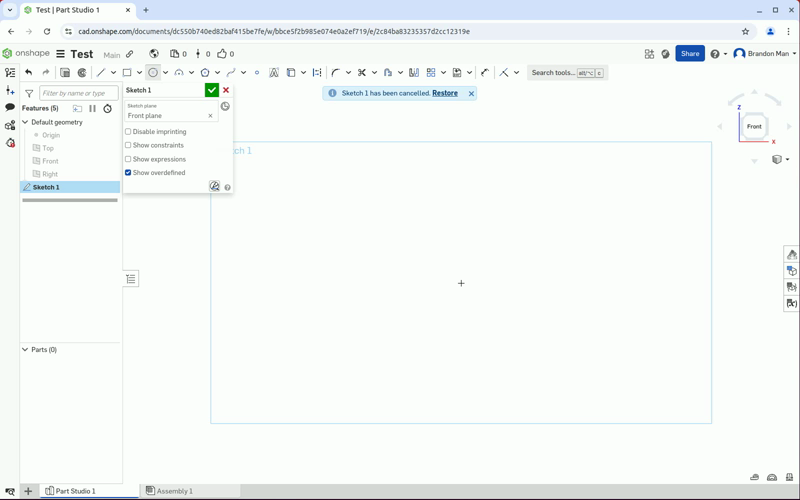
click(461, 282)
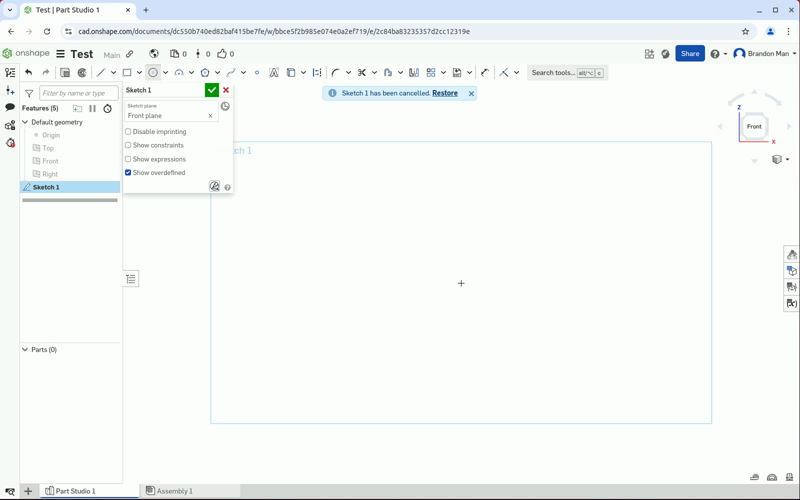
key_up(shift)
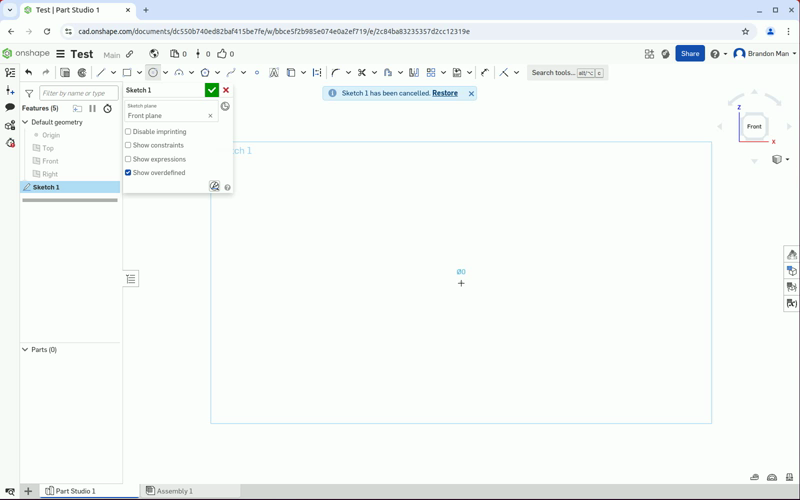
mouse_move(478, 282)
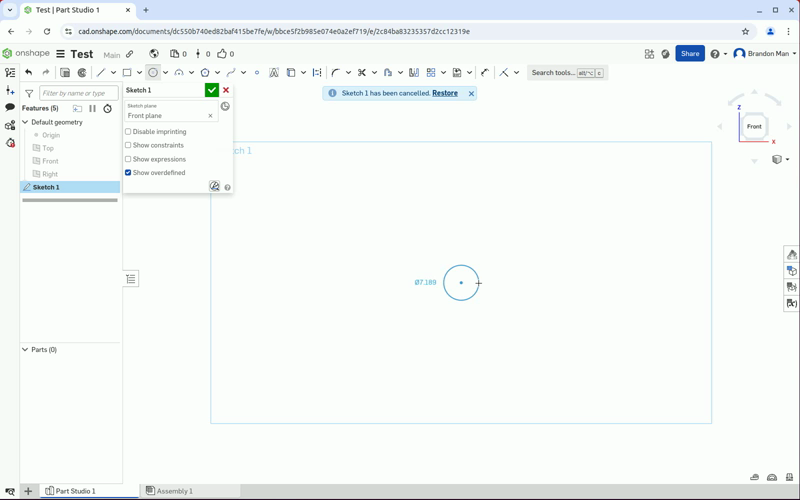
click(478, 282)
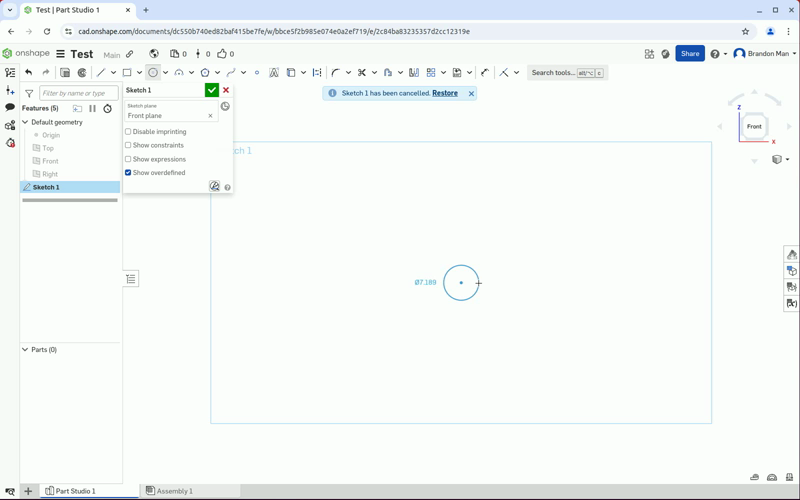
key(esc)
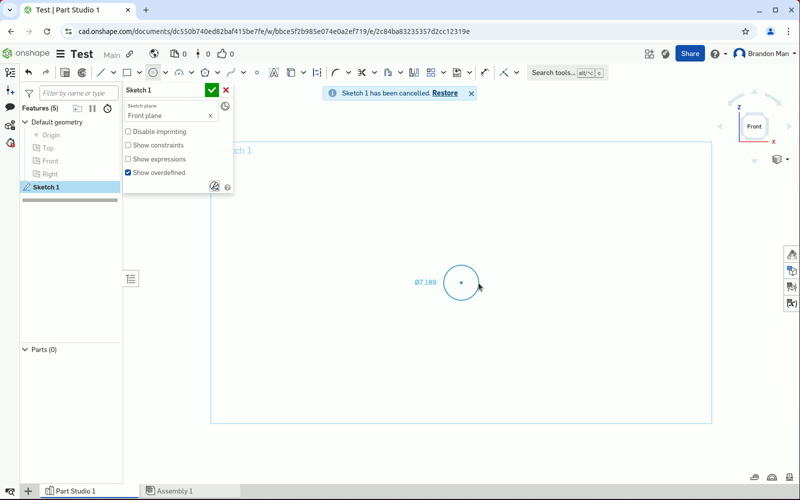
key(c)
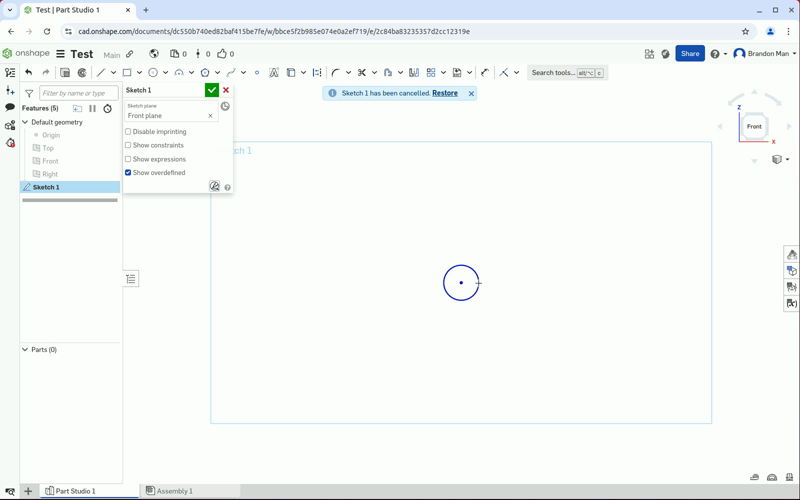
key_down(shift)
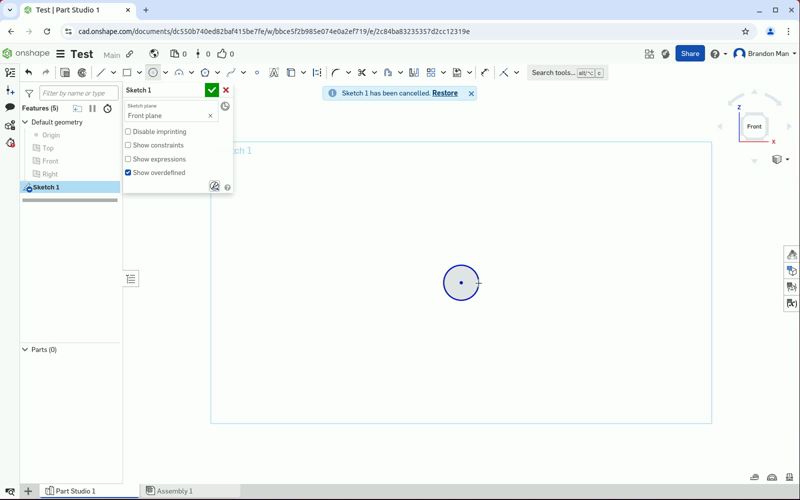
mouse_move(461, 282)
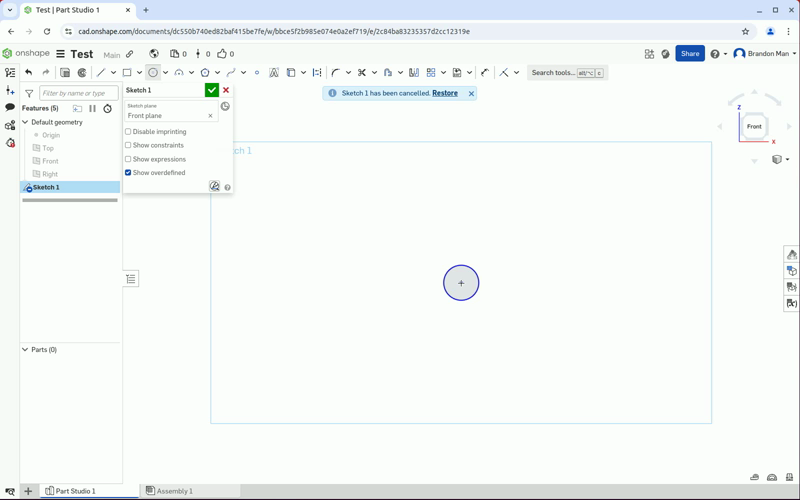
click(461, 282)
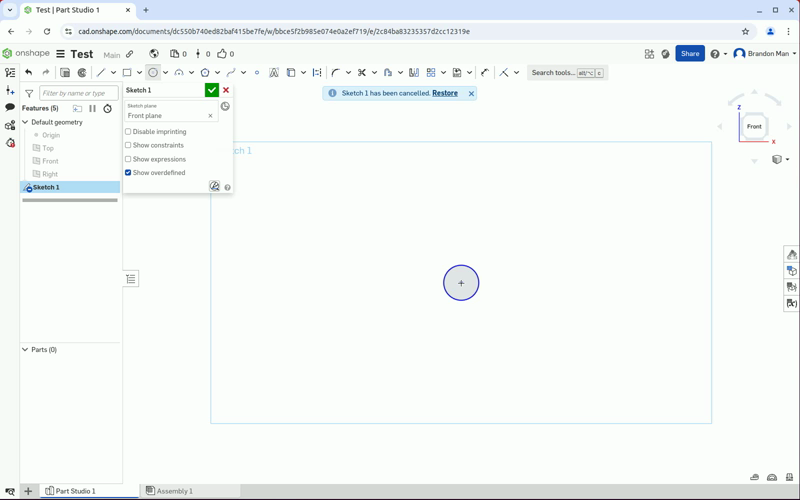
key_up(shift)
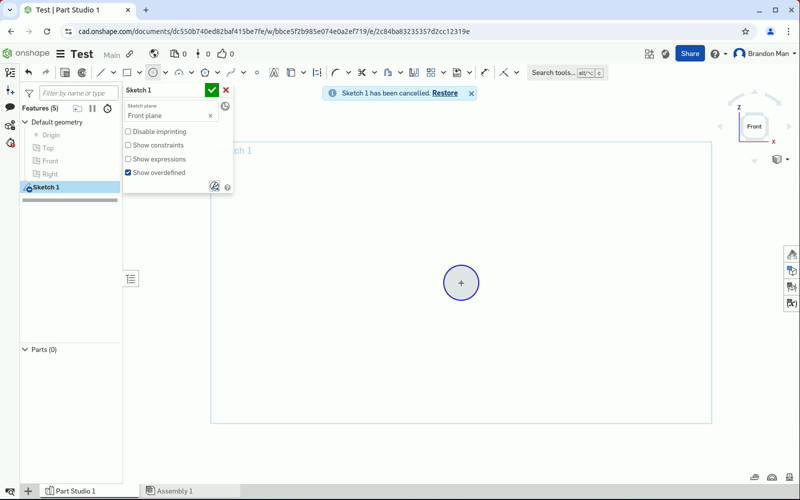
mouse_move(470, 282)
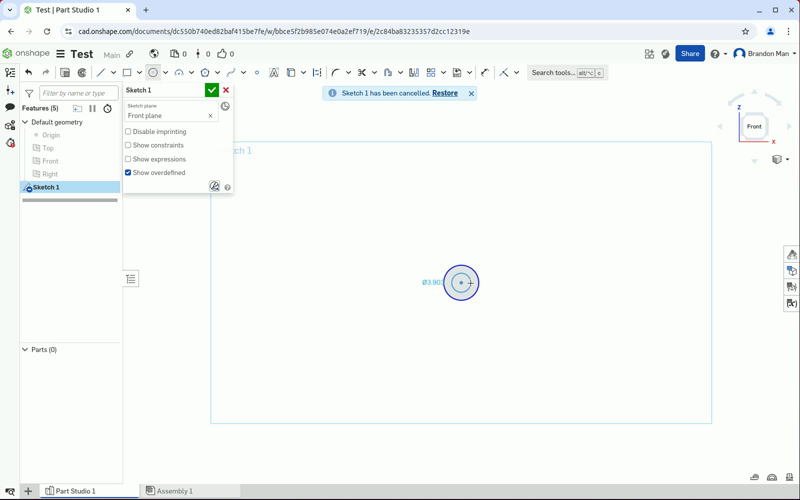
click(470, 282)
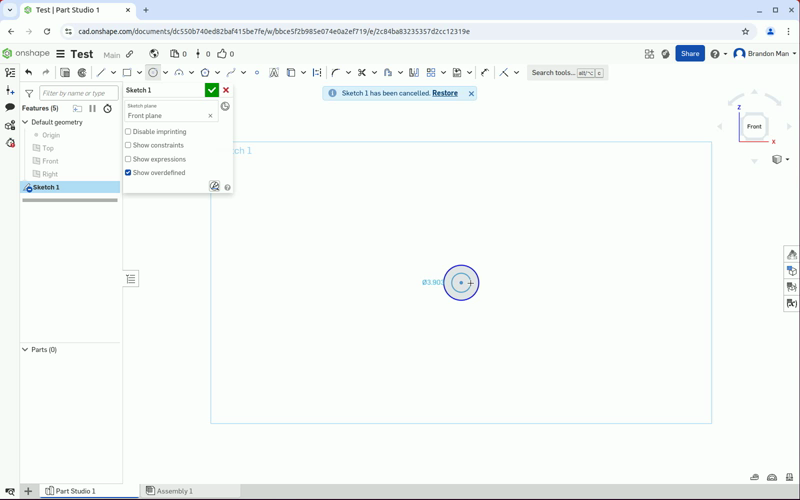
key(esc)
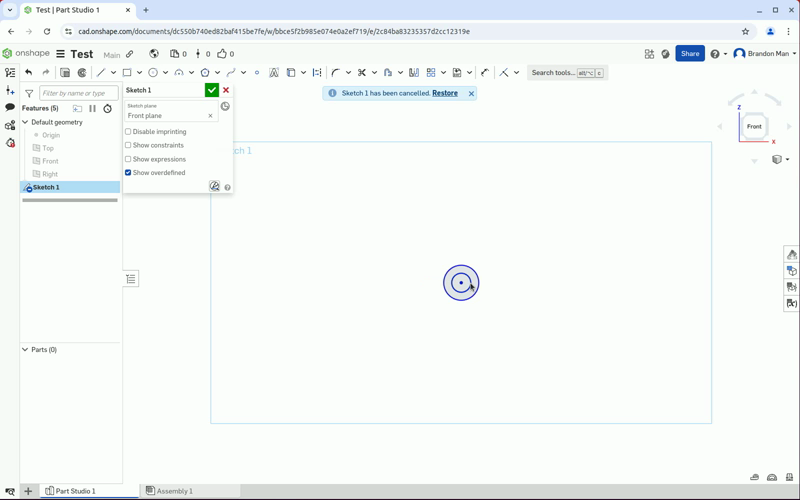
mouse_move(467, 269)
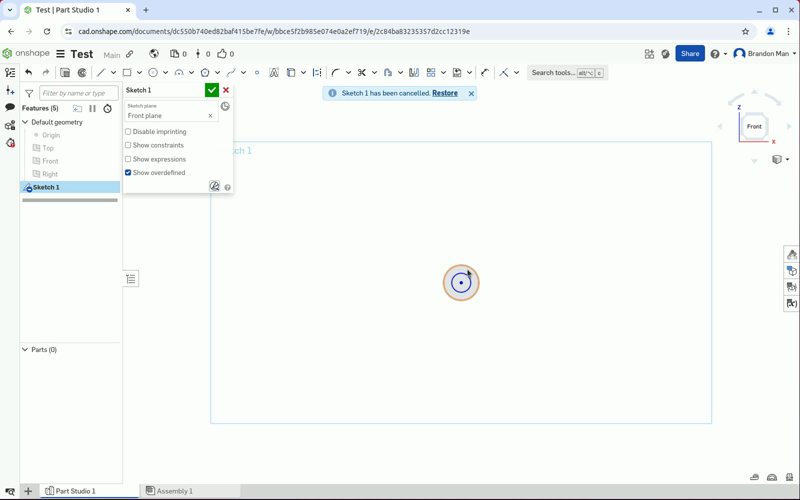
scroll(6)
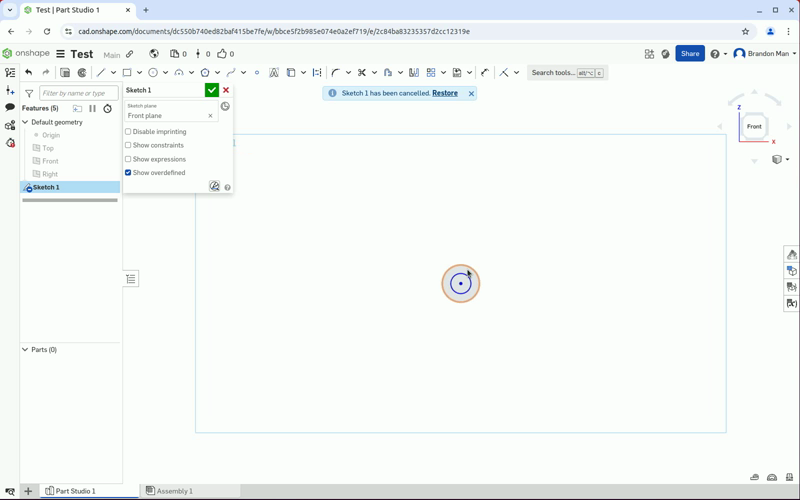
scroll(6)
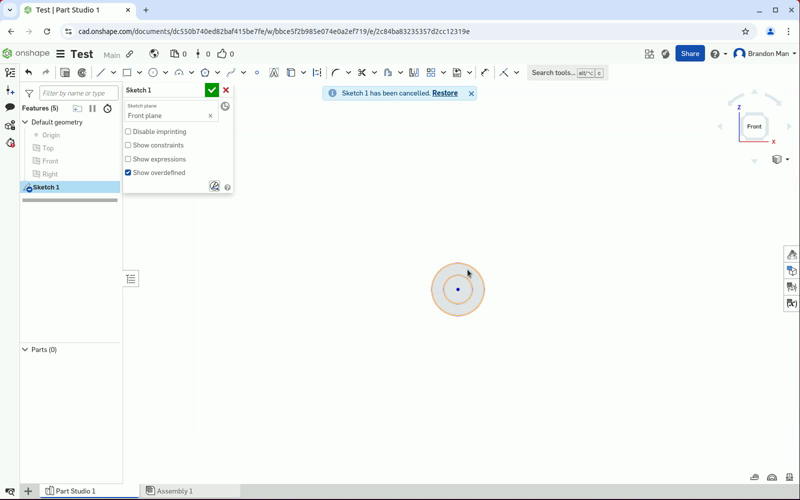
scroll(6)
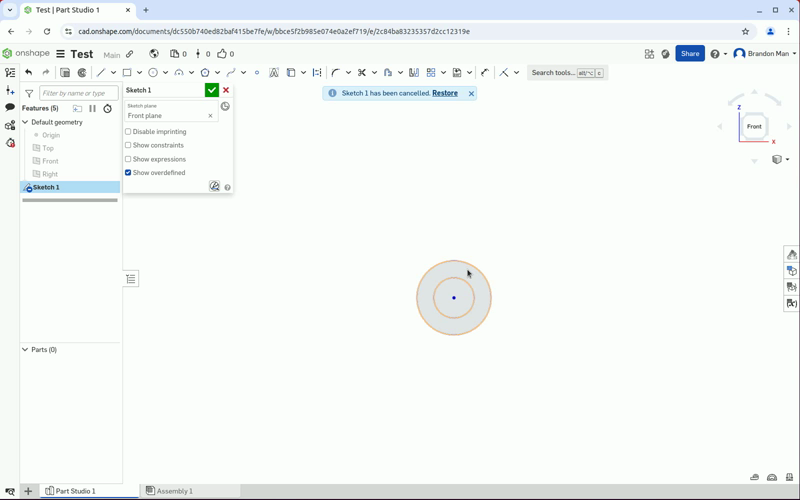
scroll(6)
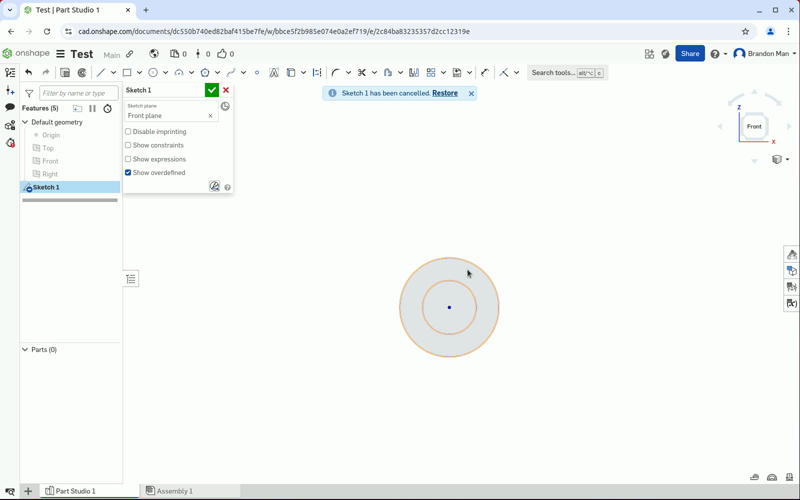
scroll(6)
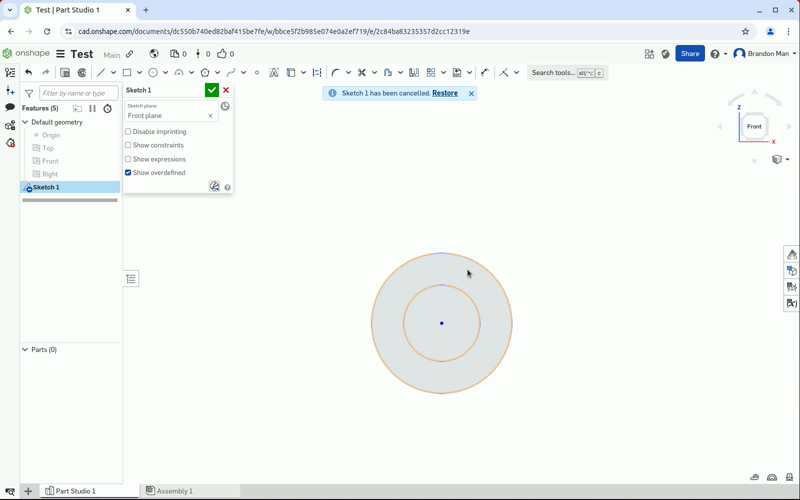
scroll(6)
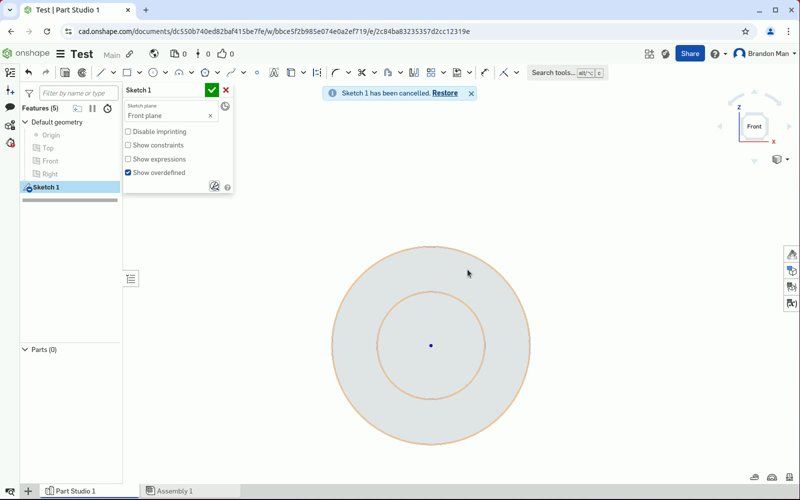
scroll(6)
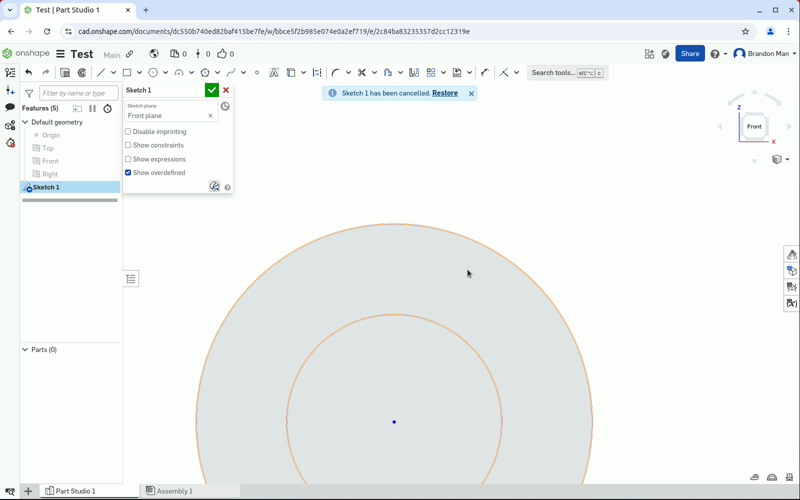
click(467, 269)
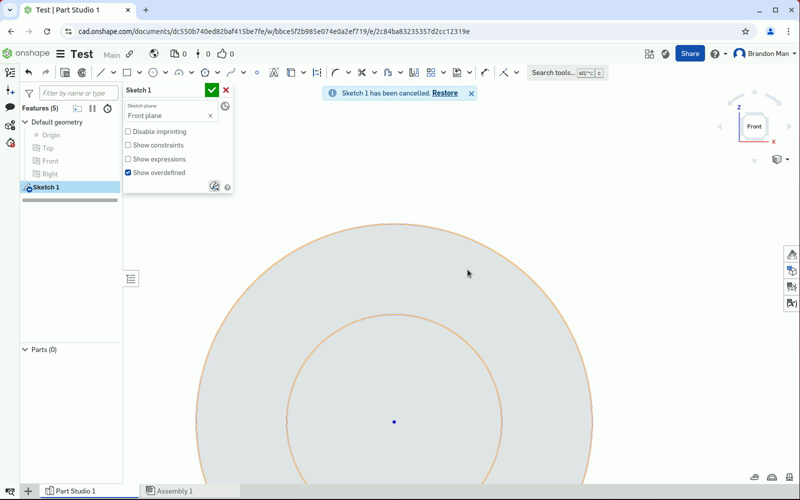
scroll(-6)
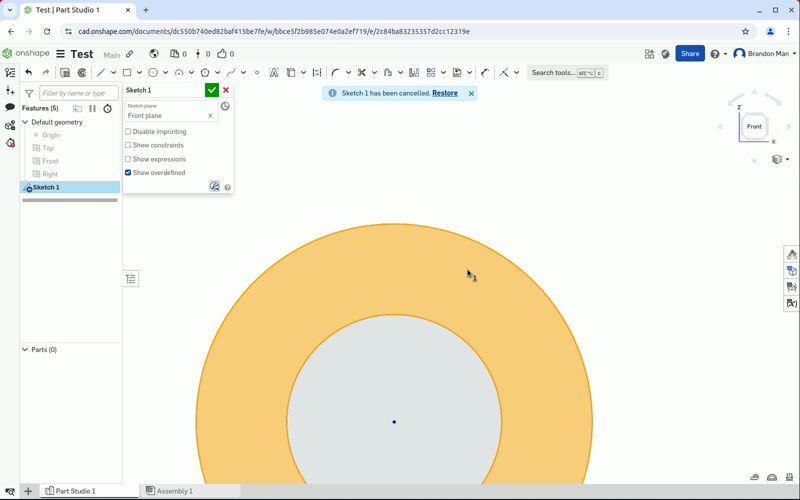
scroll(-6)
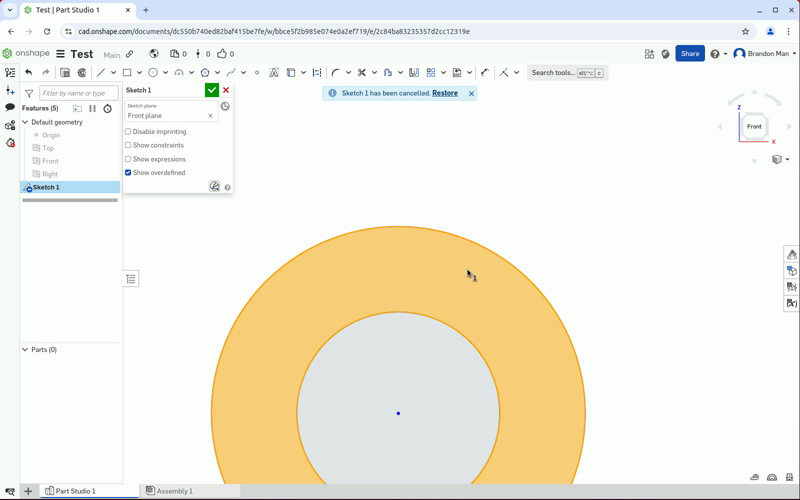
scroll(-6)
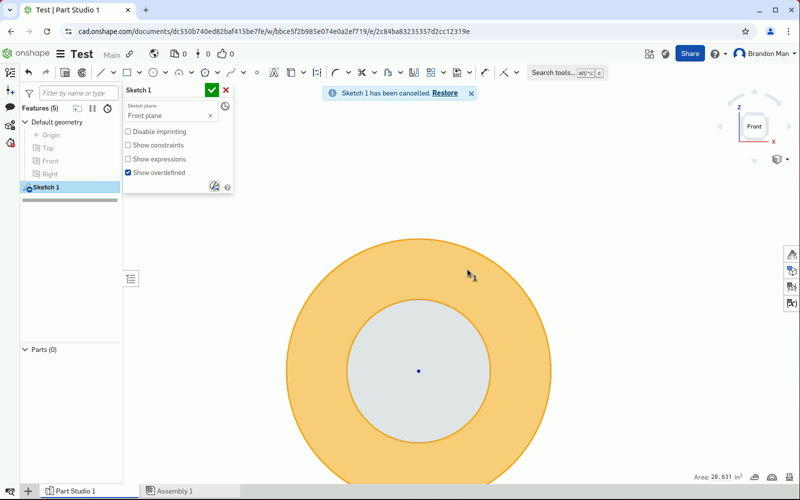
scroll(-6)
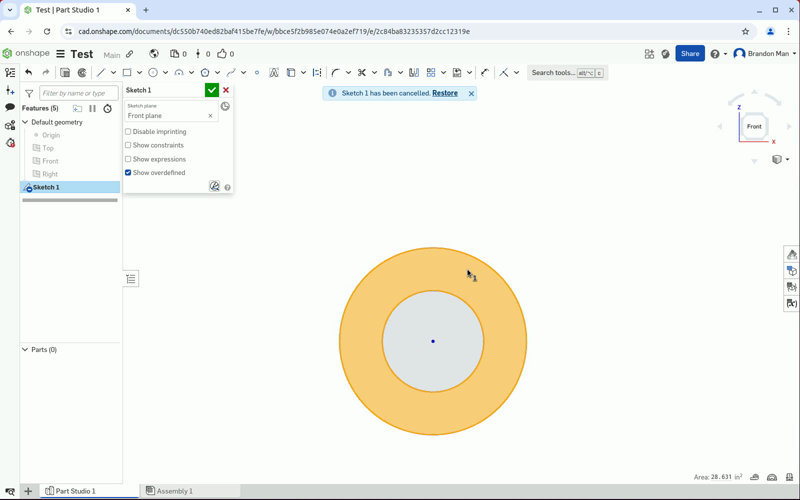
scroll(-6)
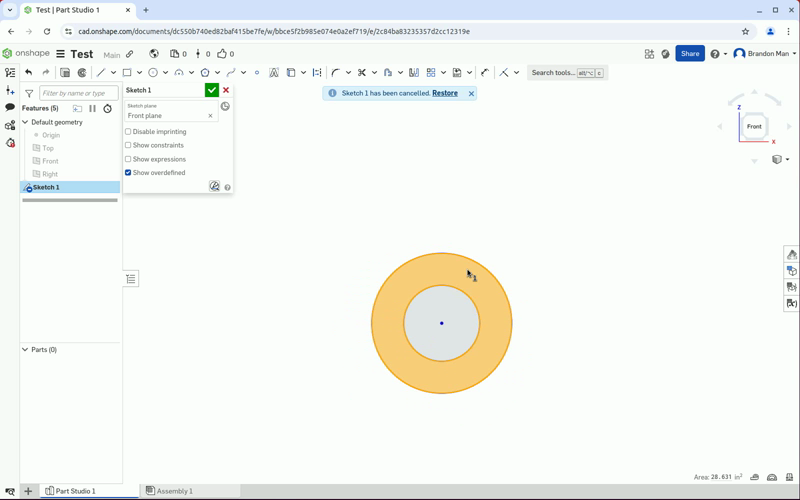
scroll(-6)
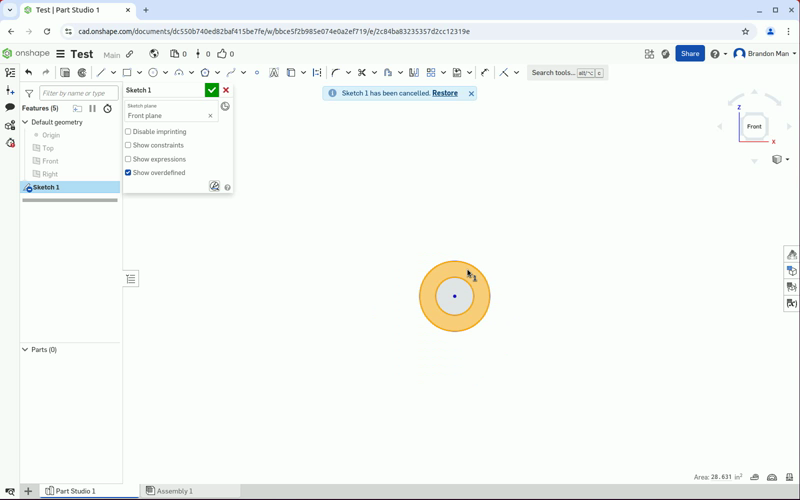
scroll(-6)
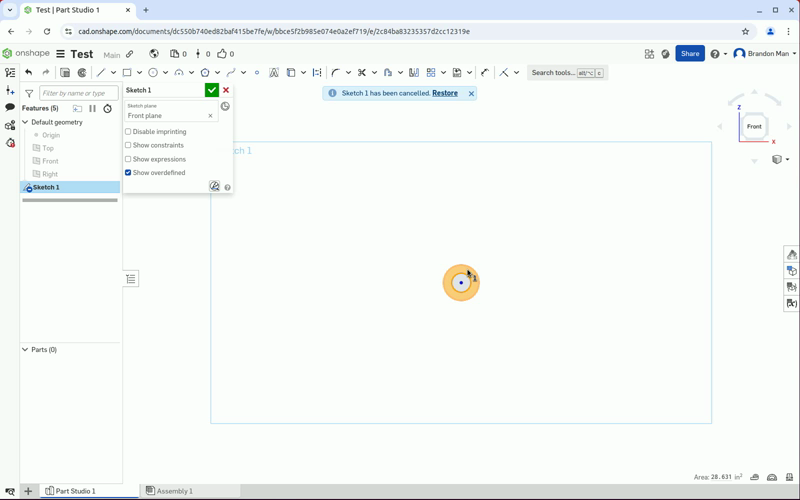
mouse_move(73, 352)
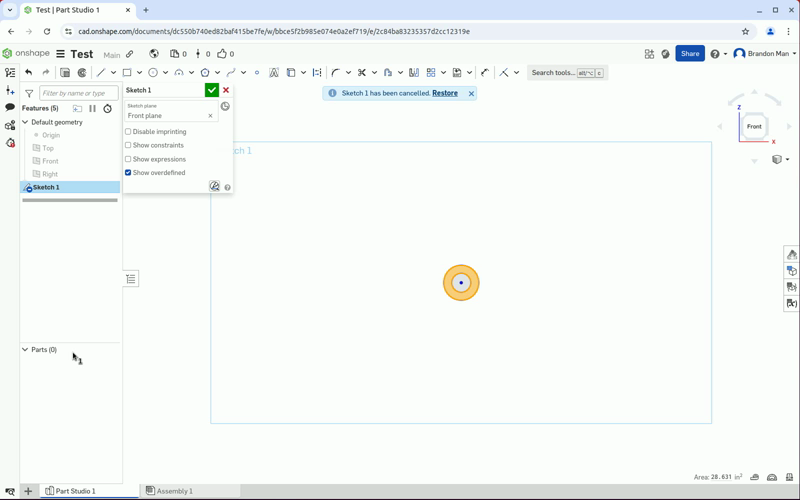
key(shift+y)
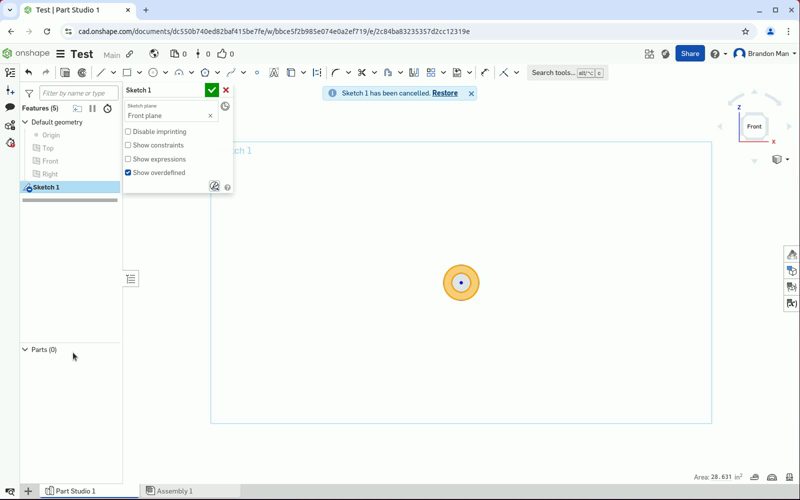
key(shift+e)
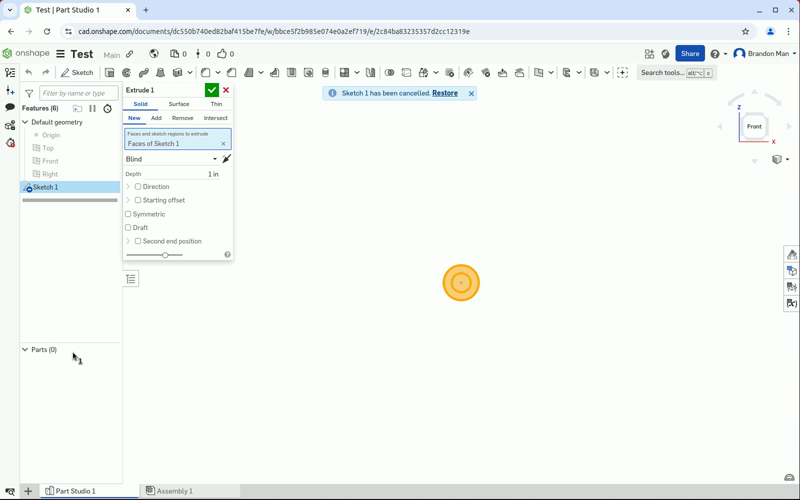
mouse_move(143, 106)
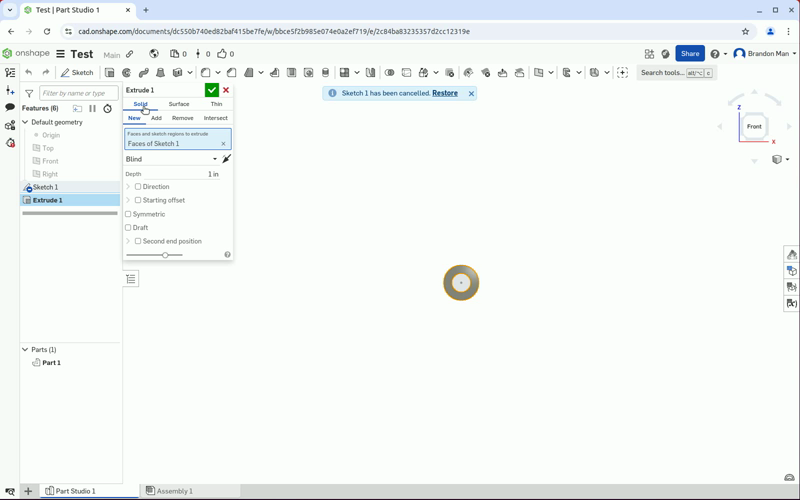
click(143, 106)
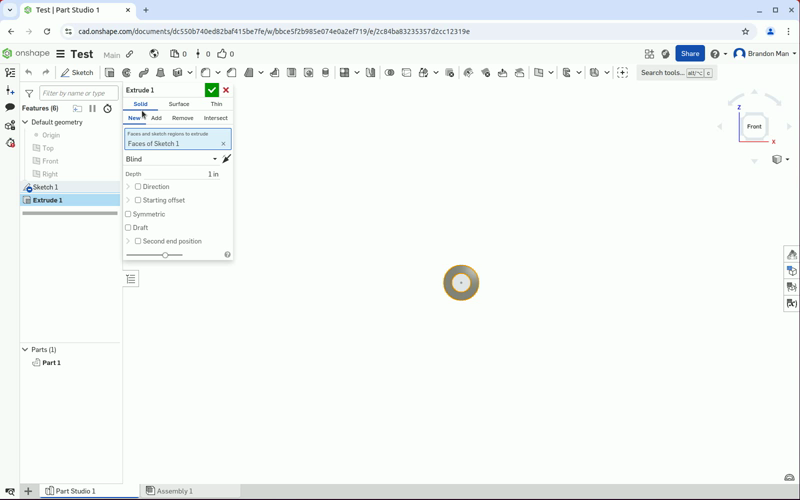
mouse_move(137, 120)
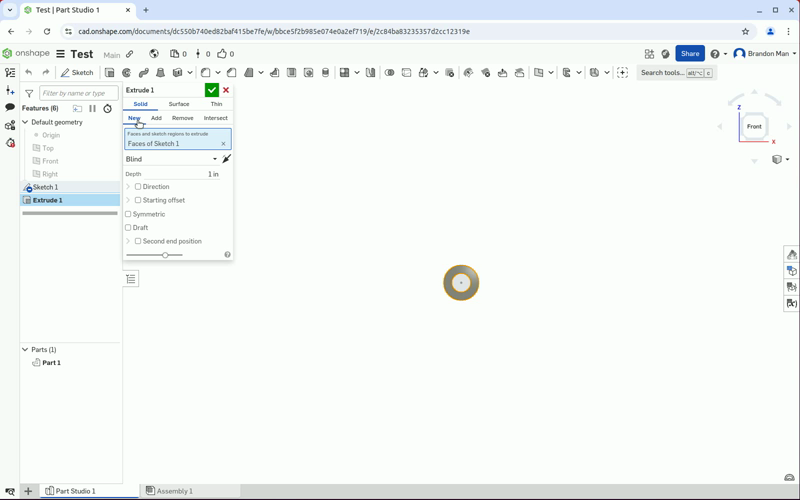
click(137, 120)
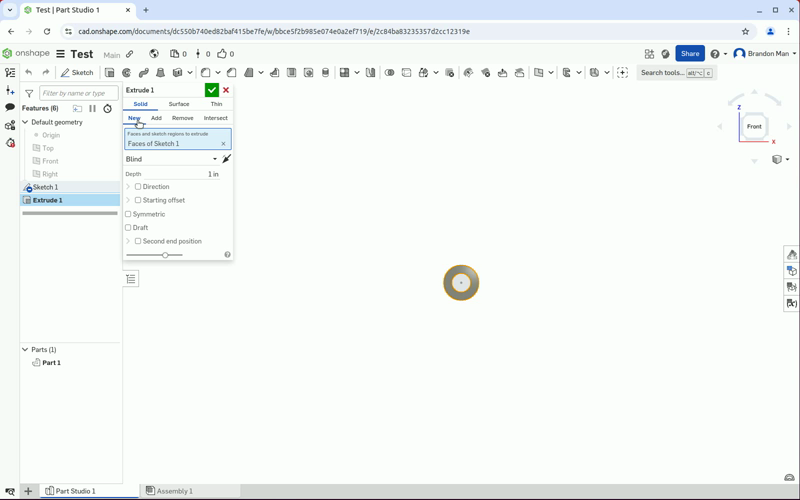
key(tab, 4)
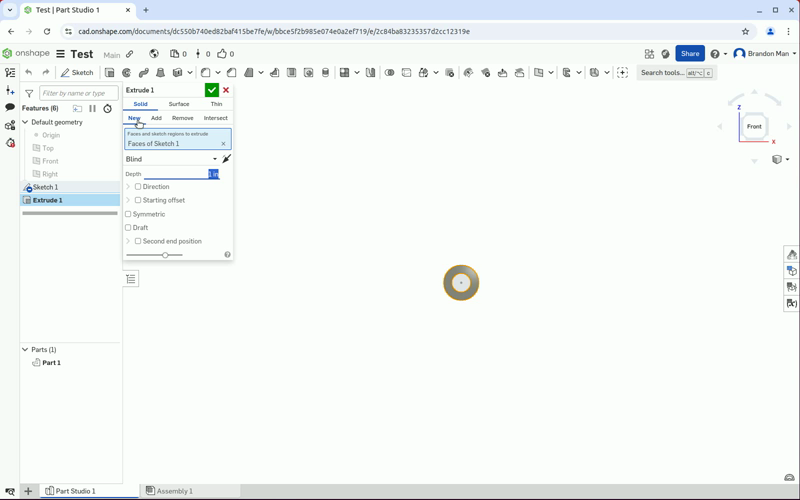
text(-23.108)
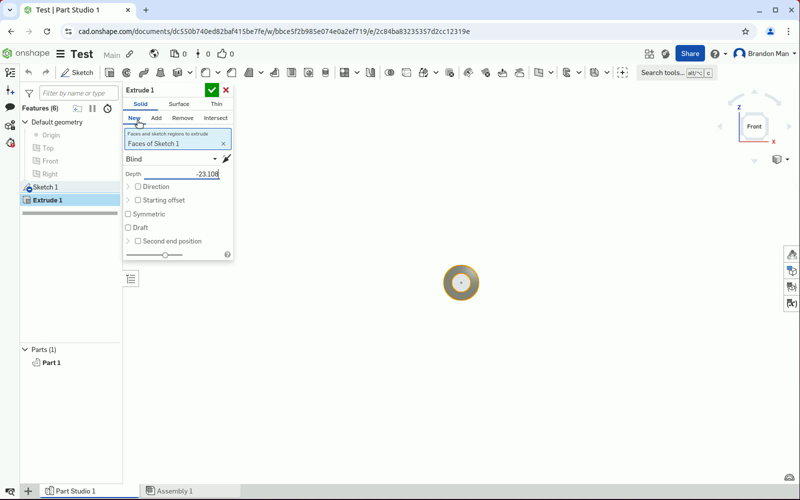
key(enter)
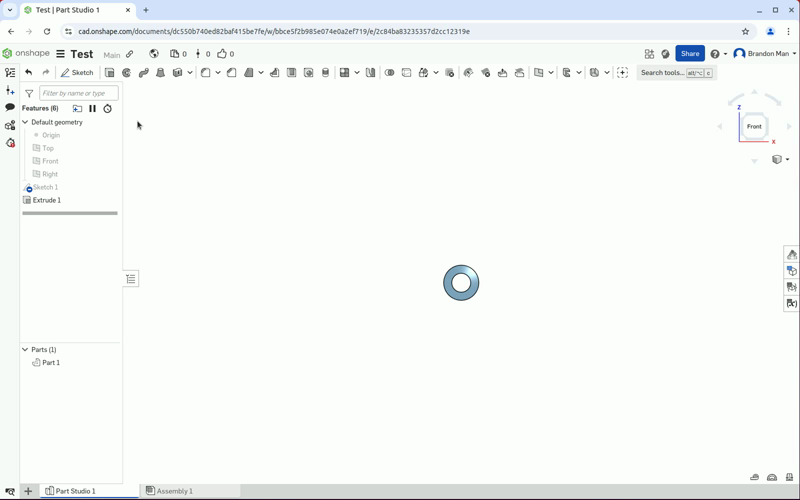
key(shift+h)
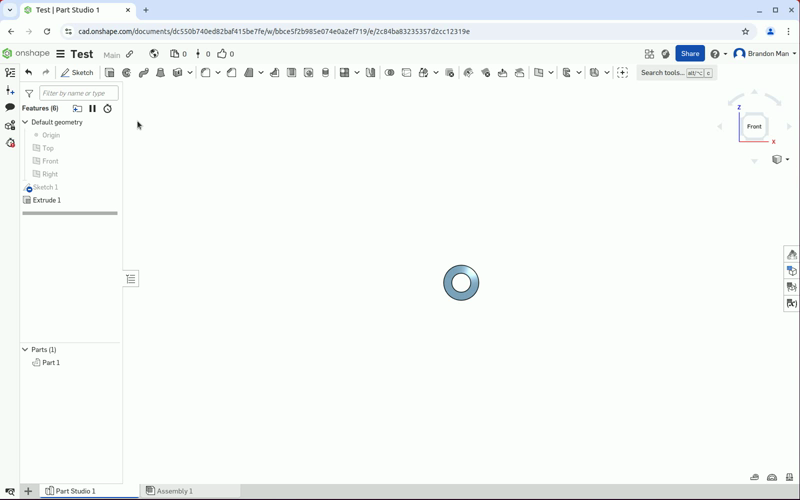
key(shift+h)
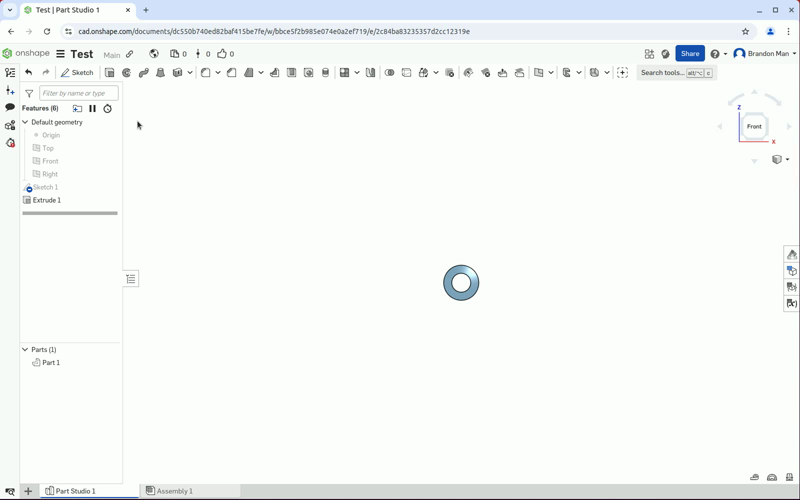
mouse_move(73, 189)
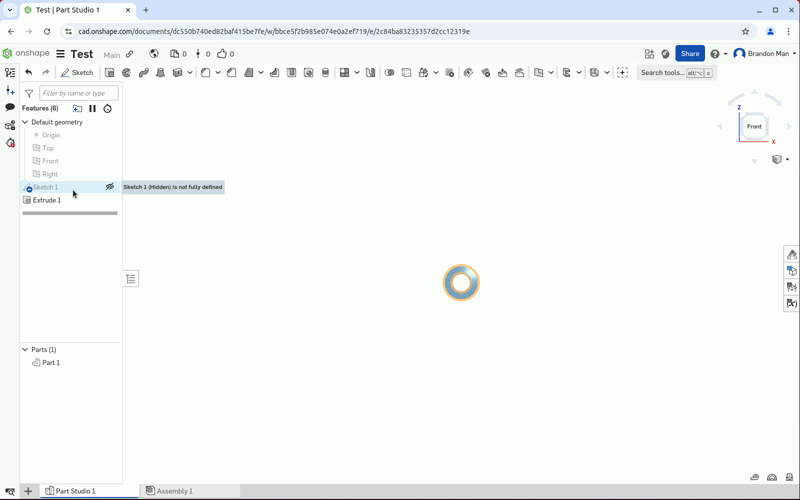
click(73, 189)
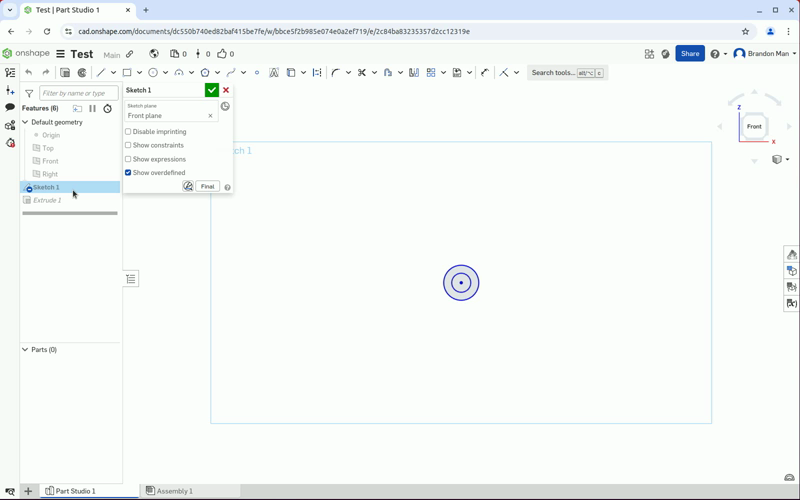
mouse_move(229, 92)
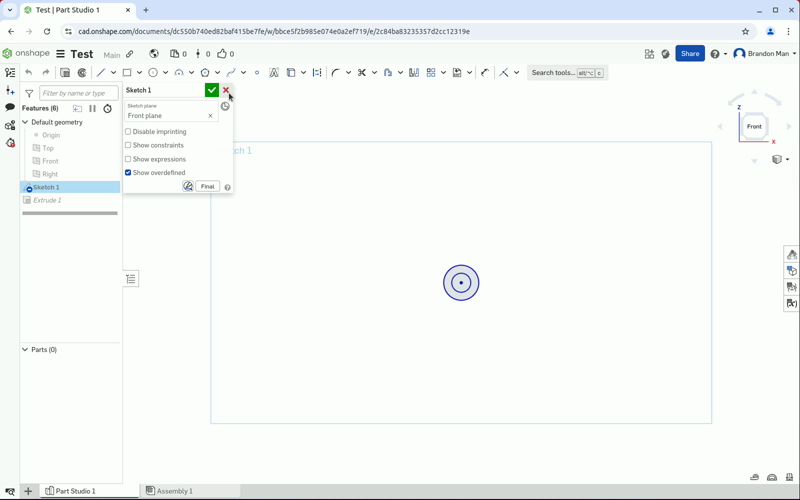
click(229, 92)
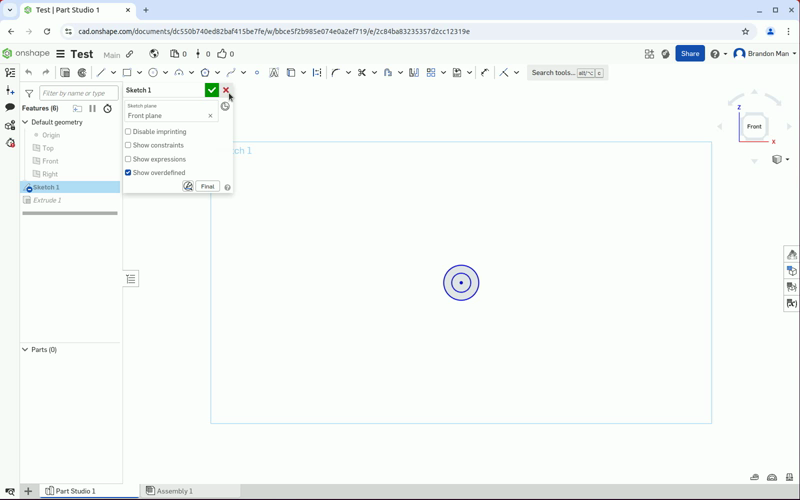
key(shift+s)
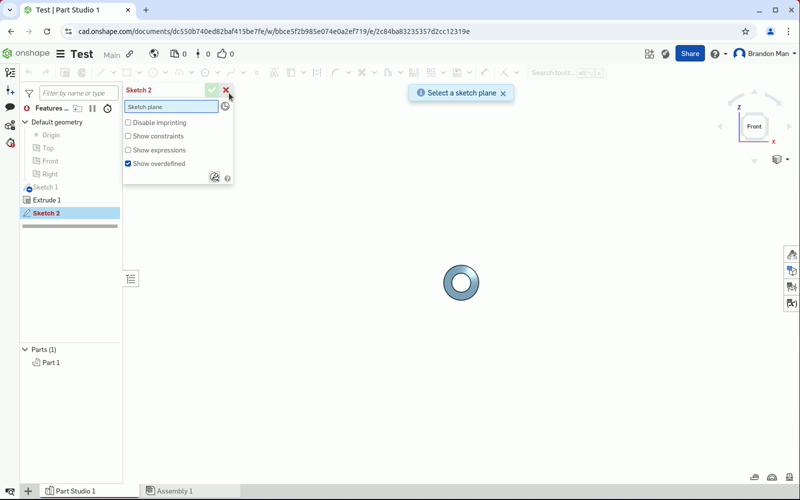
mouse_move(73, 163)
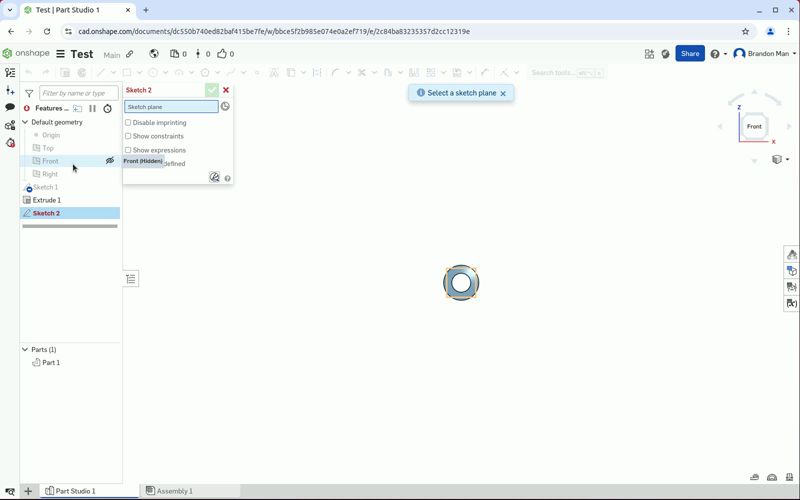
click(73, 163)
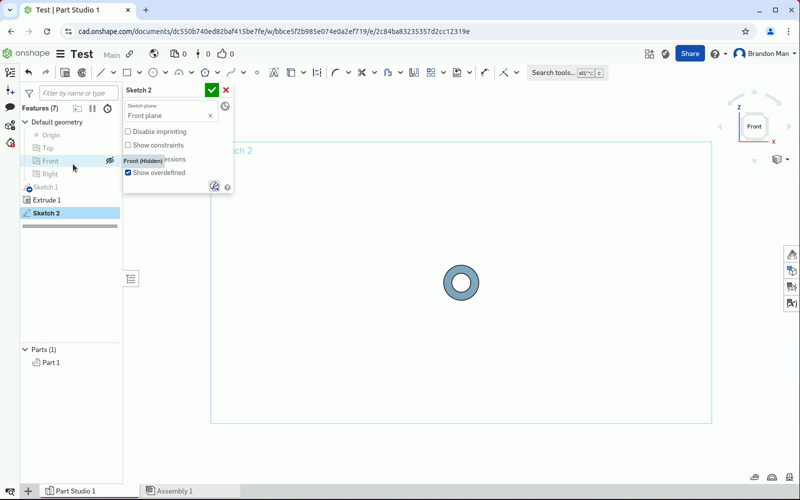
mouse_move(73, 352)
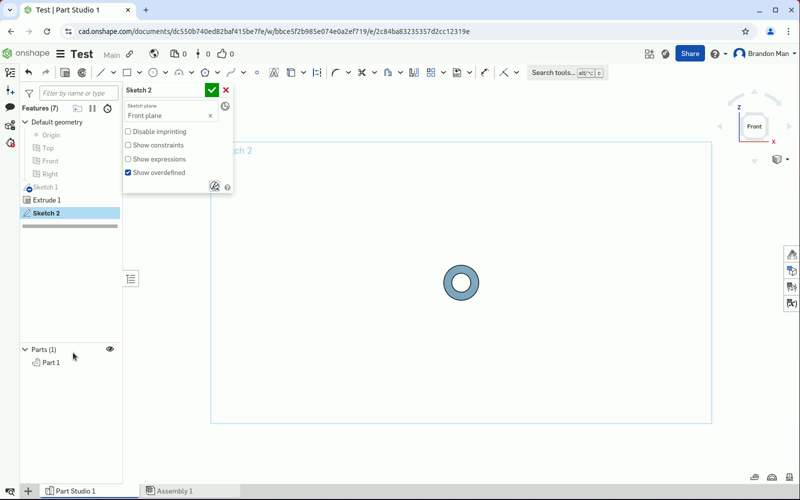
key(y)
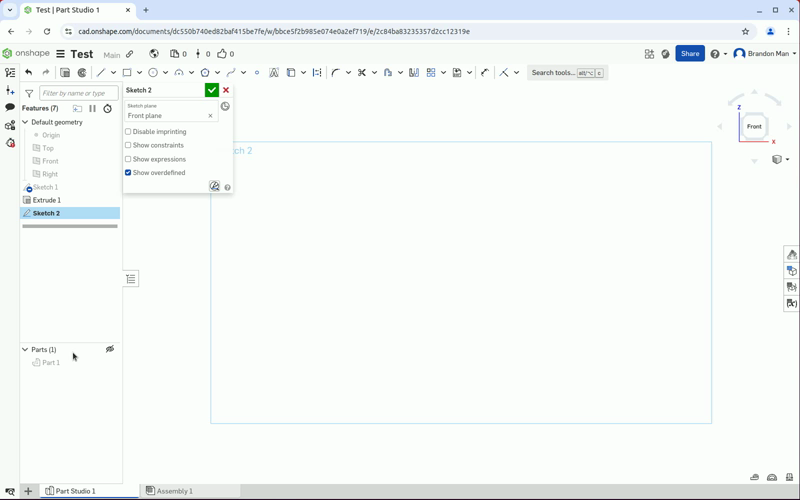
key(c)
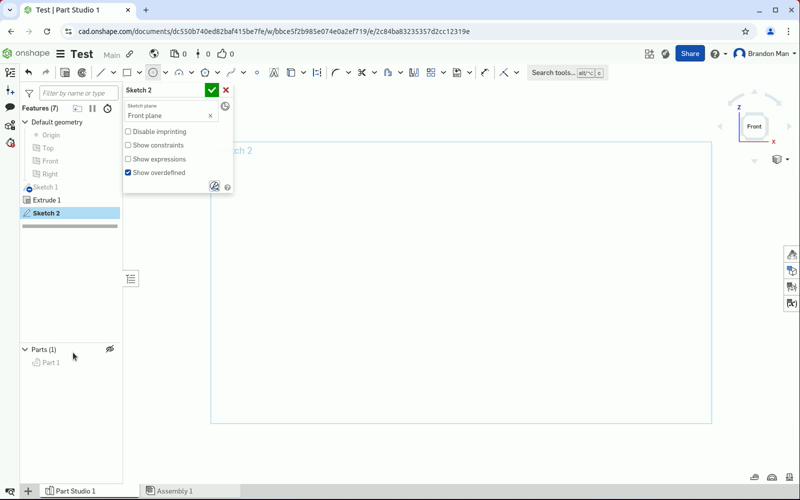
key_down(shift)
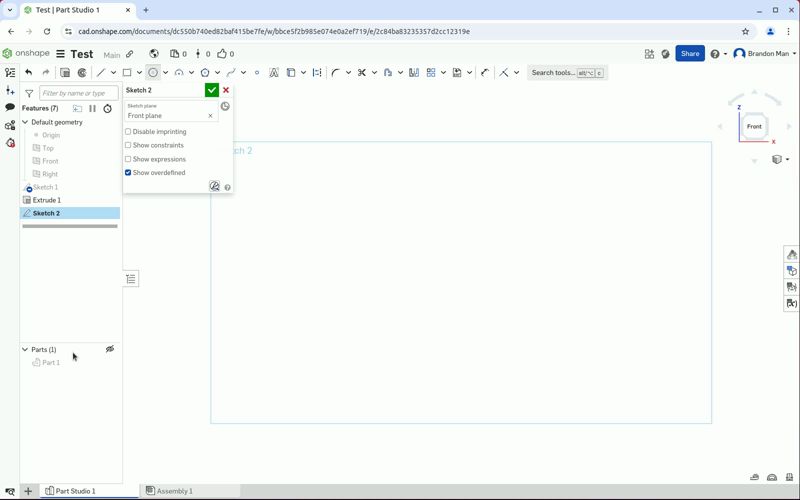
mouse_move(461, 282)
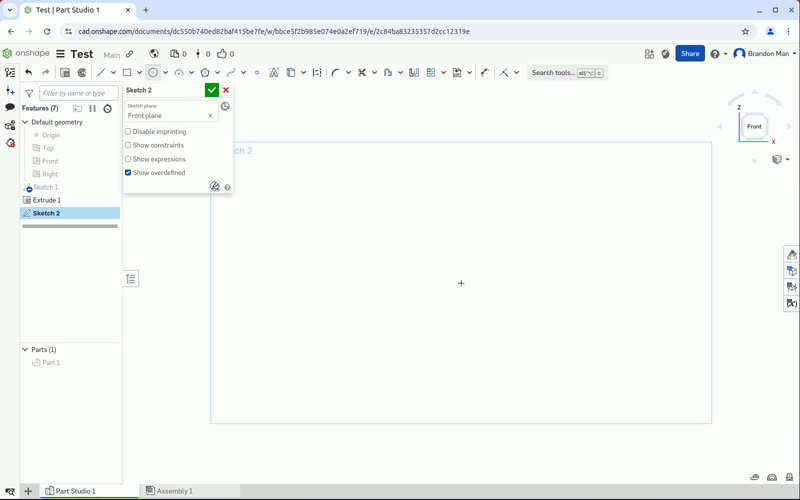
click(461, 282)
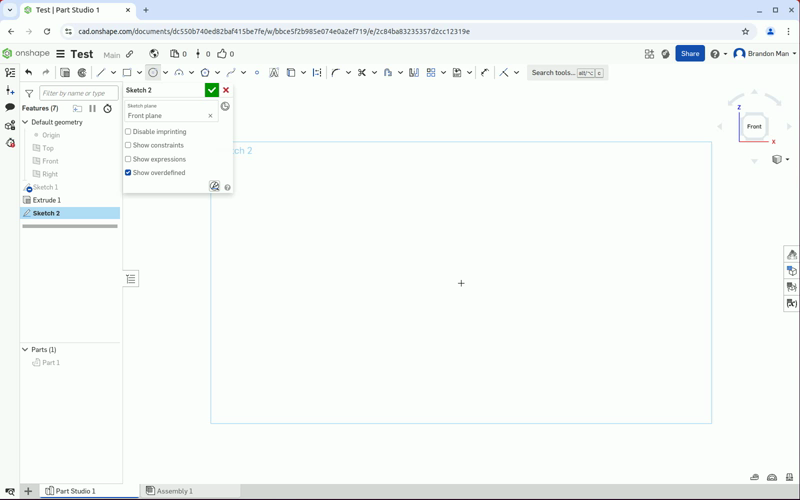
key_up(shift)
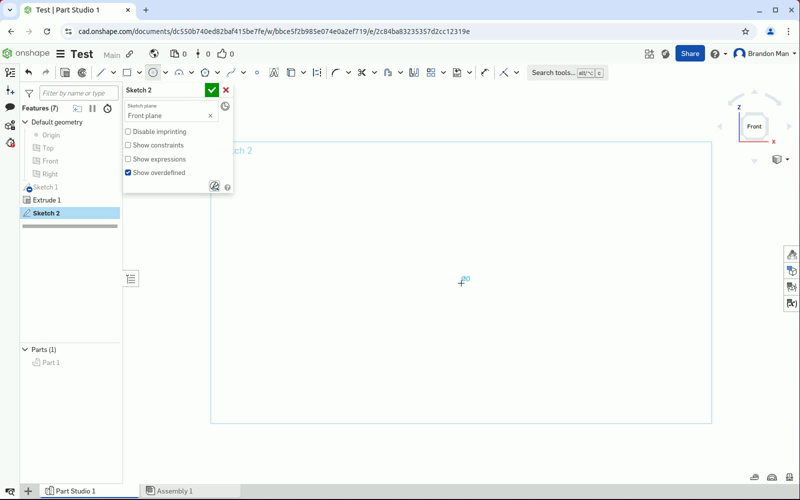
mouse_move(478, 282)
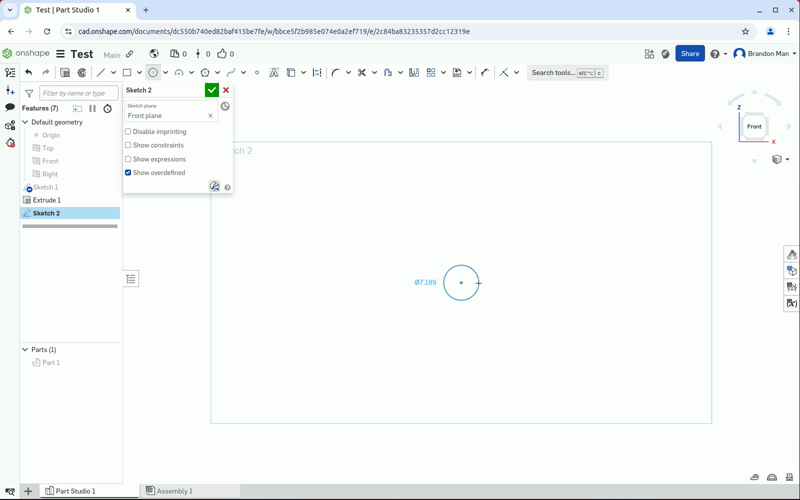
click(478, 282)
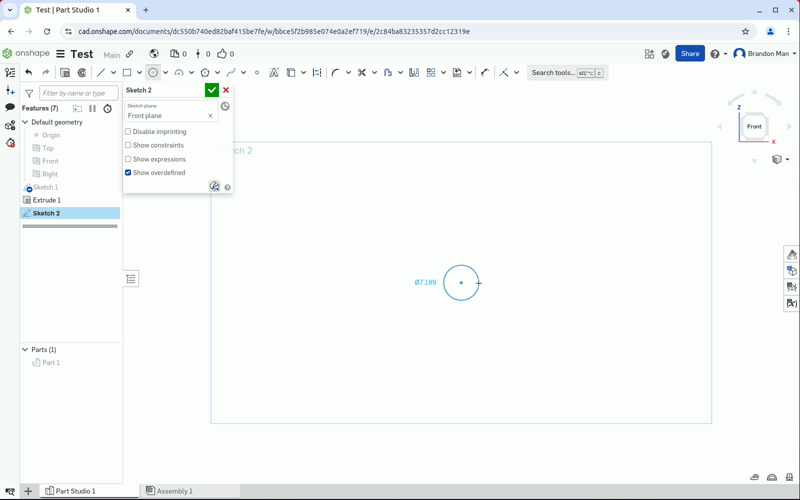
key(esc)
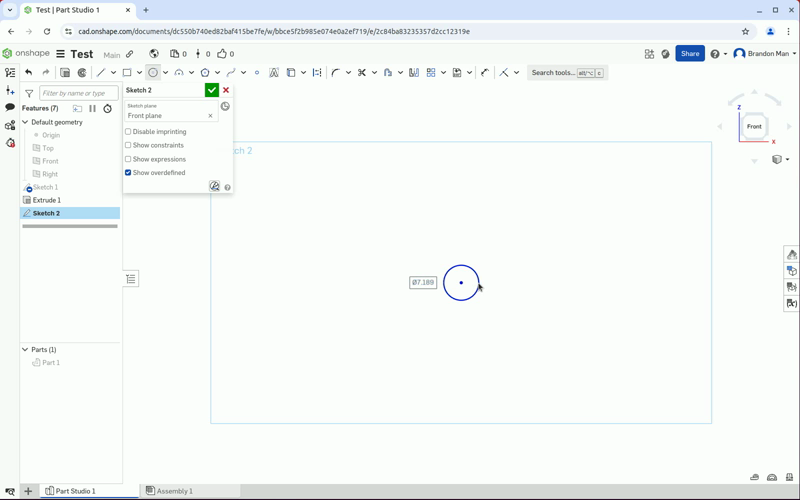
key(c)
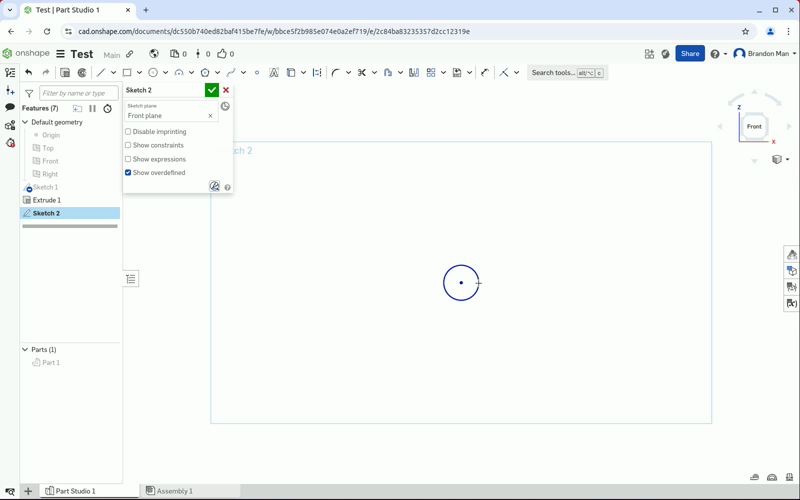
key_down(shift)
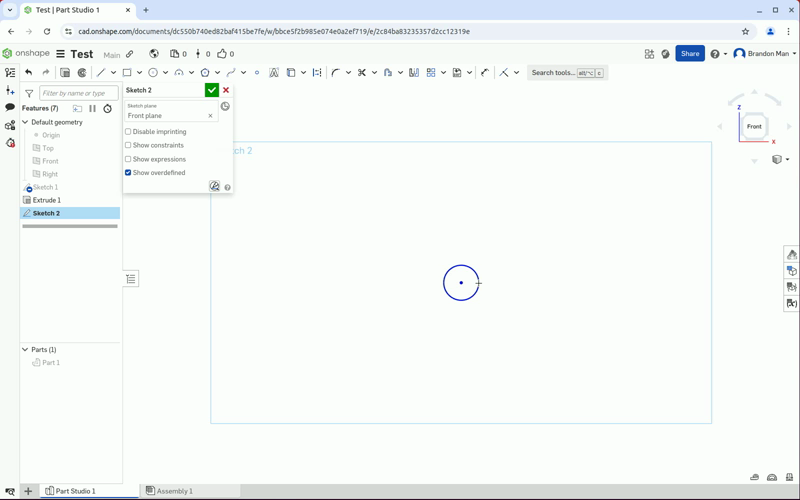
mouse_move(461, 282)
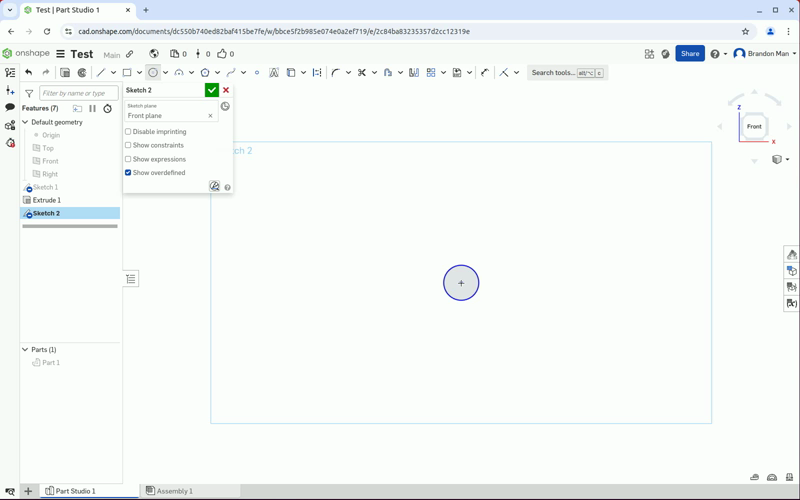
click(461, 282)
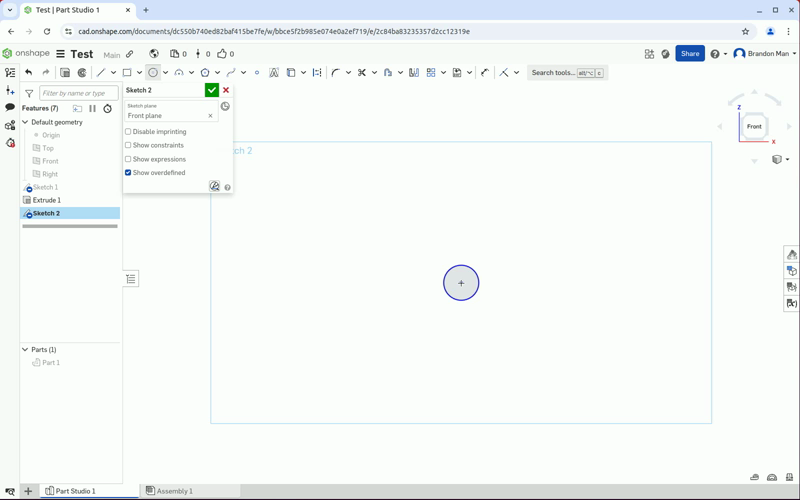
key_up(shift)
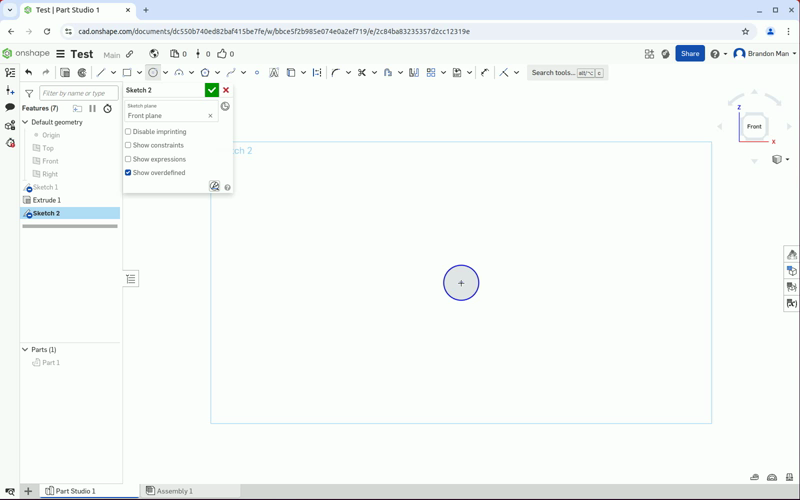
mouse_move(470, 282)
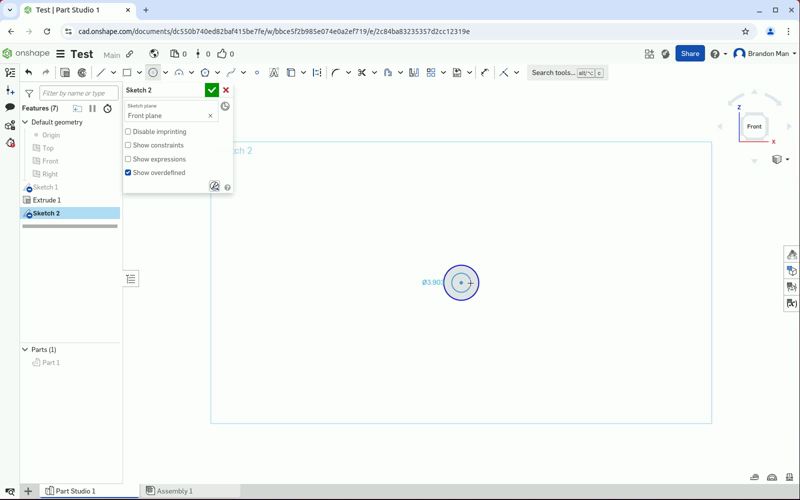
click(470, 282)
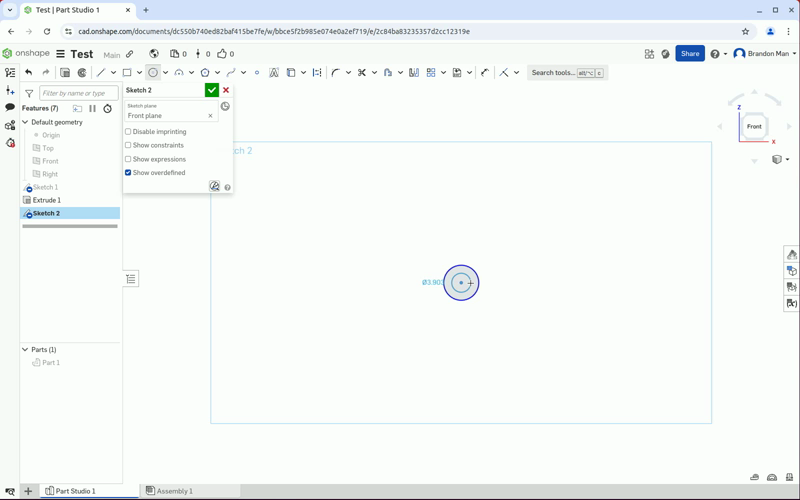
key(esc)
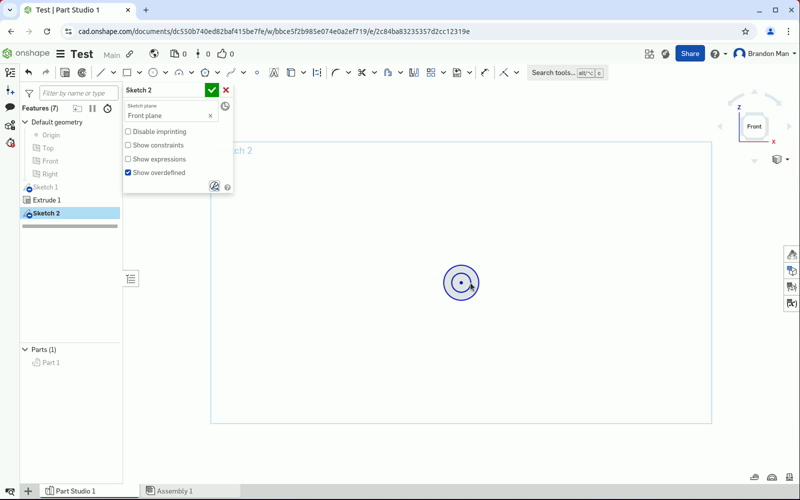
mouse_move(474, 286)
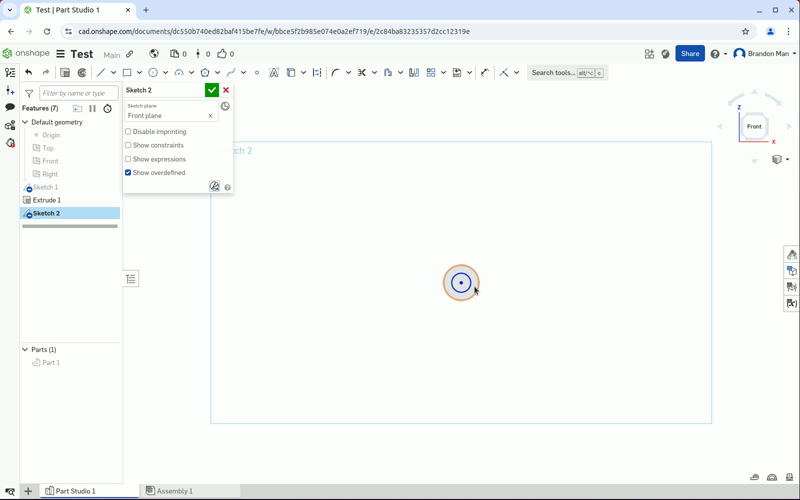
scroll(6)
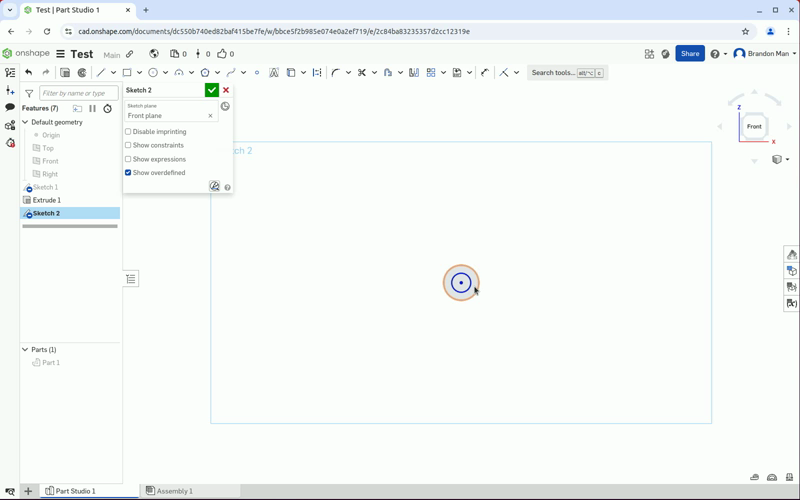
scroll(6)
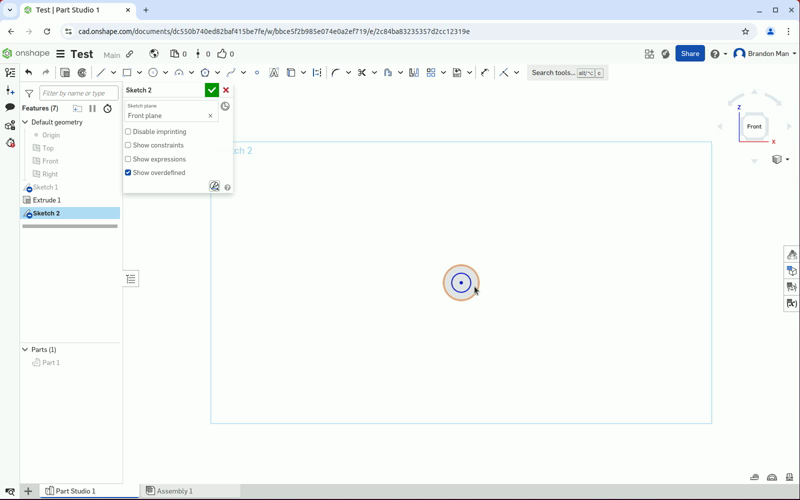
scroll(6)
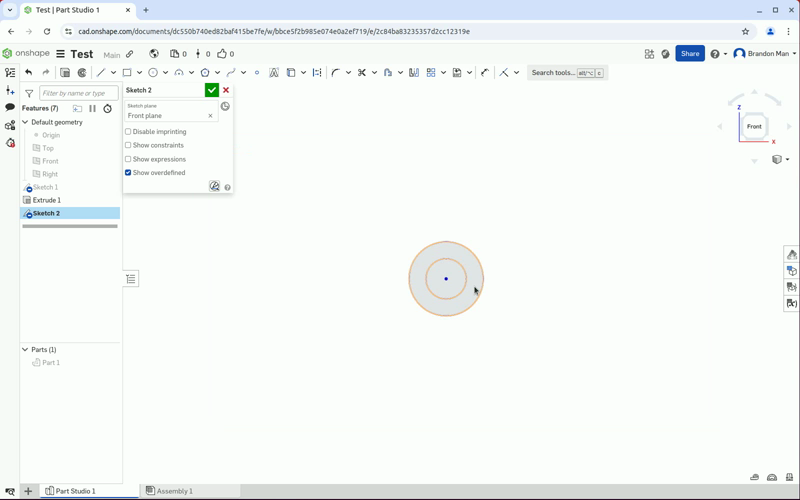
scroll(6)
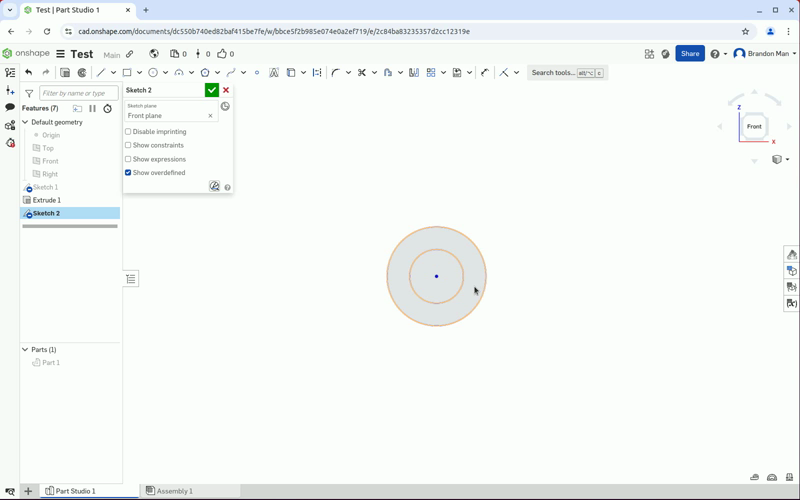
scroll(6)
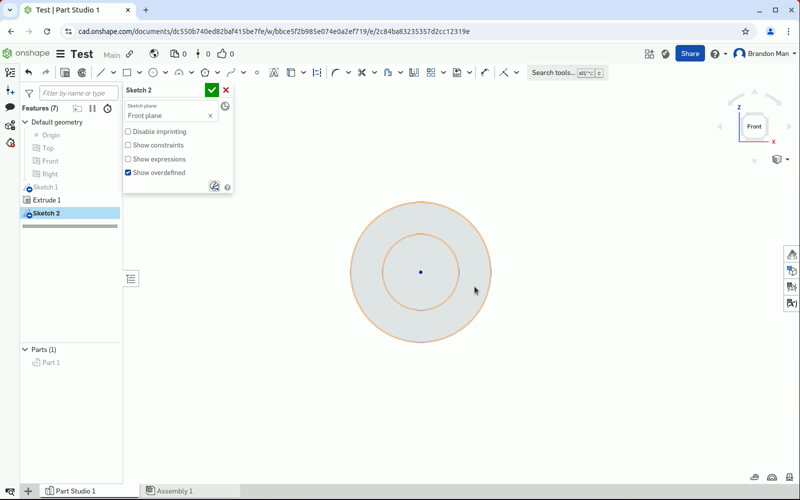
scroll(6)
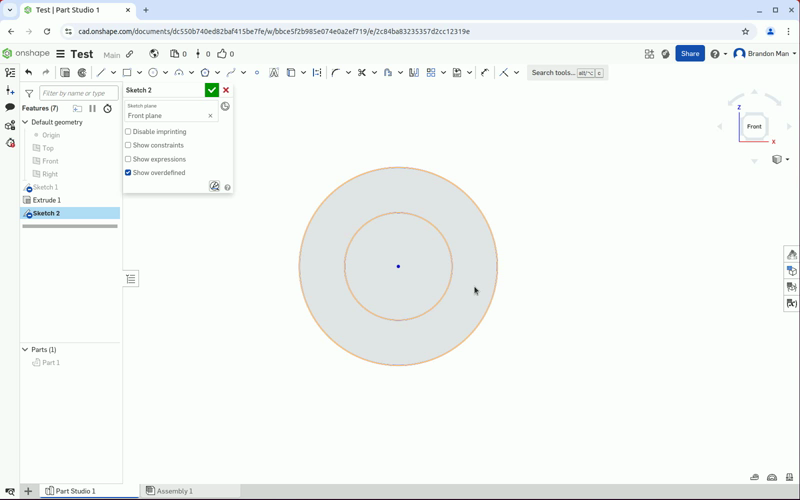
scroll(6)
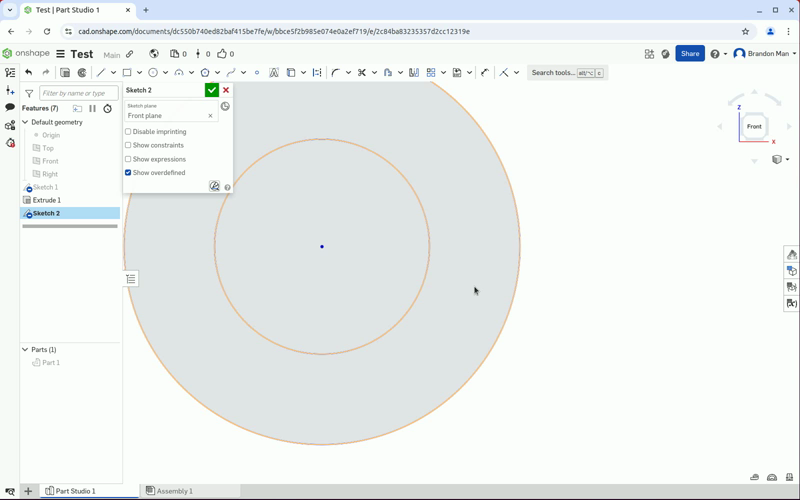
click(474, 286)
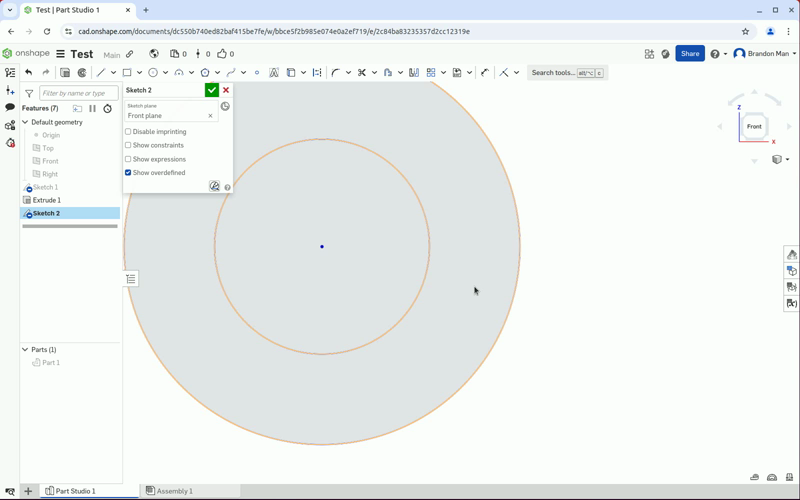
scroll(-6)
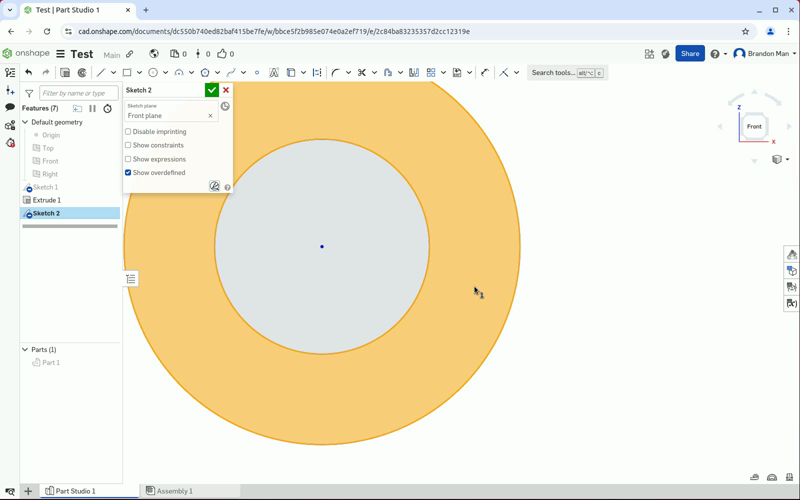
scroll(-6)
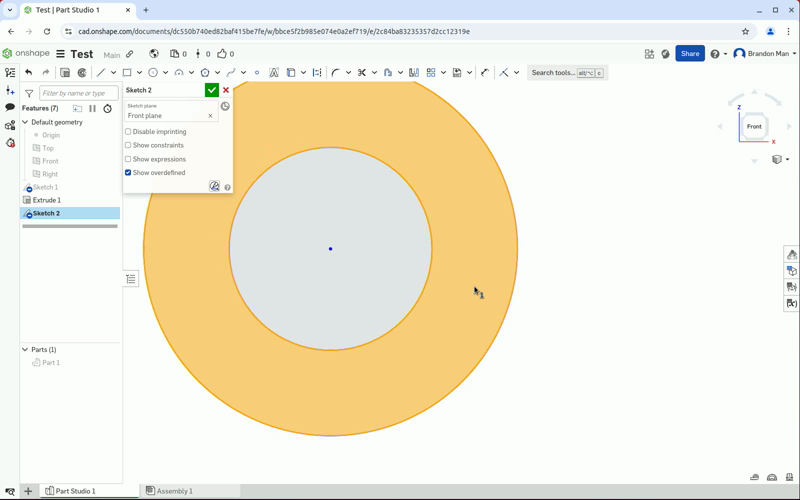
scroll(-6)
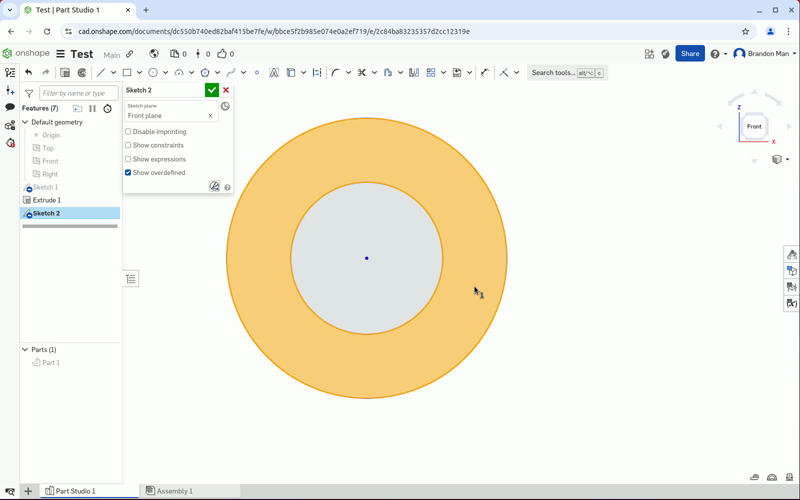
scroll(-6)
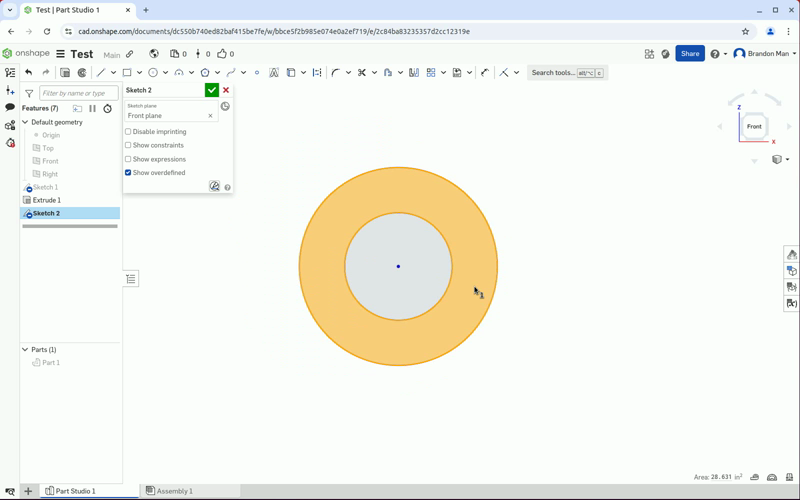
scroll(-6)
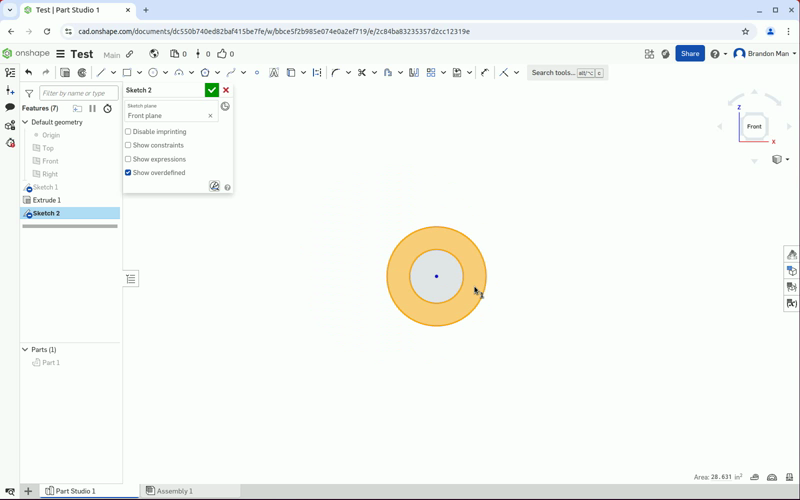
scroll(-6)
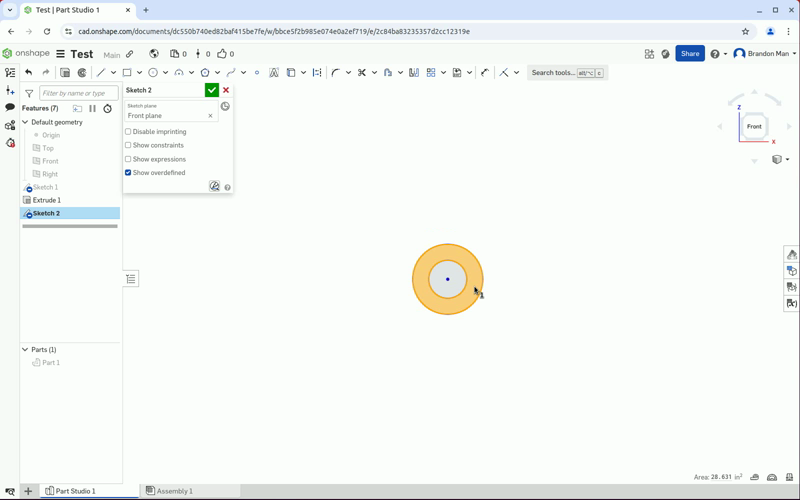
scroll(-6)
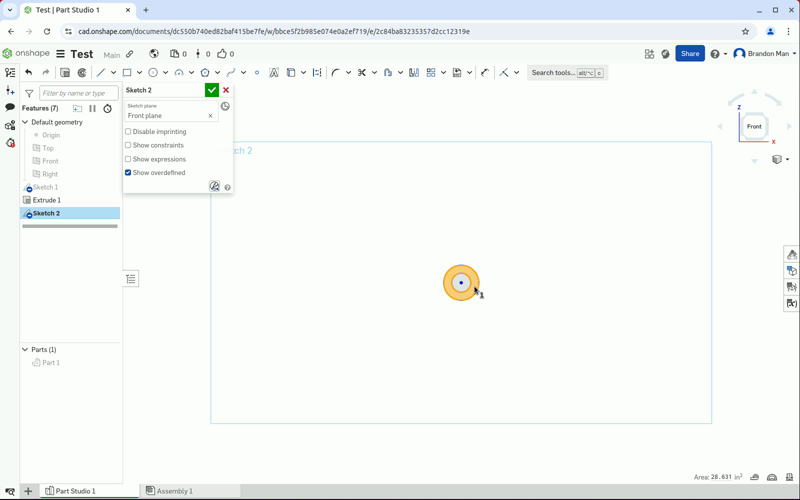
mouse_move(73, 352)
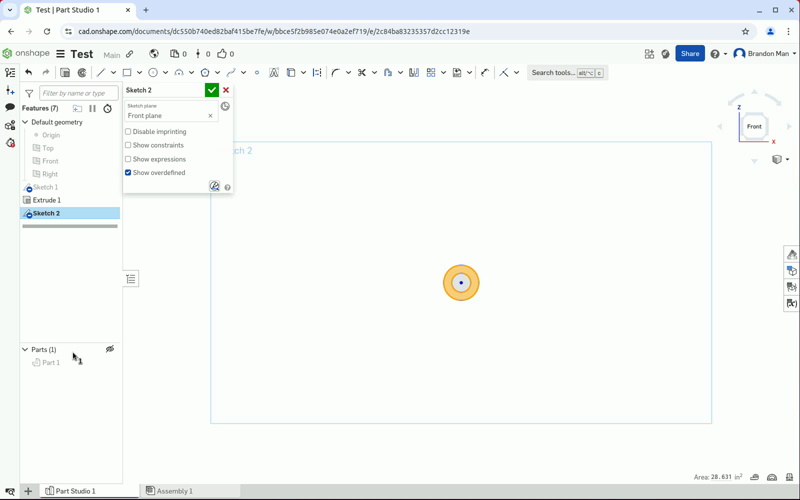
key(shift+y)
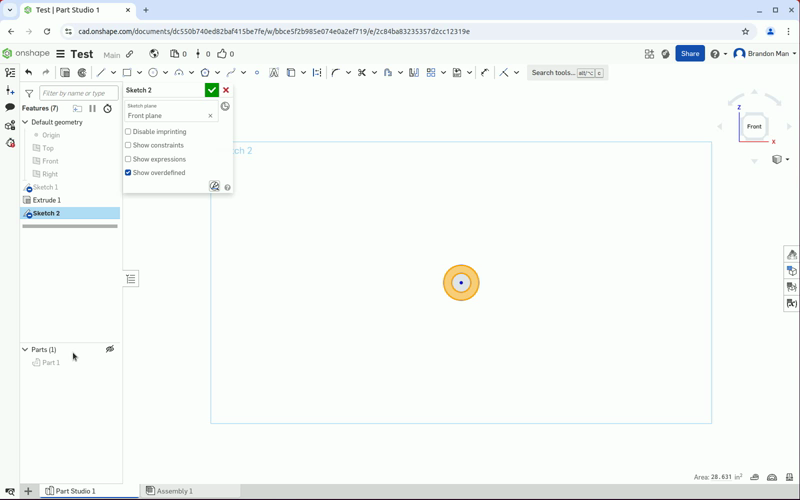
key(shift+e)
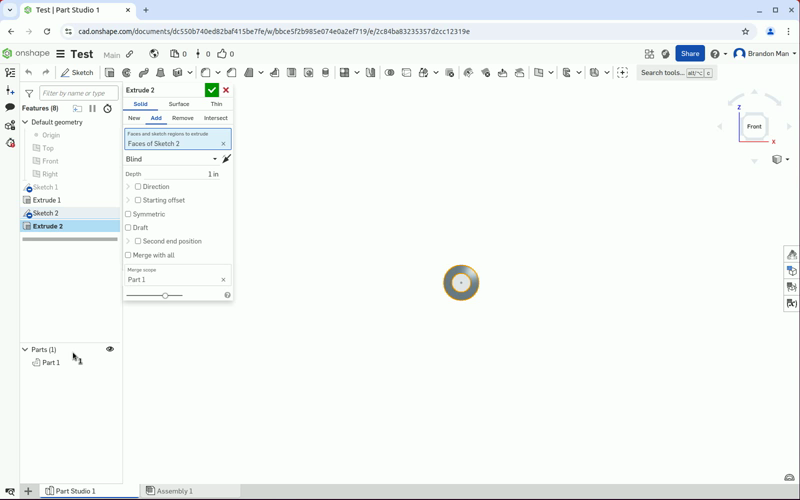
mouse_move(143, 106)
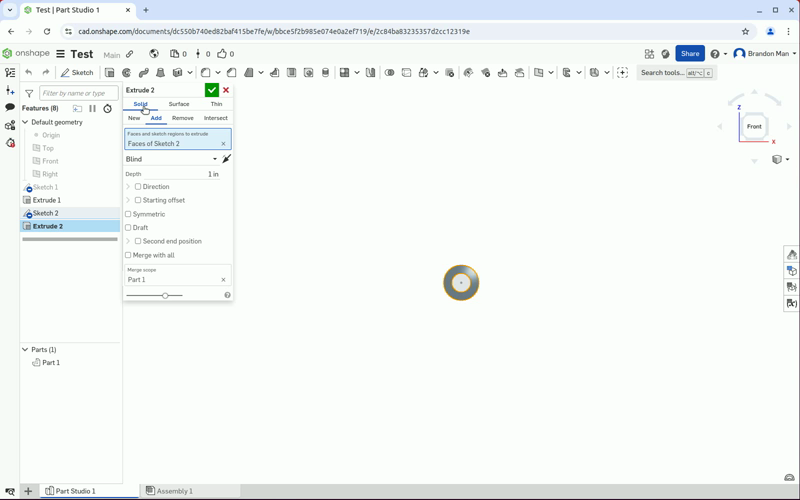
click(143, 106)
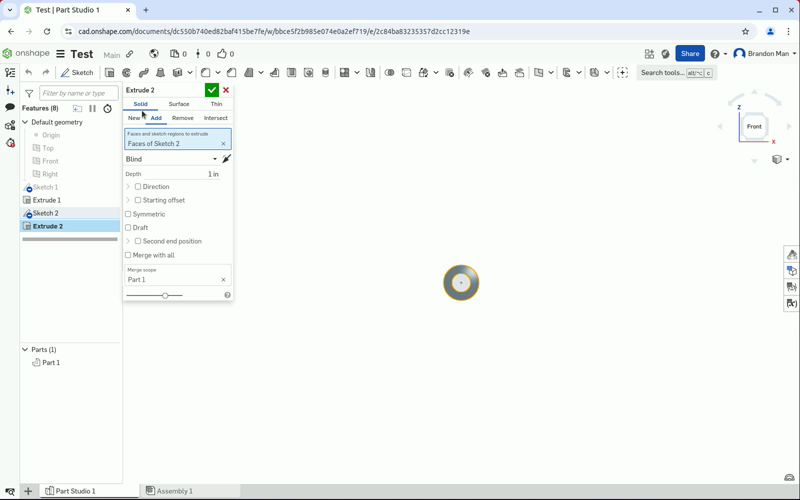
mouse_move(137, 120)
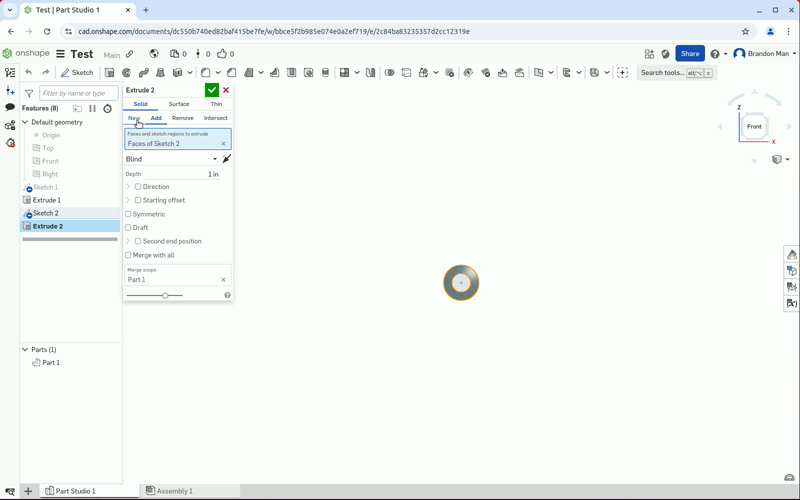
click(137, 120)
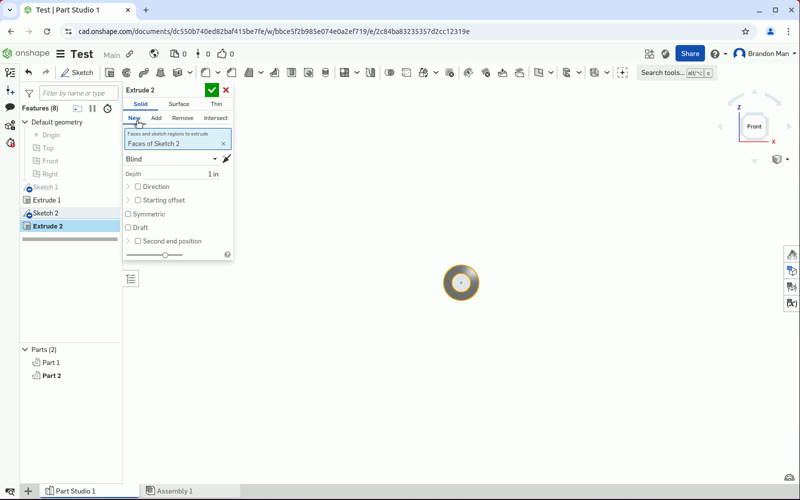
key(tab, 4)
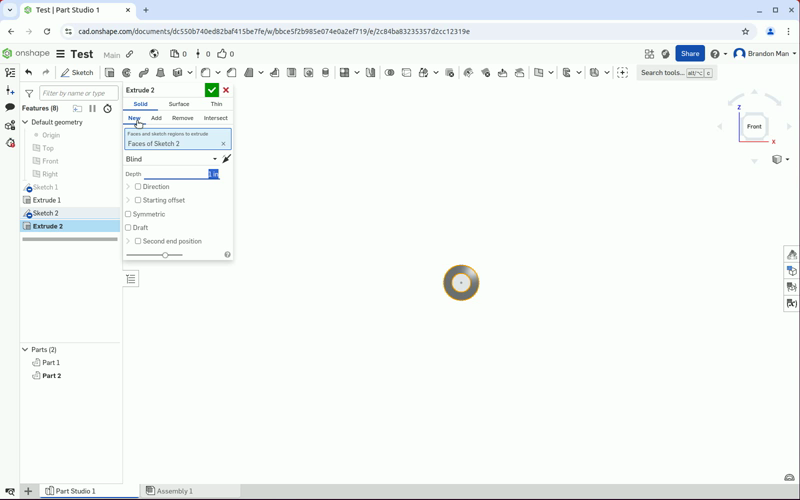
text(-4.574)
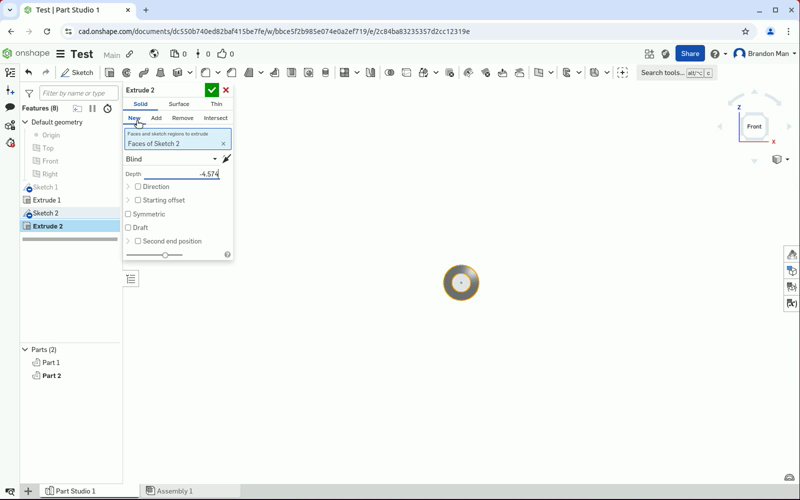
key(enter)
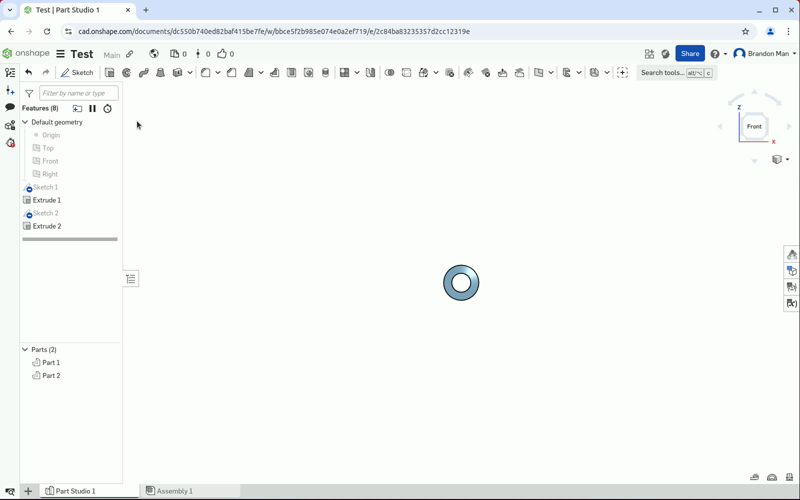
key(shift+h)
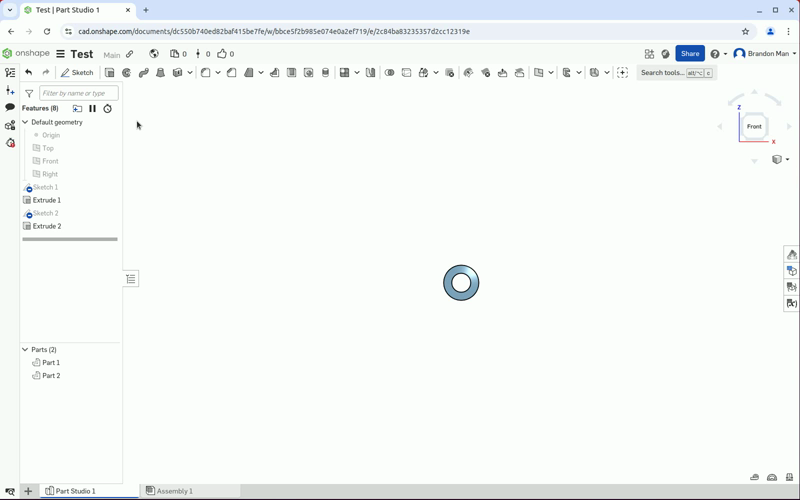
key(shift+h)
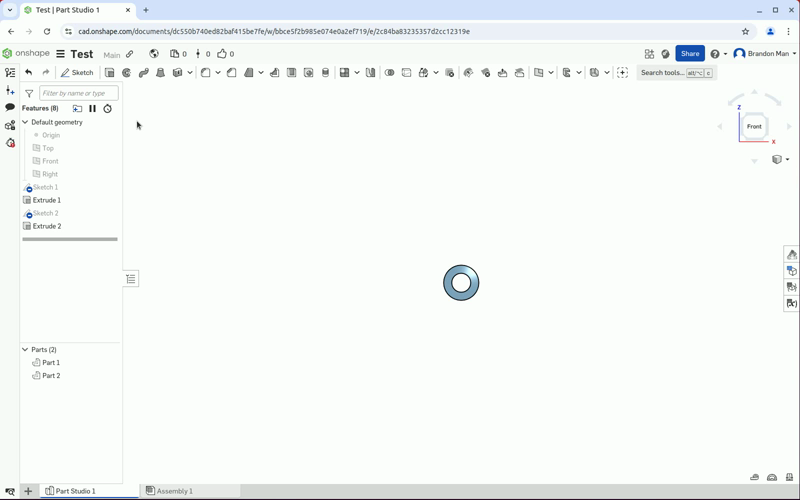
mouse_move(73, 189)
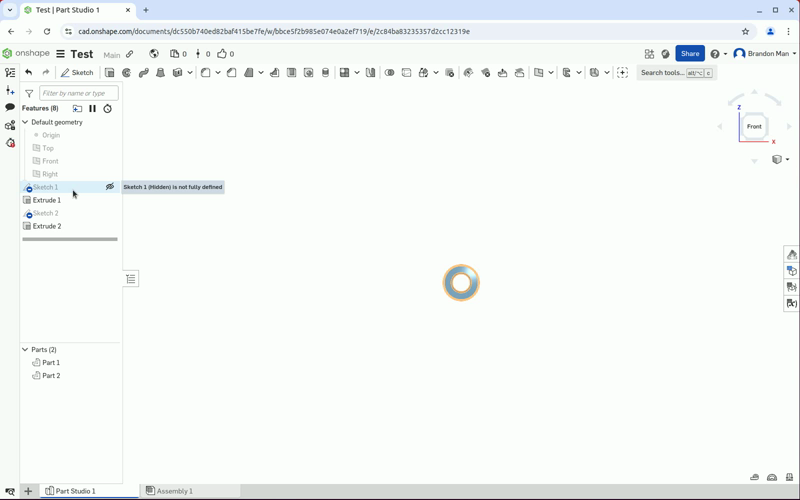
click(73, 189)
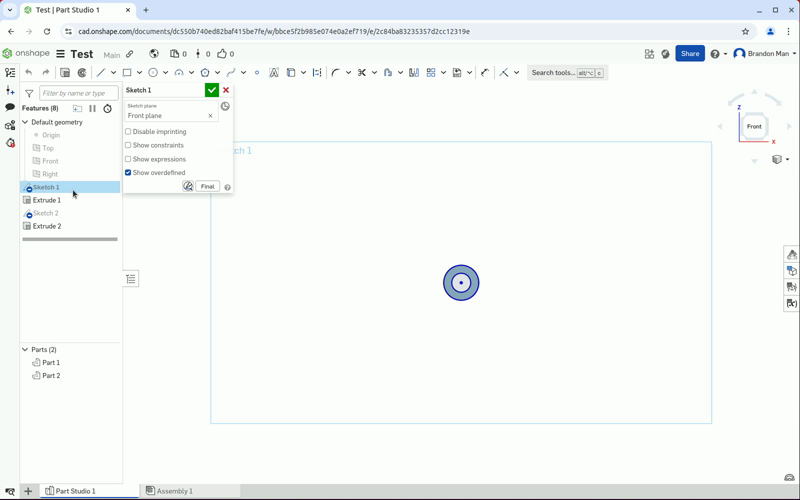
mouse_move(229, 92)
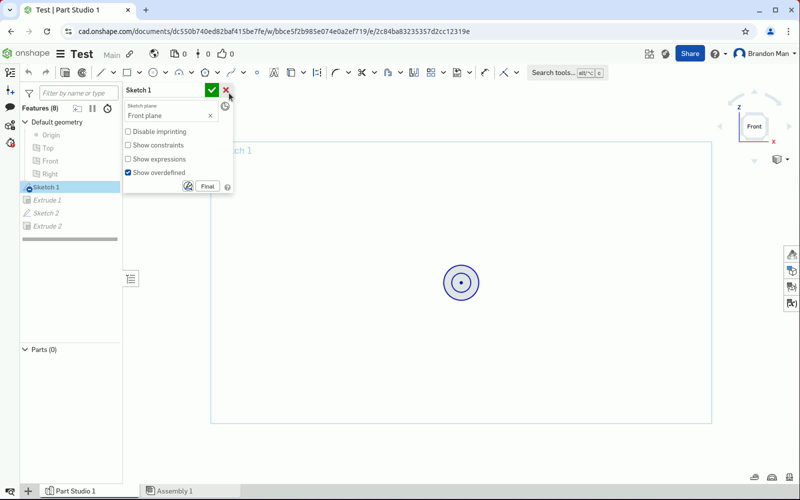
click(229, 92)
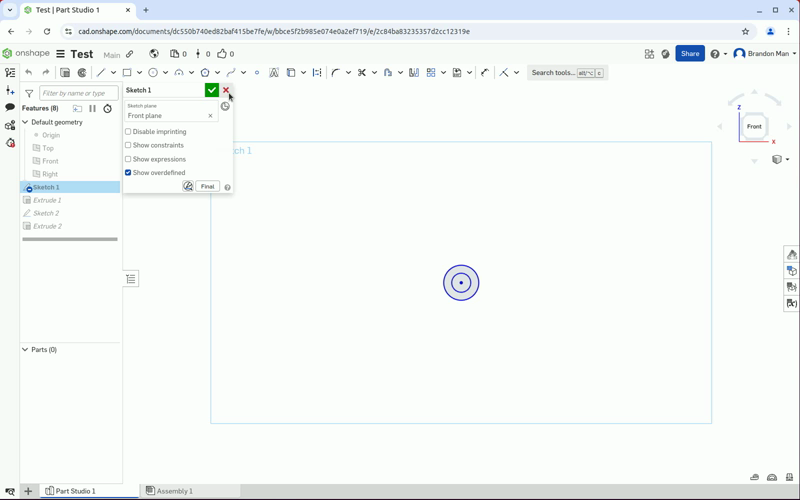
key(shift+s)
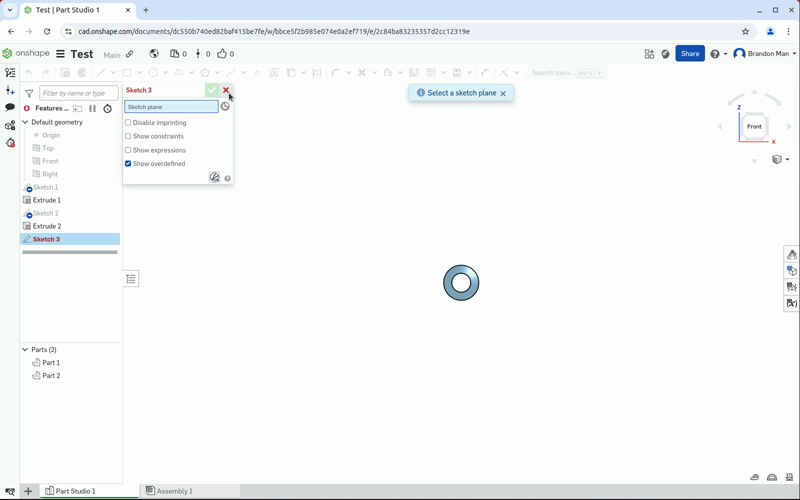
mouse_move(73, 163)
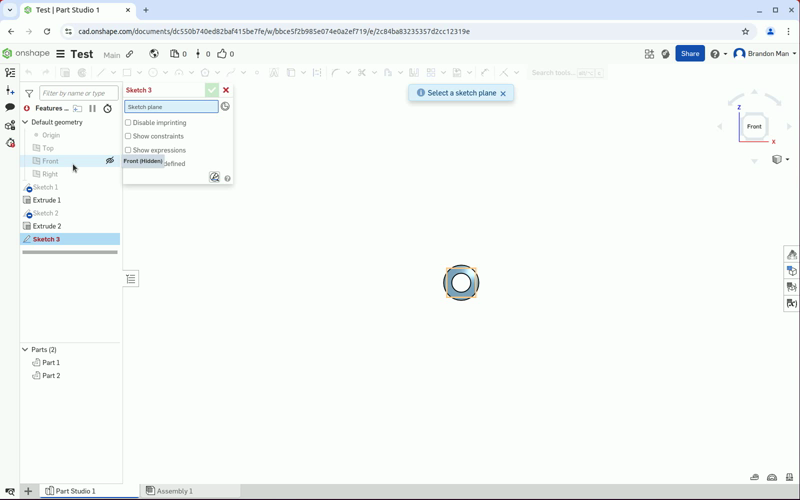
click(73, 163)
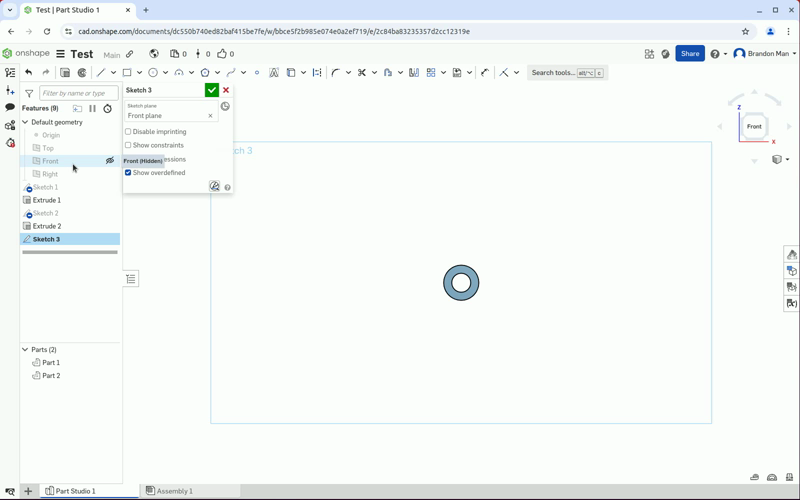
mouse_move(73, 352)
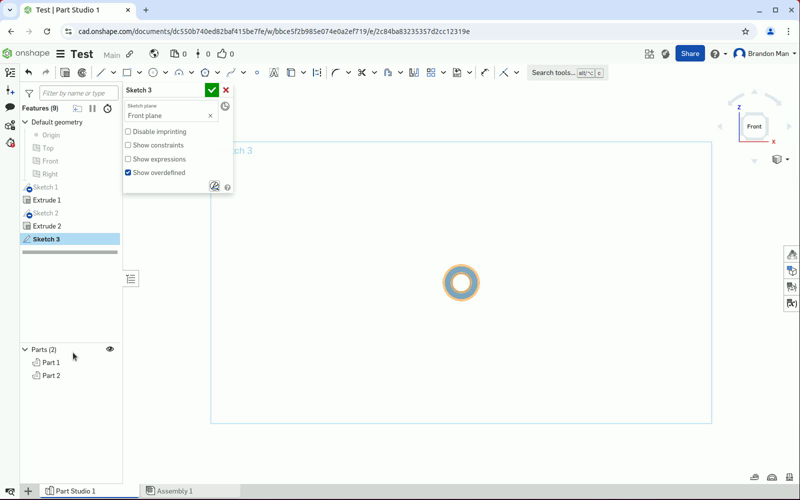
key(y)
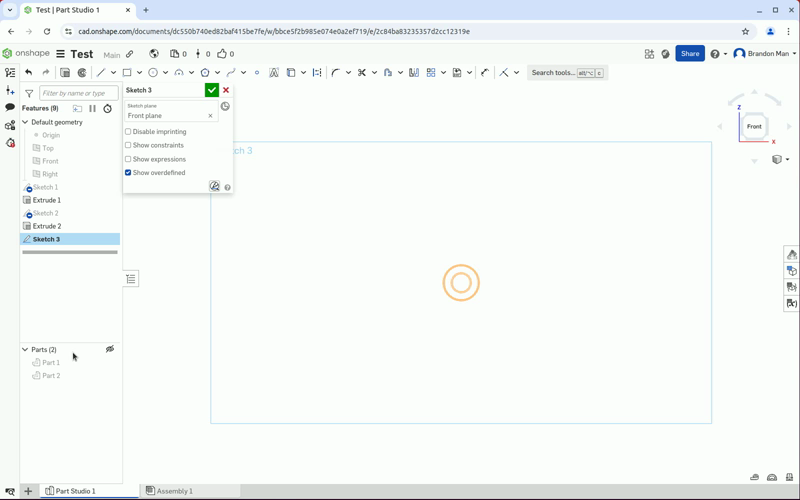
key(a)
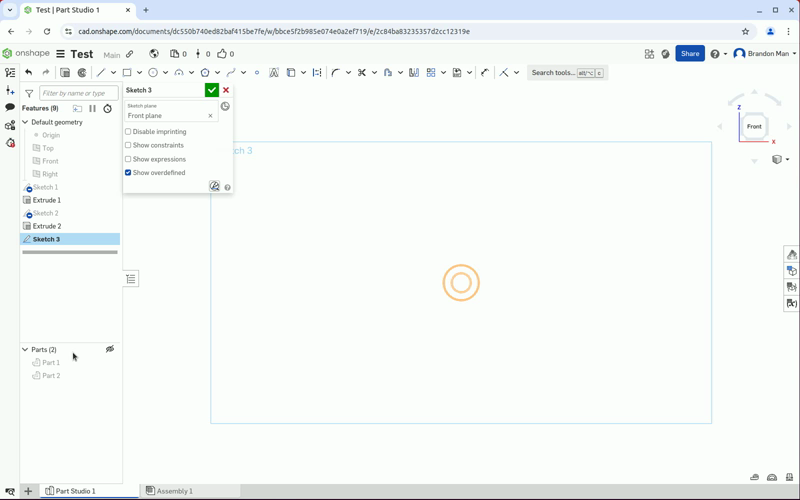
key_down(shift)
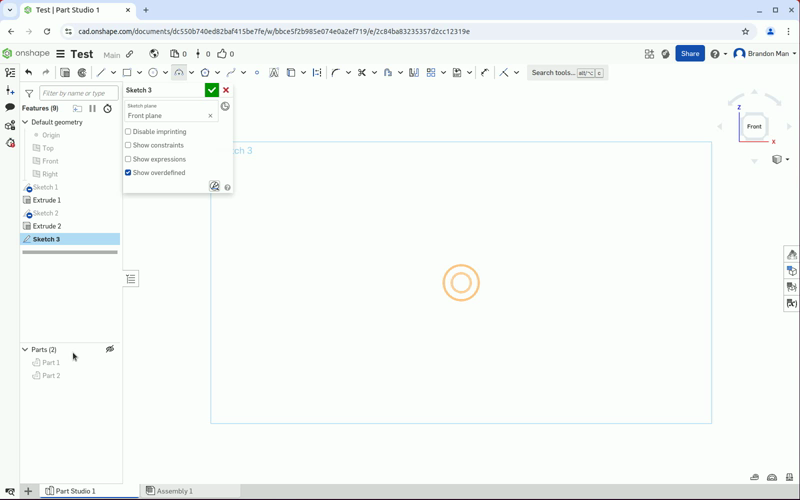
mouse_move(444, 282)
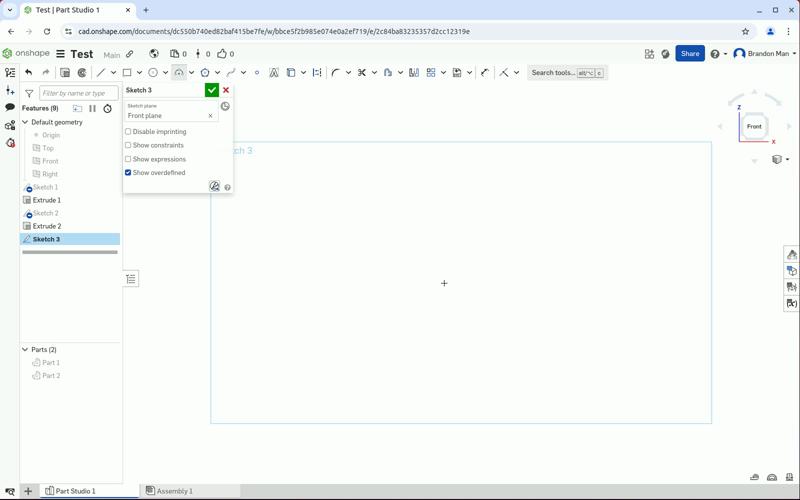
click(444, 282)
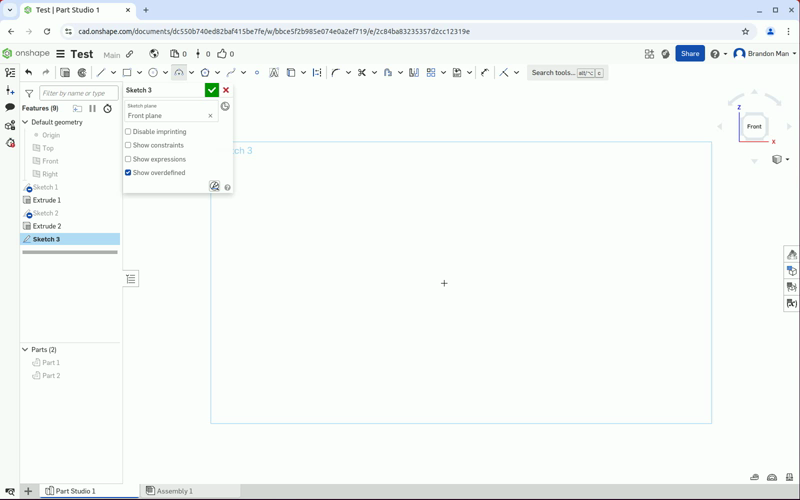
key_up(shift)
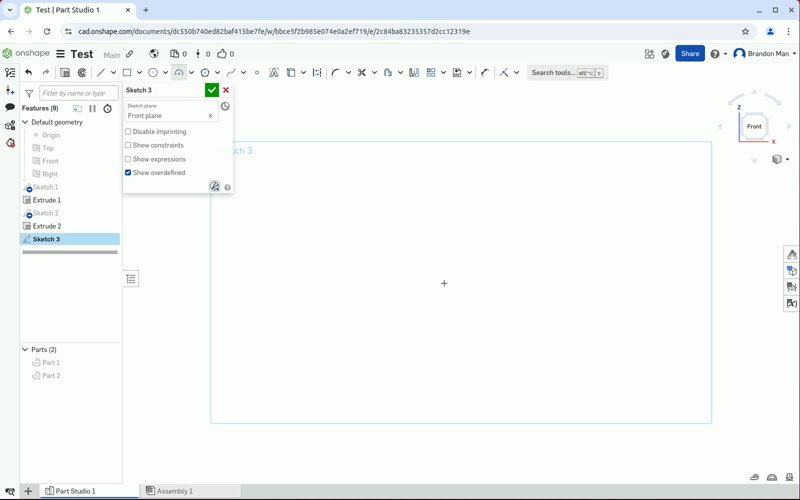
key_down(shift)
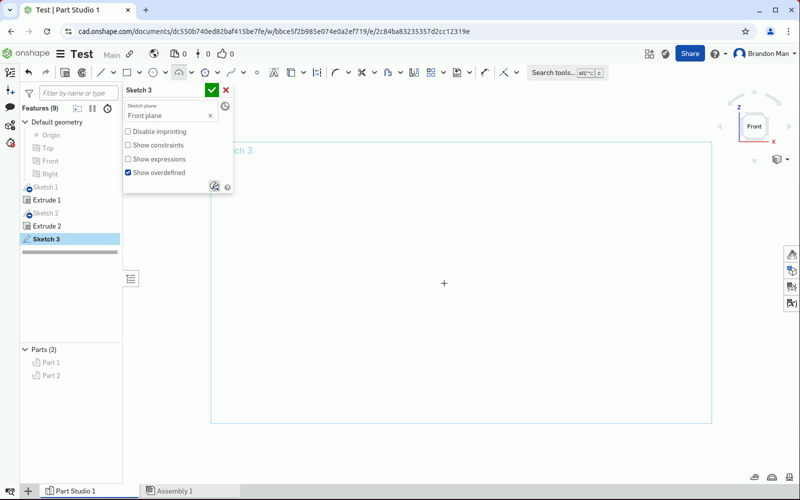
mouse_move(477, 282)
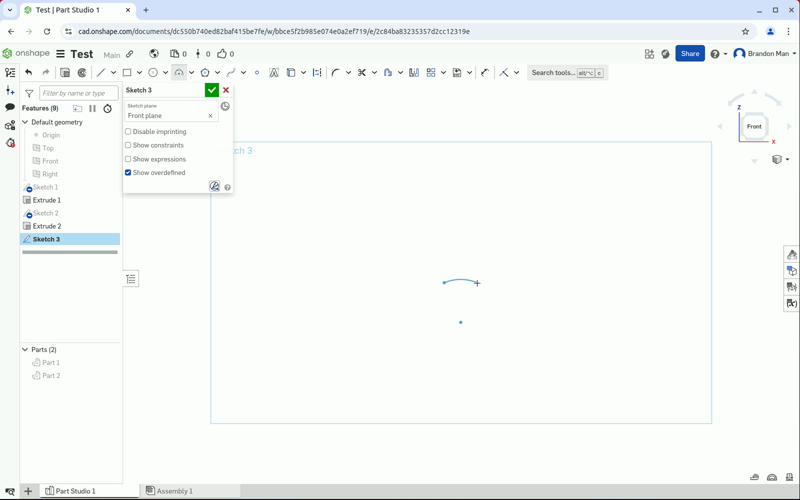
click(477, 282)
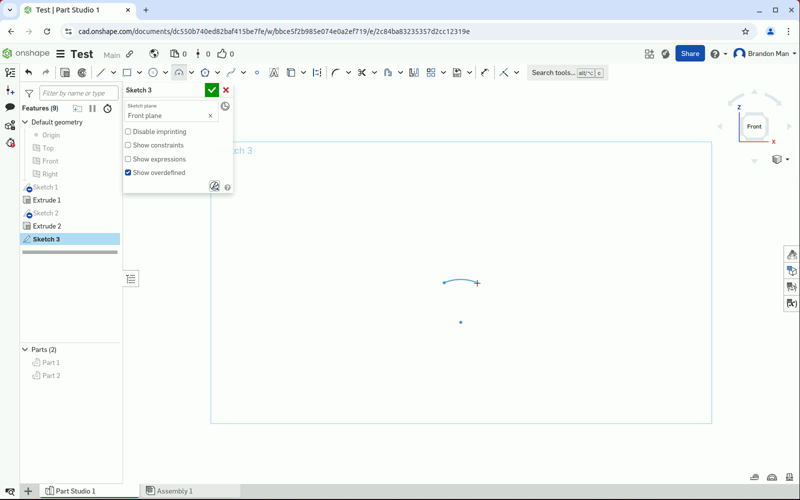
mouse_move(460, 266)
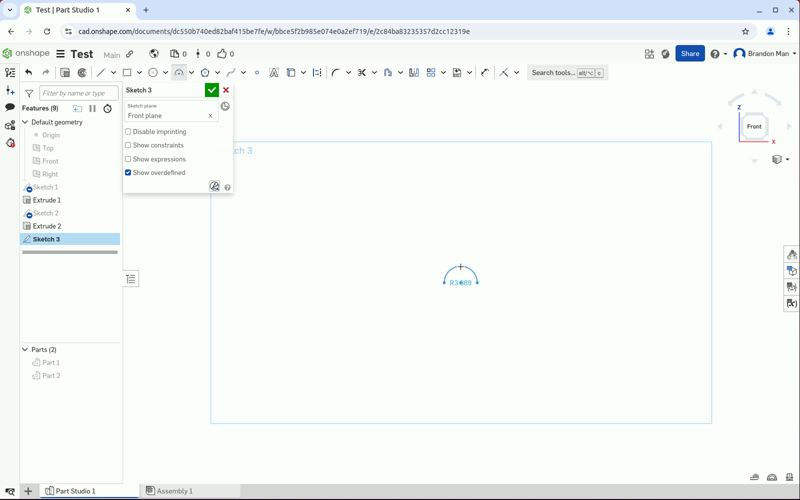
click(460, 266)
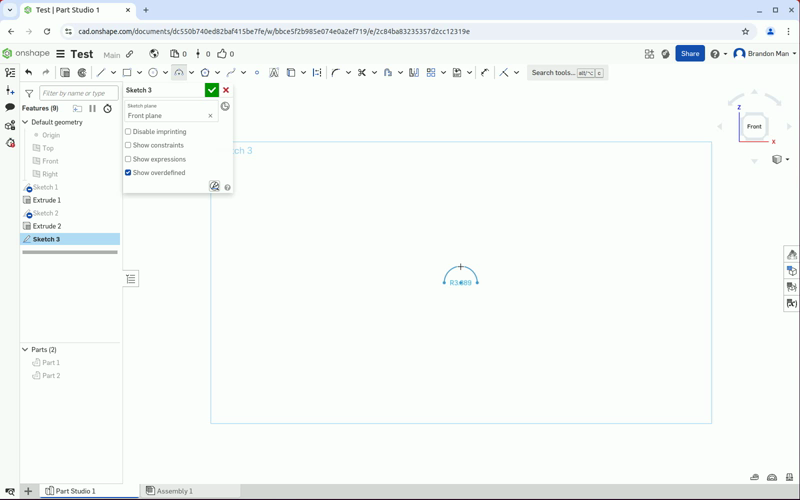
key_up(shift)
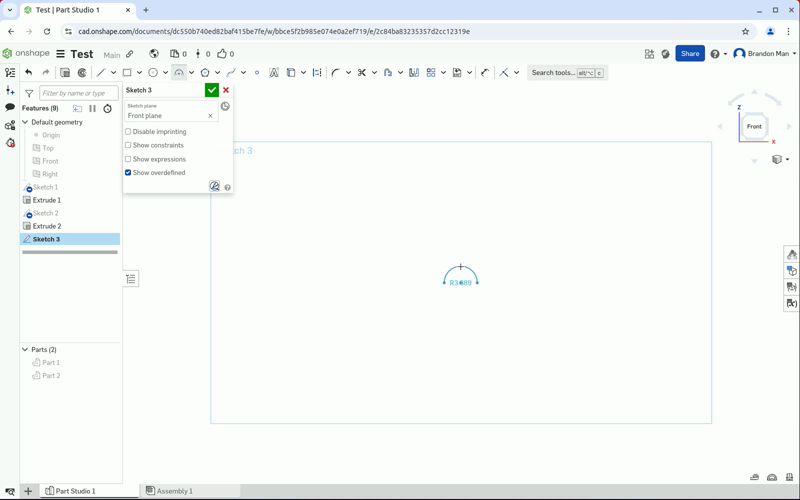
key(esc)
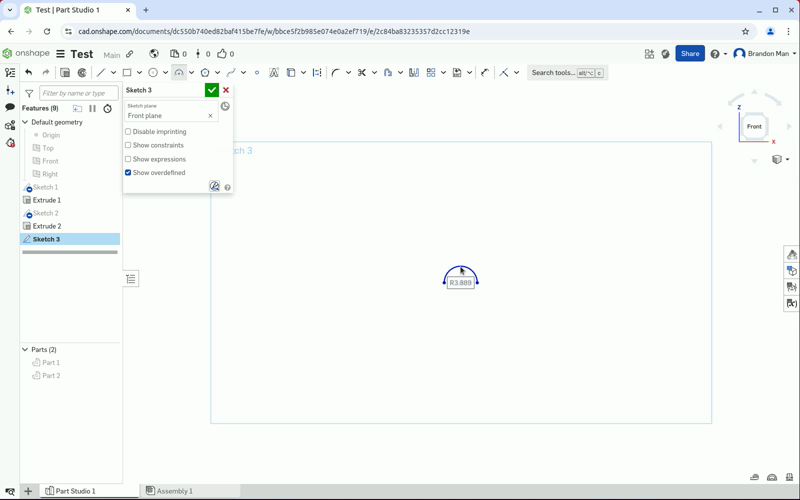
key(l)
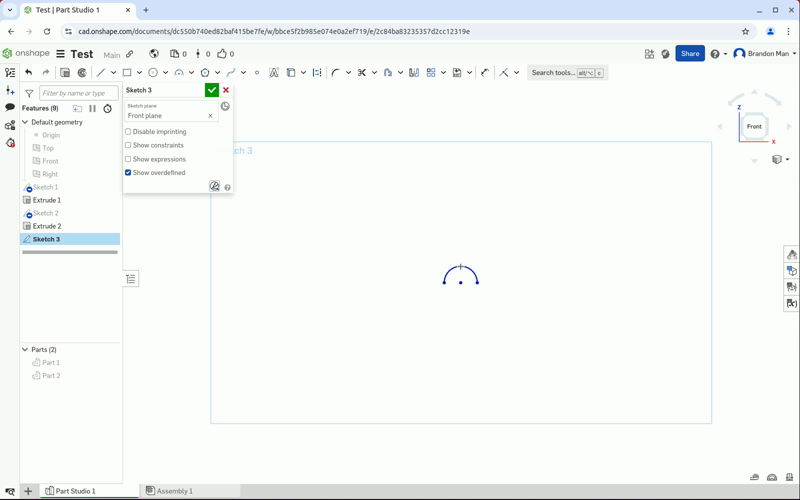
mouse_move(477, 282)
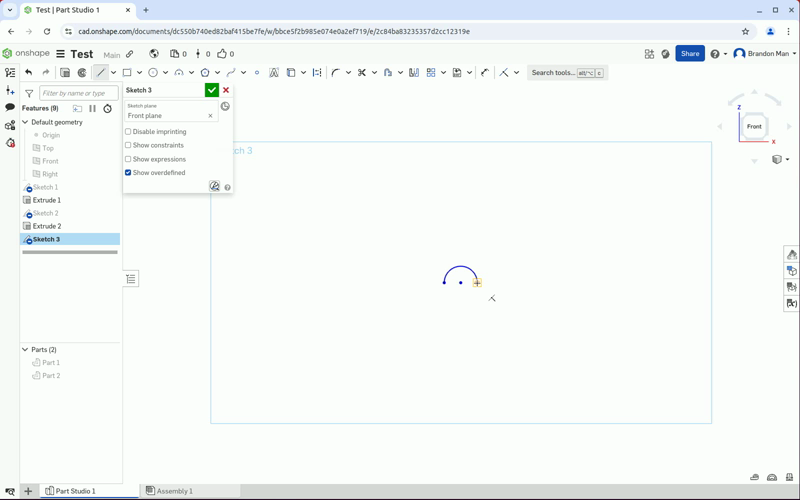
click(477, 282)
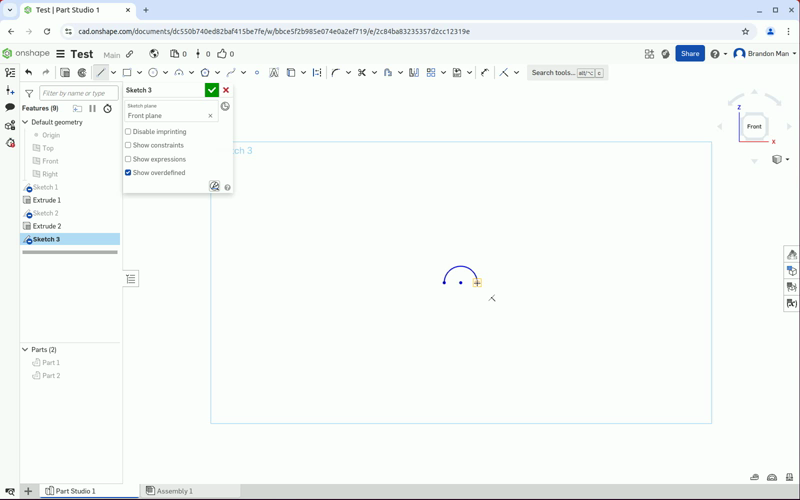
key_down(shift)
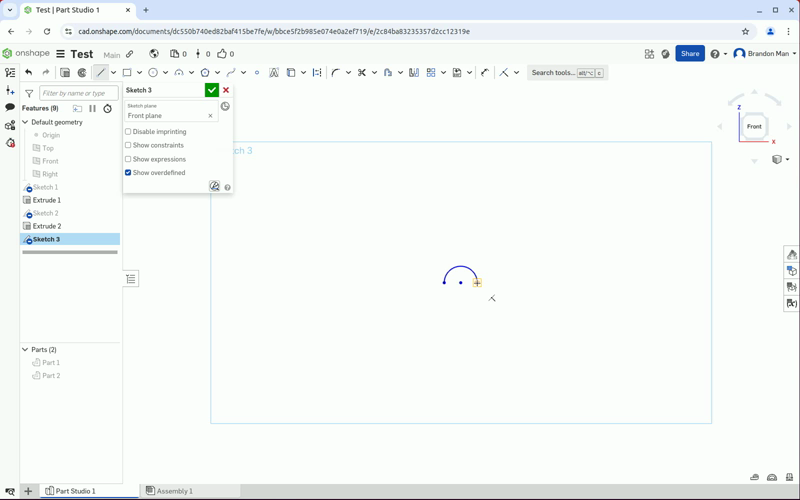
mouse_move(477, 222)
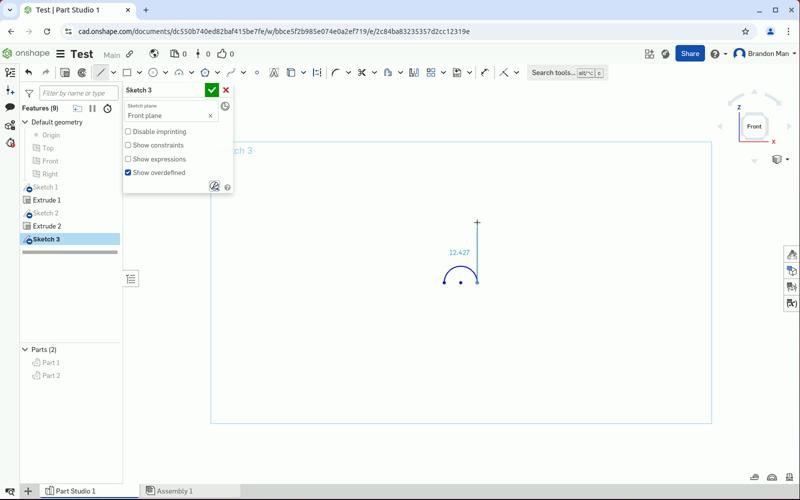
click(477, 222)
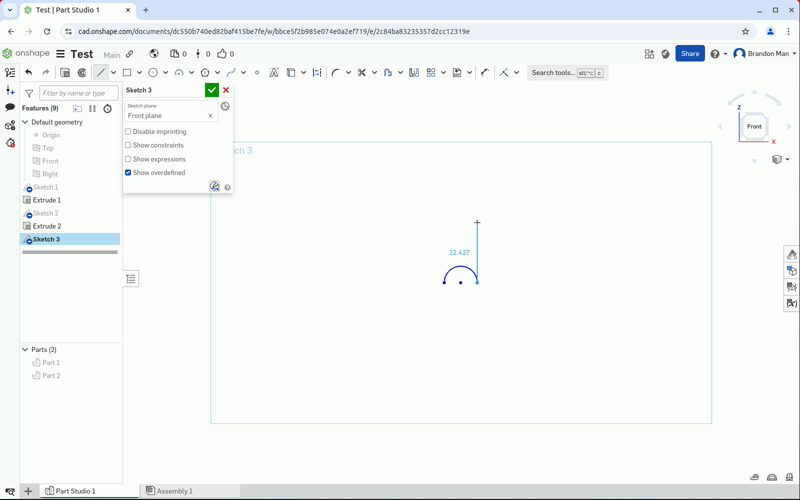
key_up(shift)
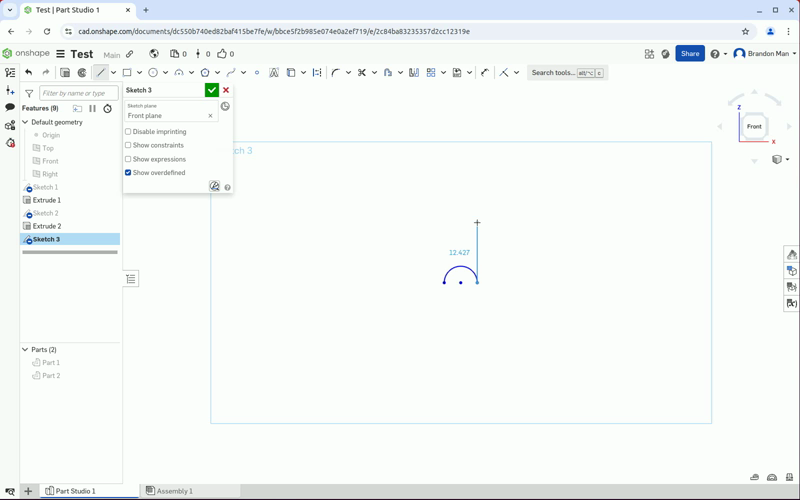
key(esc)
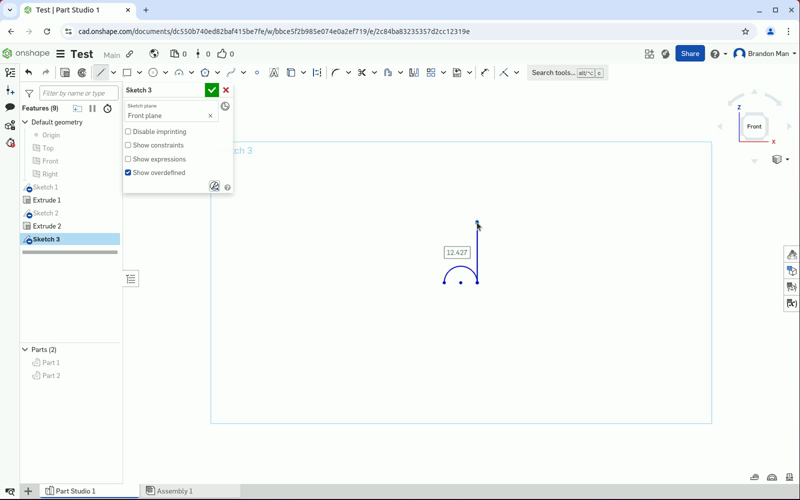
key(a)
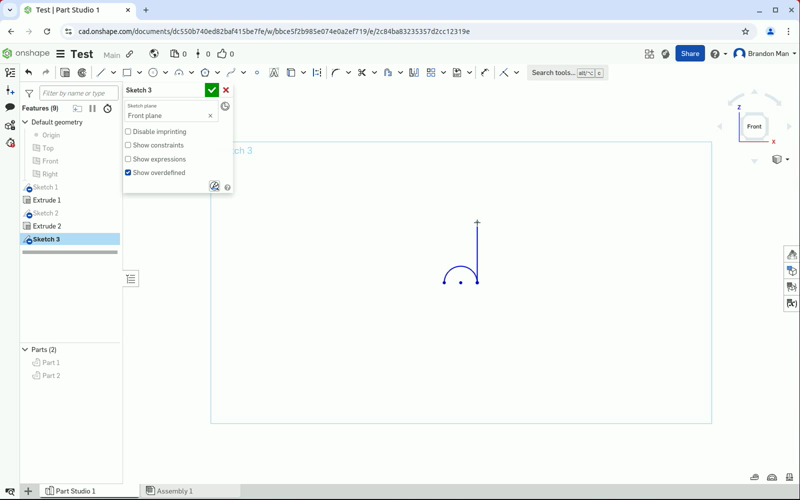
mouse_move(477, 222)
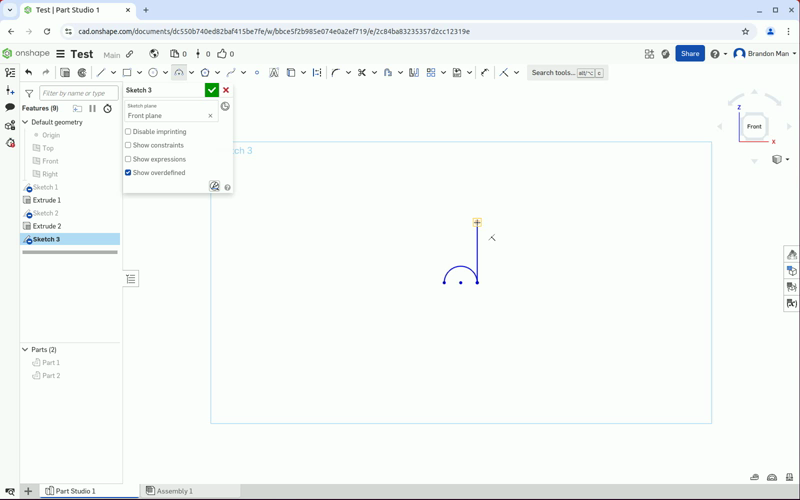
click(477, 222)
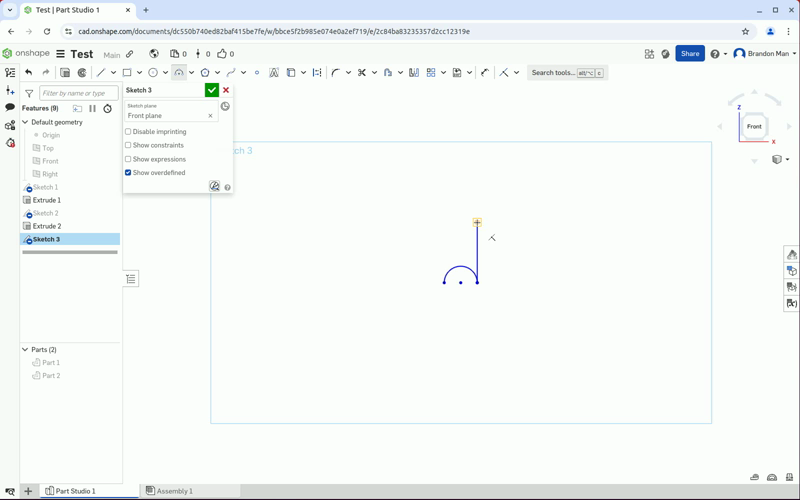
key_down(shift)
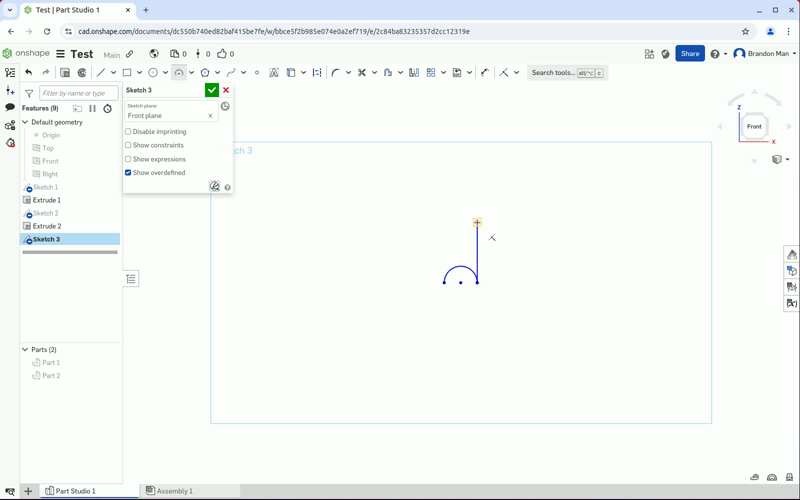
mouse_move(444, 222)
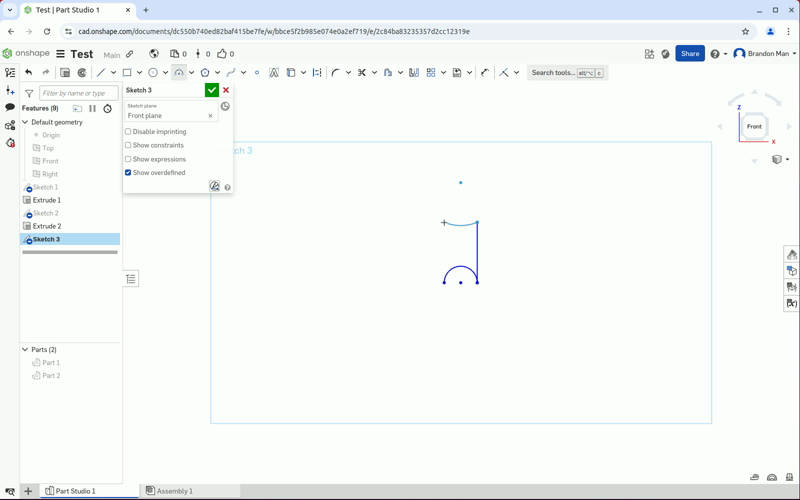
click(444, 222)
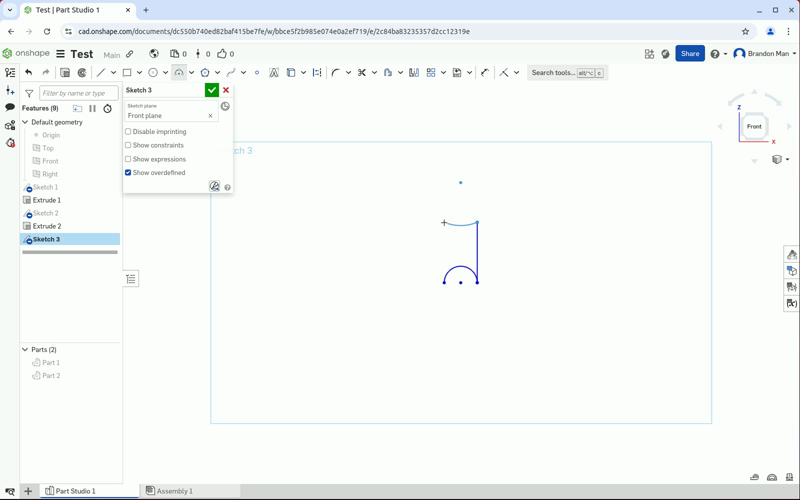
mouse_move(460, 202)
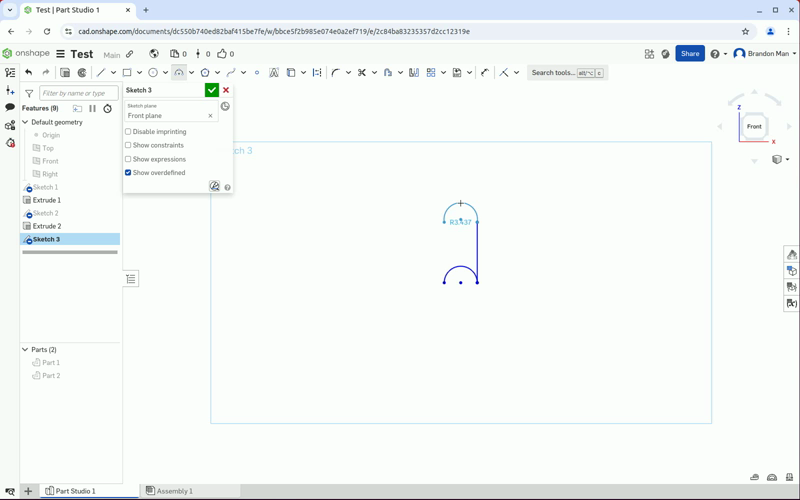
click(460, 202)
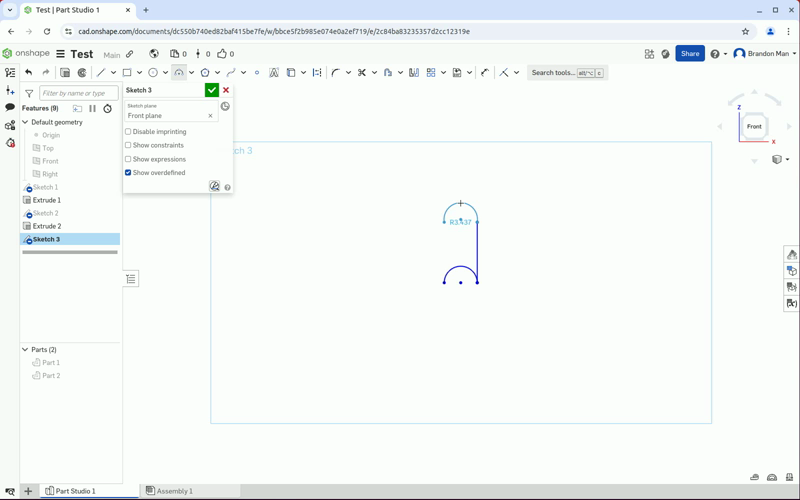
key_up(shift)
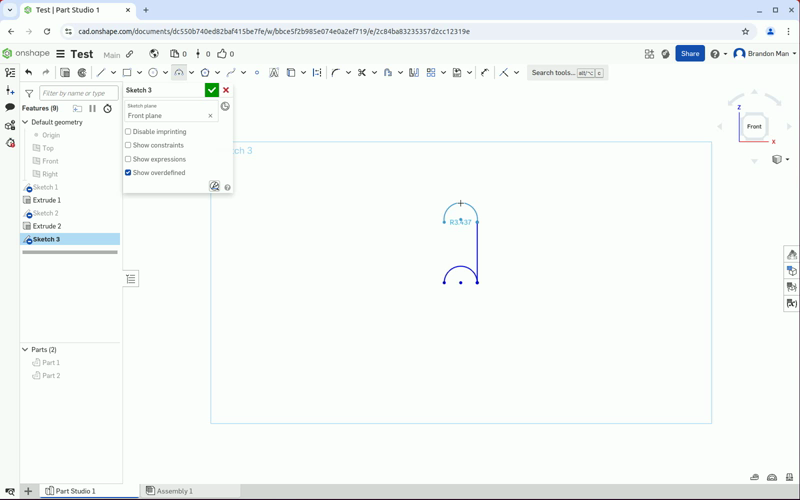
key(esc)
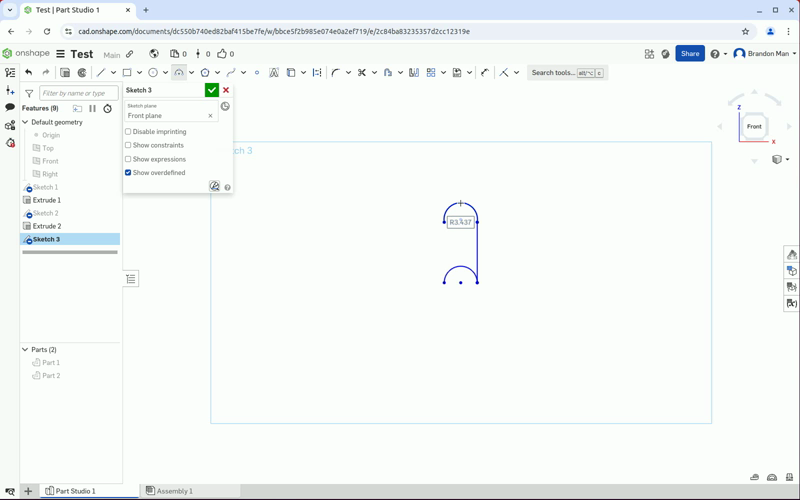
key(l)
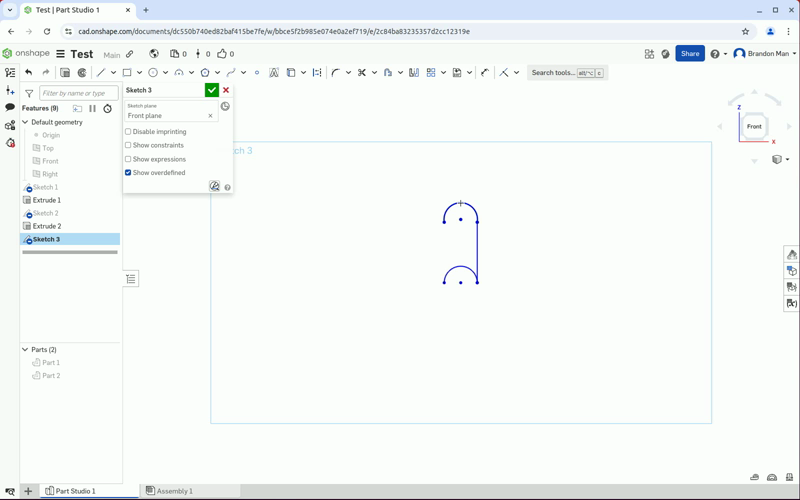
mouse_move(444, 222)
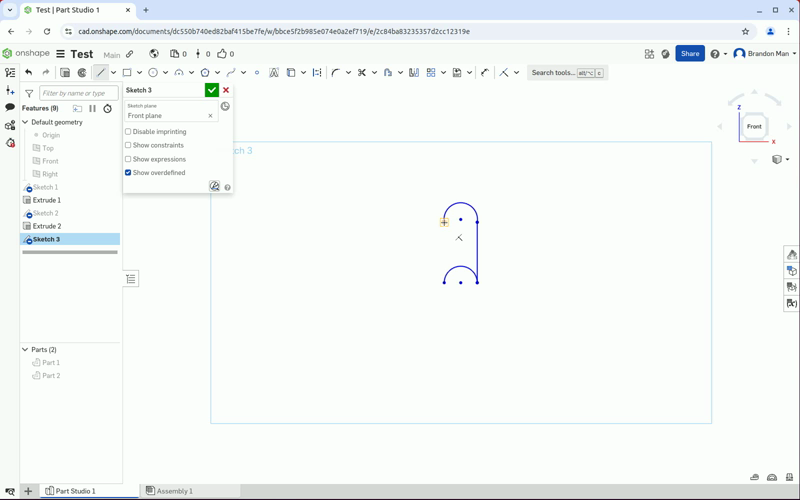
click(444, 222)
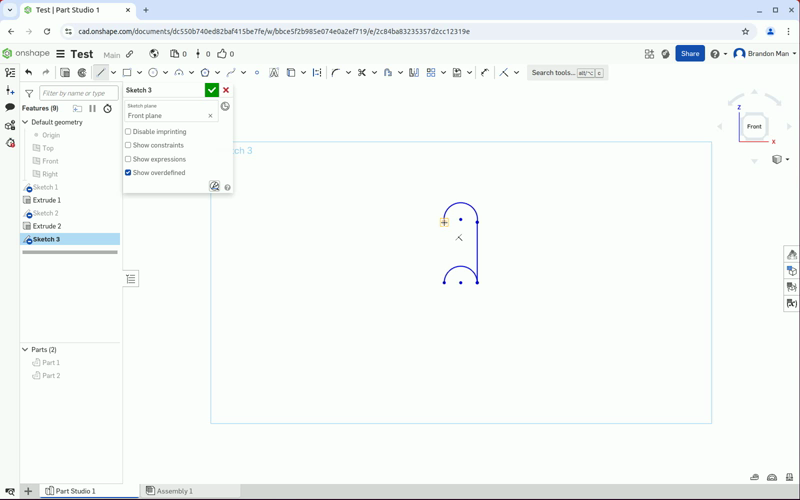
key_down(shift)
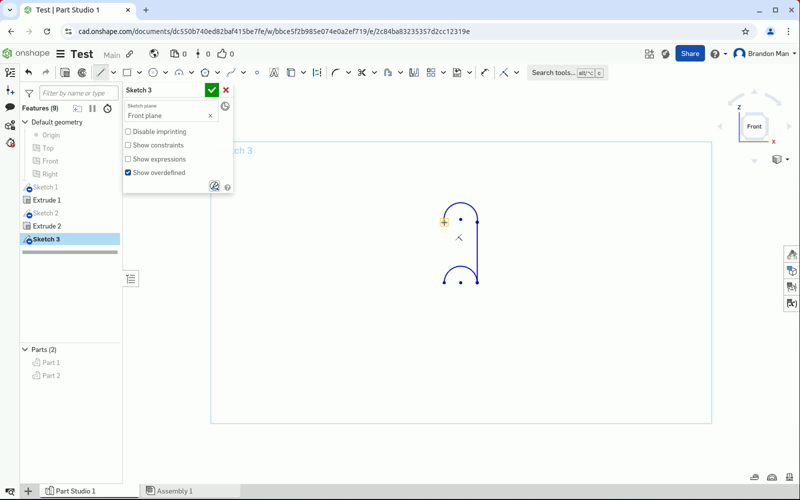
mouse_move(444, 282)
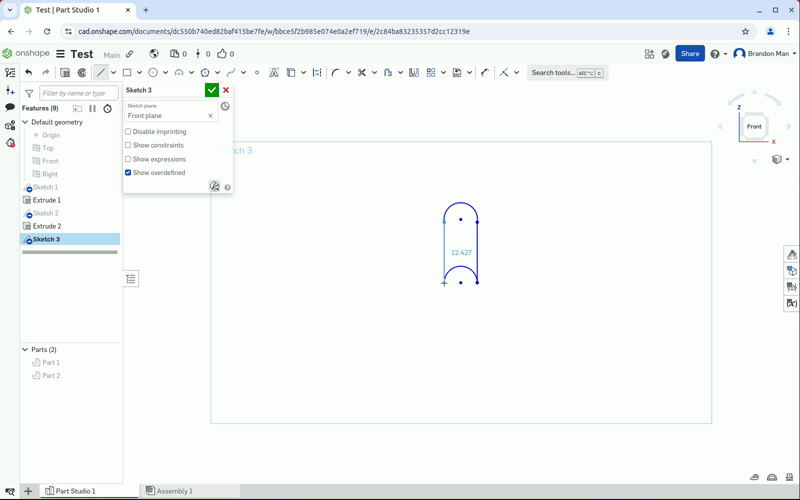
key_up(shift)
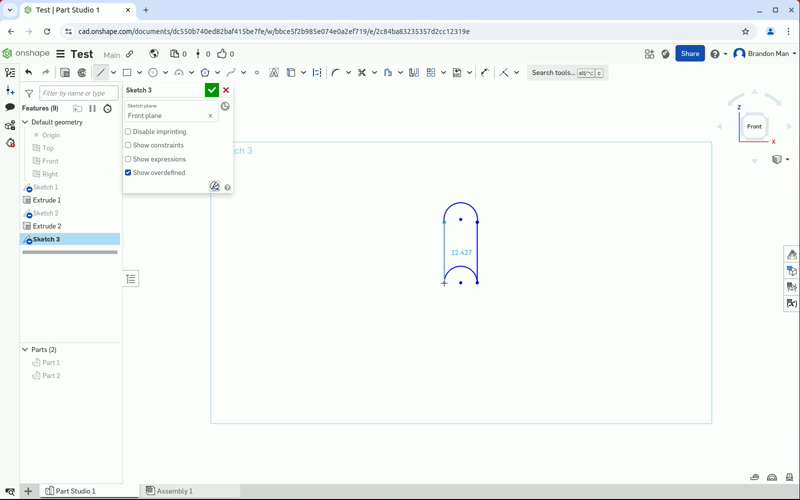
click(444, 282)
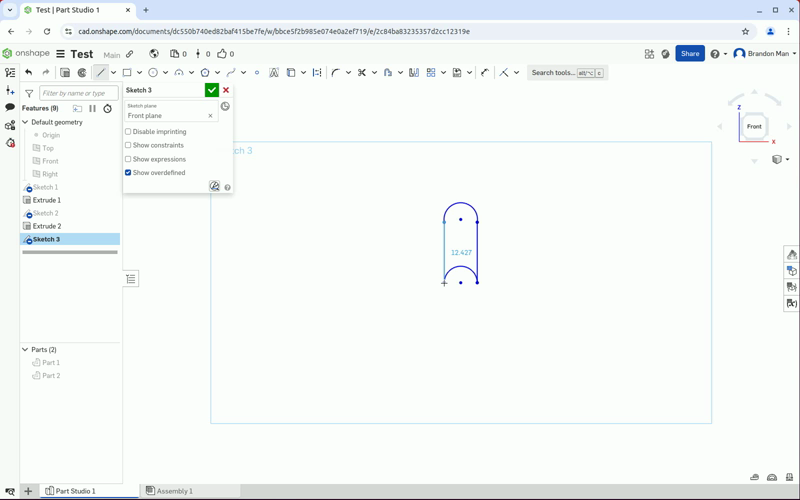
key(esc)
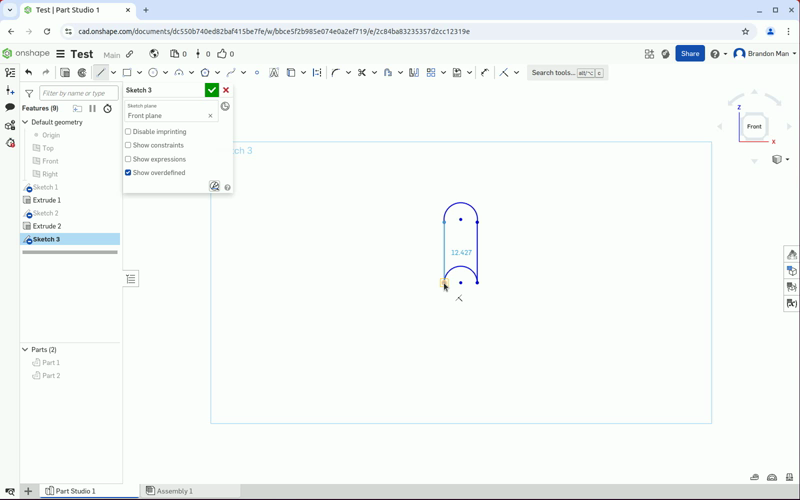
key(c)
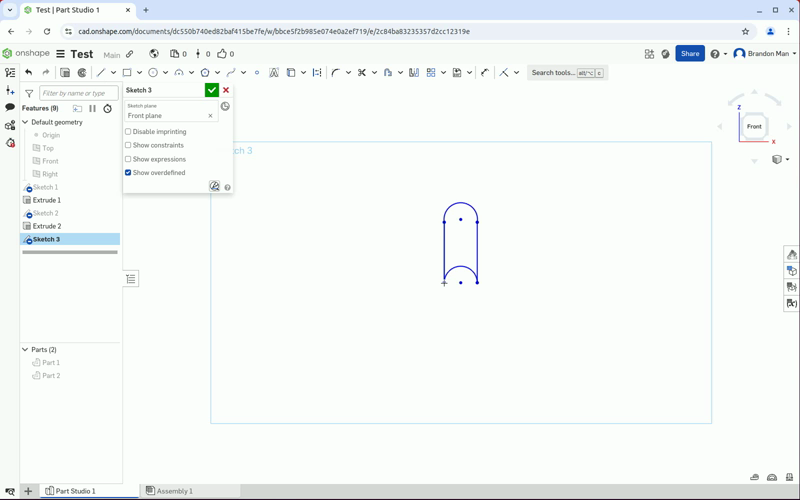
key_down(shift)
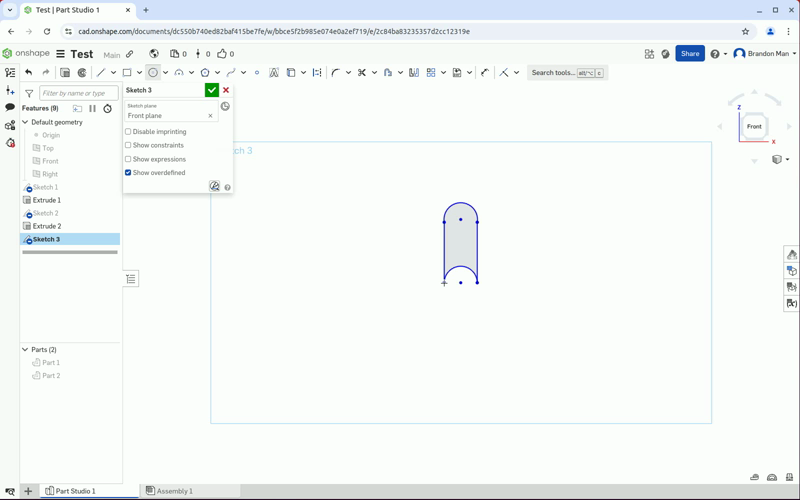
mouse_move(460, 219)
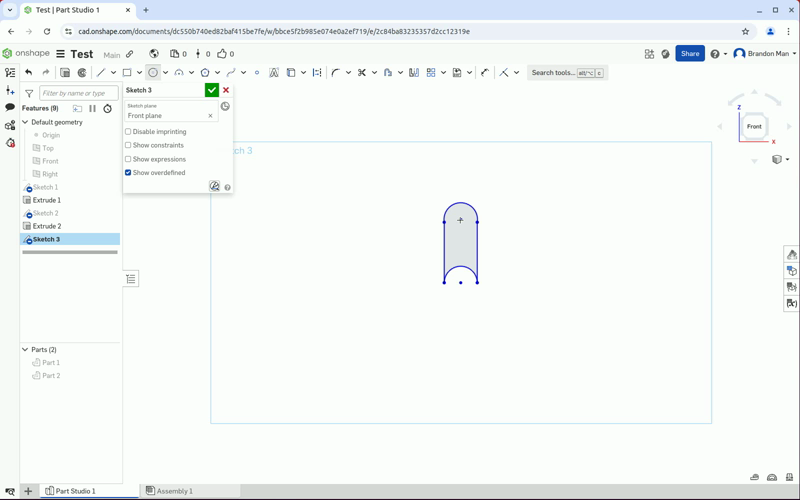
click(460, 219)
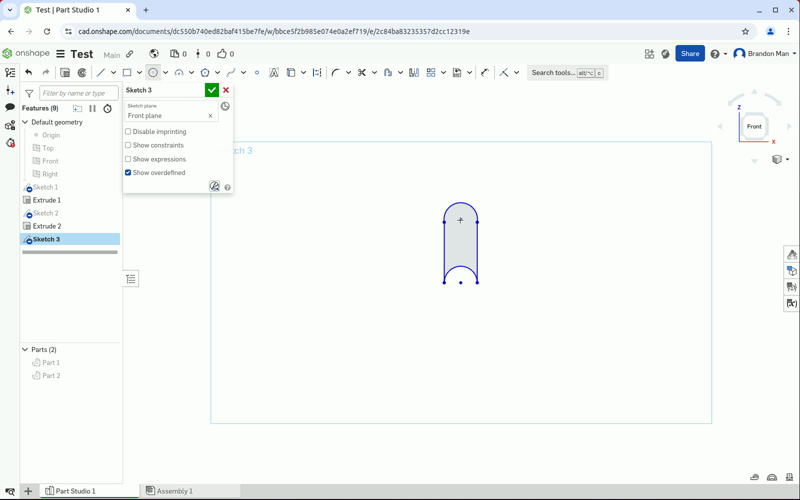
key_up(shift)
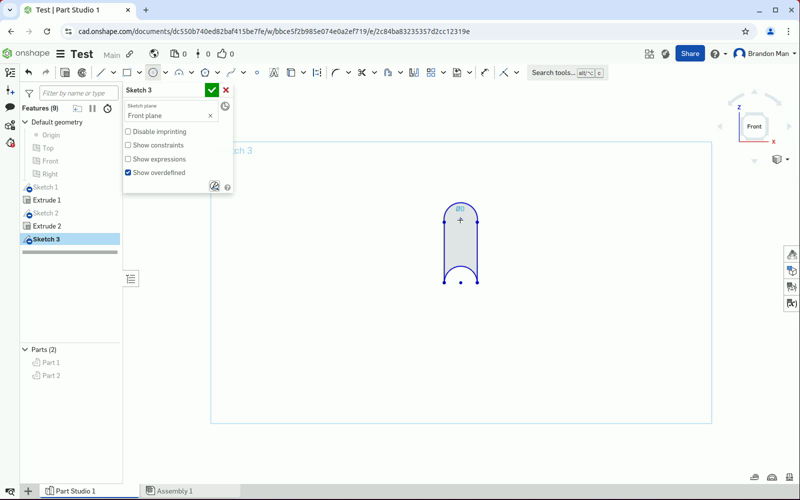
mouse_move(469, 219)
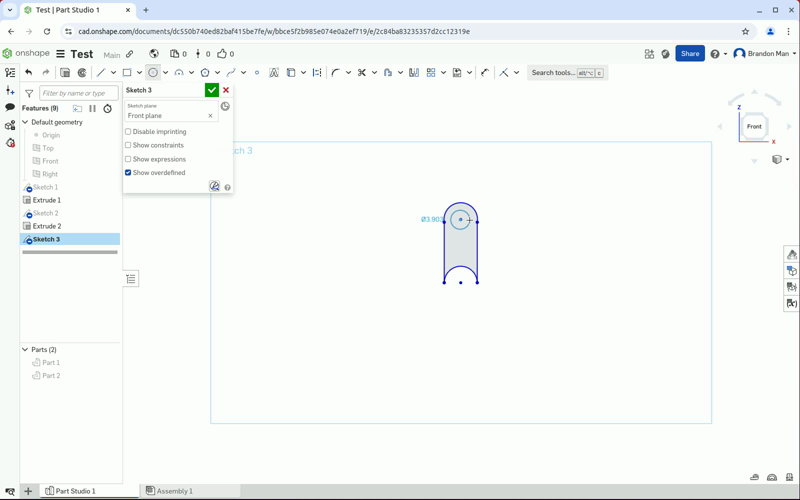
click(469, 219)
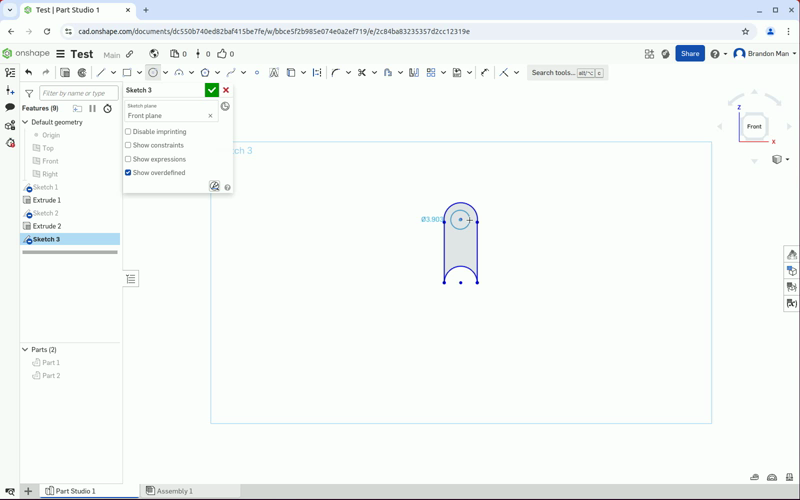
key(esc)
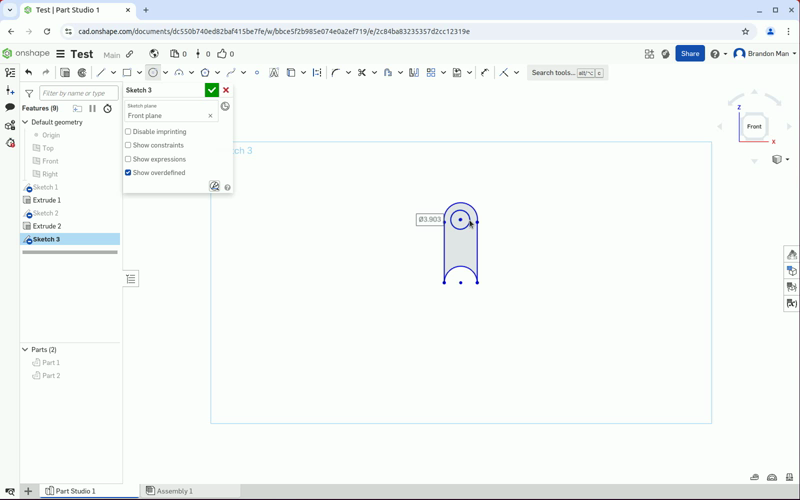
mouse_move(471, 217)
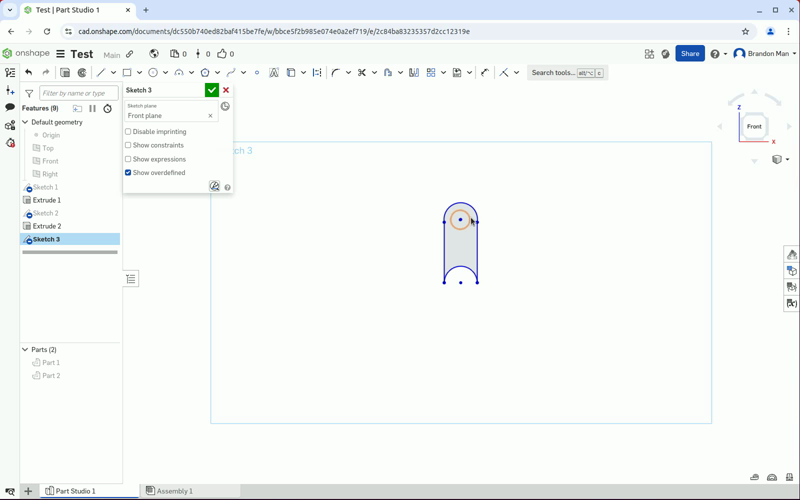
click(471, 217)
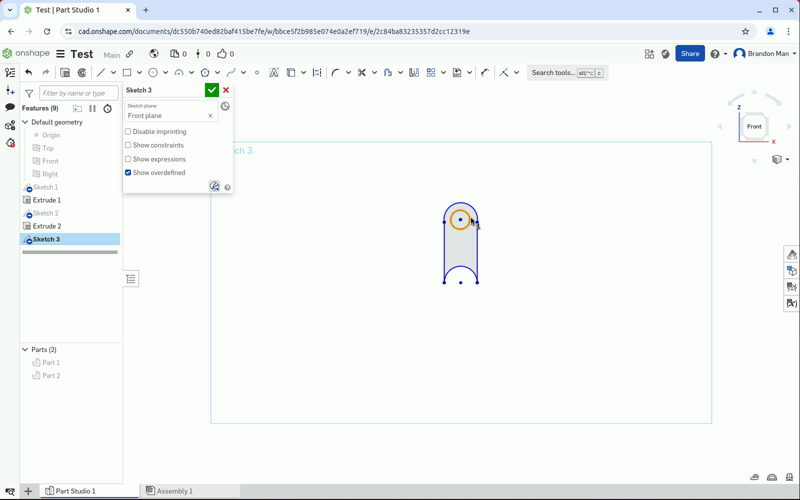
mouse_move(73, 352)
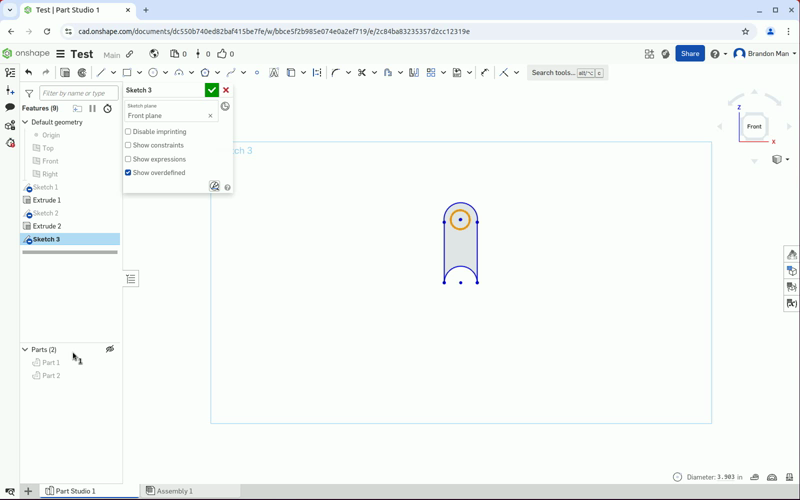
key(shift+y)
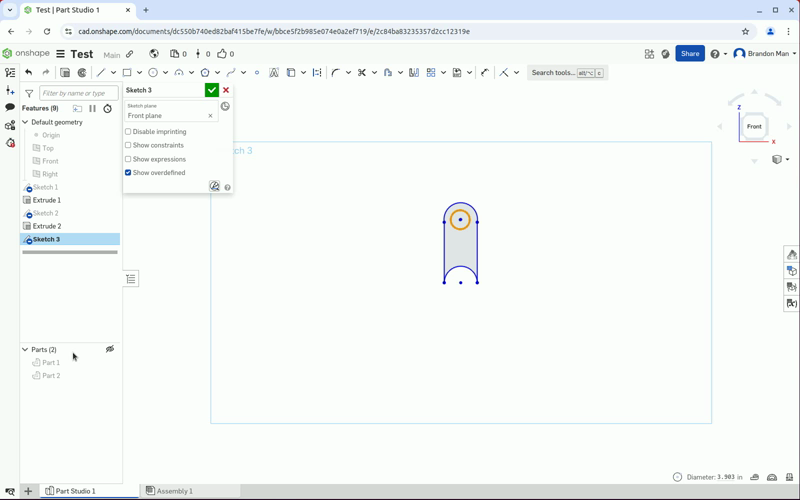
key(shift+e)
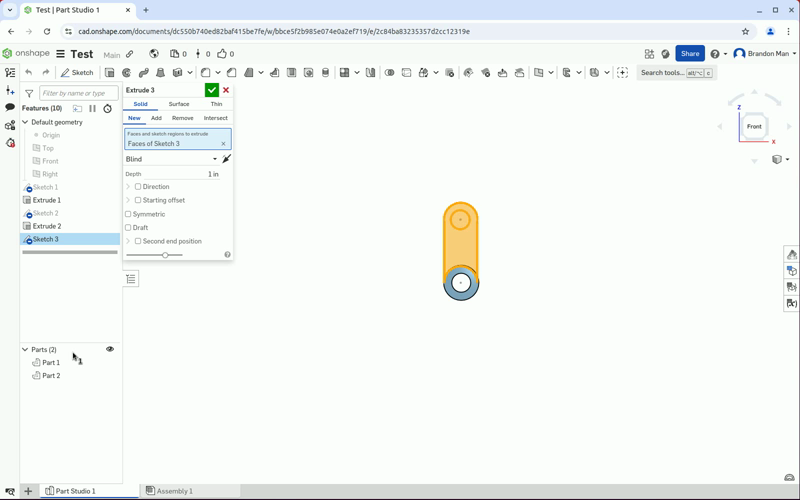
mouse_move(143, 106)
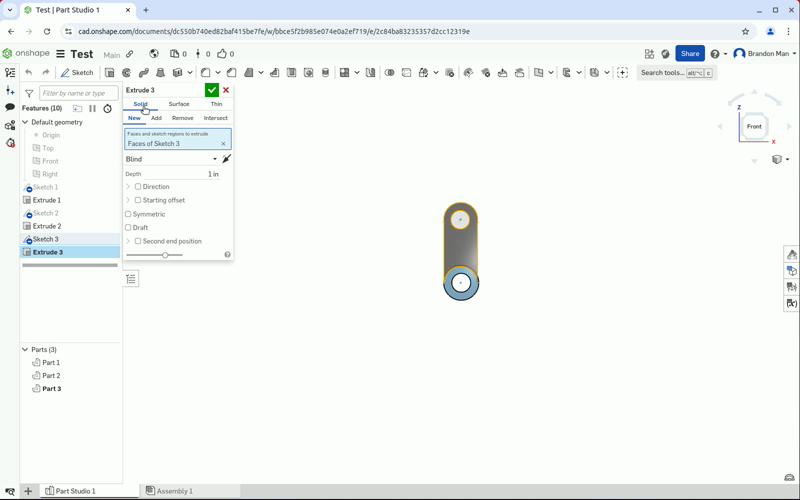
click(143, 106)
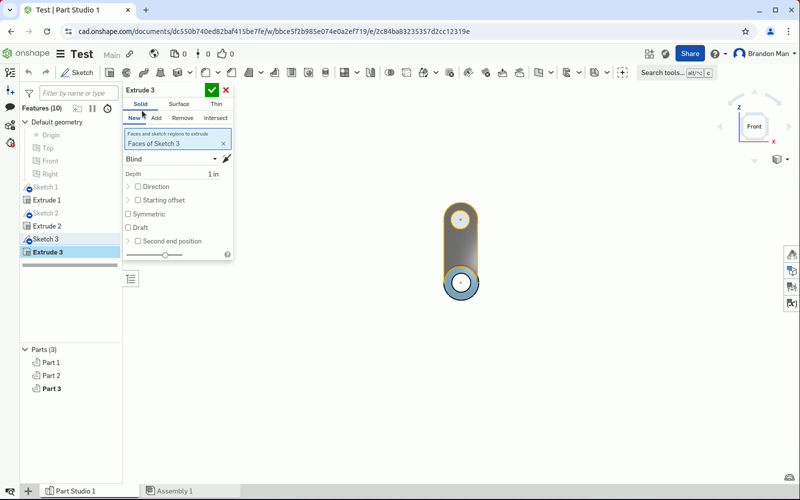
mouse_move(137, 120)
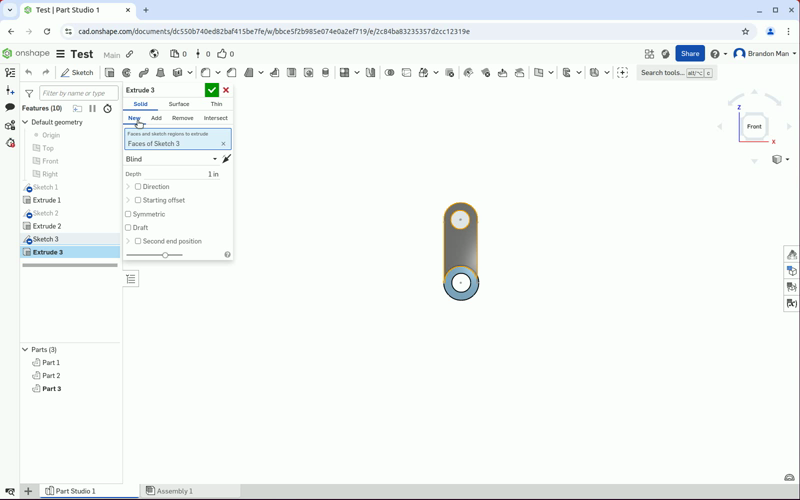
click(137, 120)
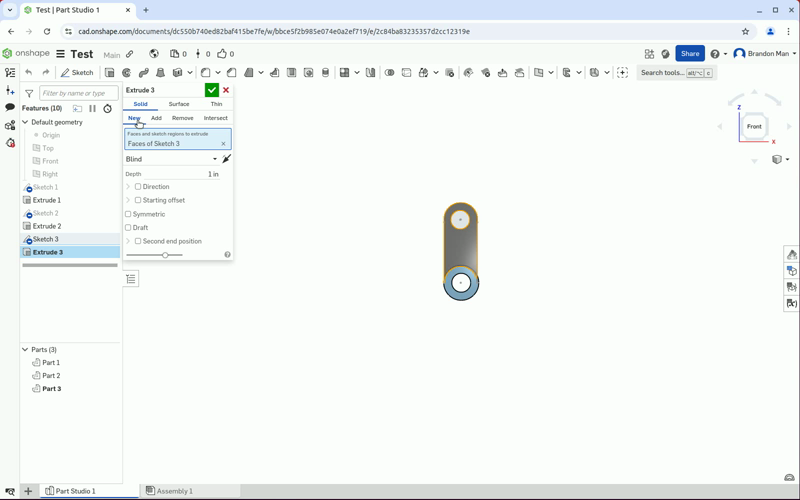
key(tab, 4)
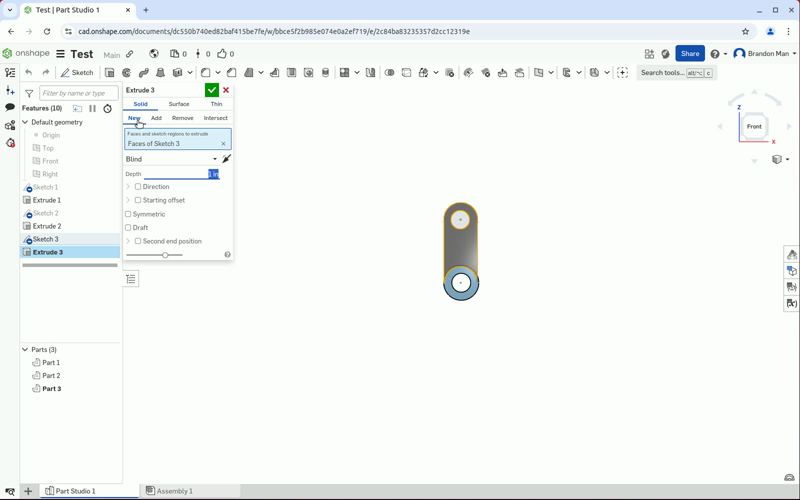
text(-4.574)
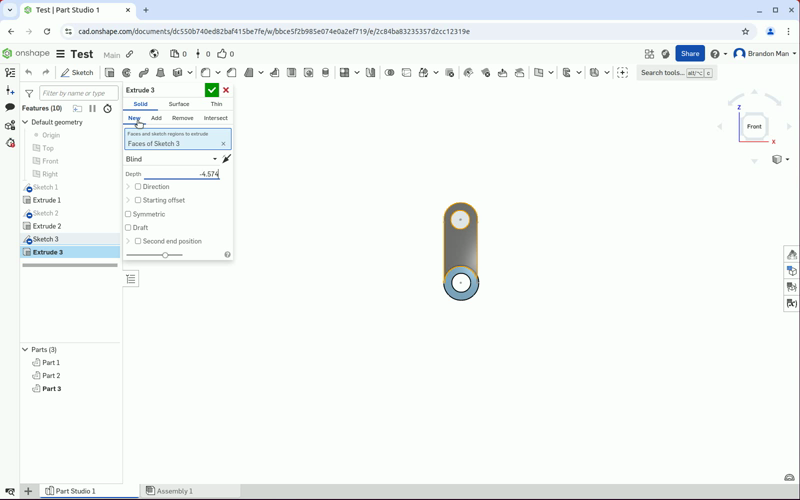
key(enter)
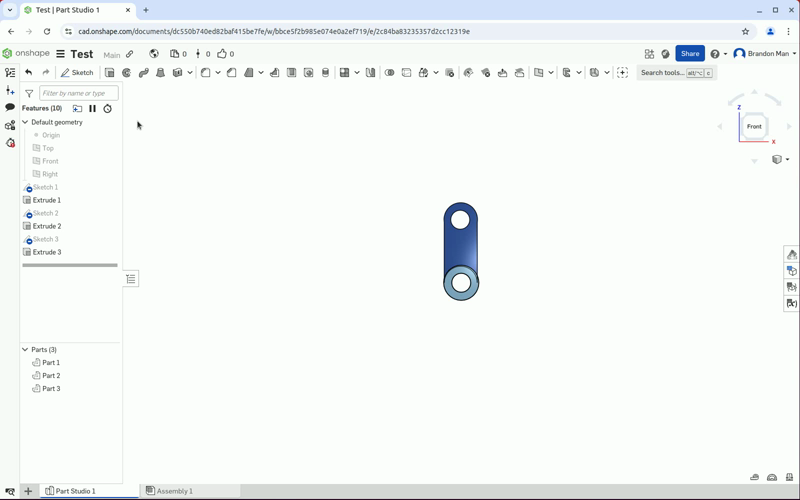
key(shift+h)
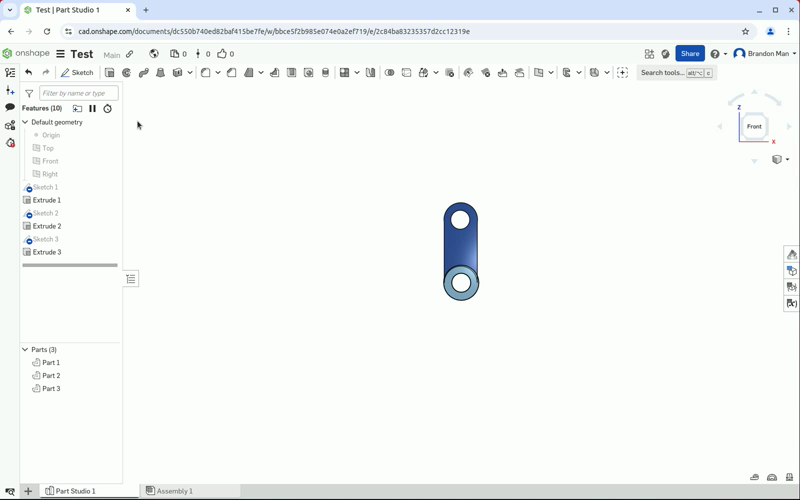
key(shift+h)
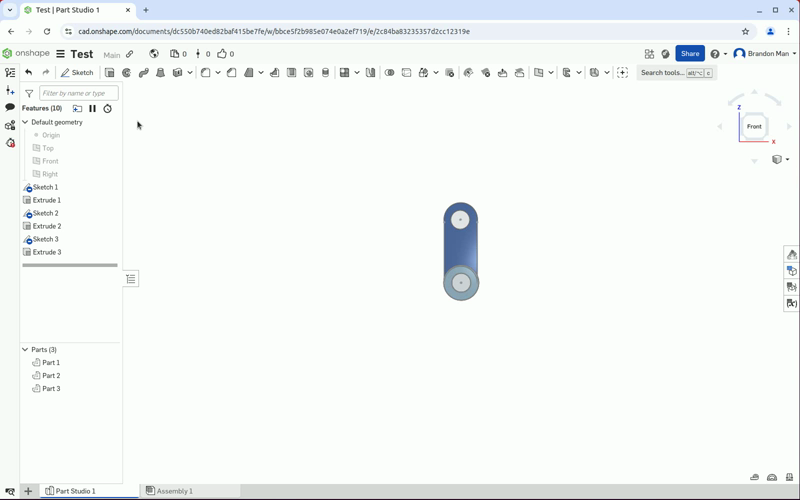
key(shift+7)
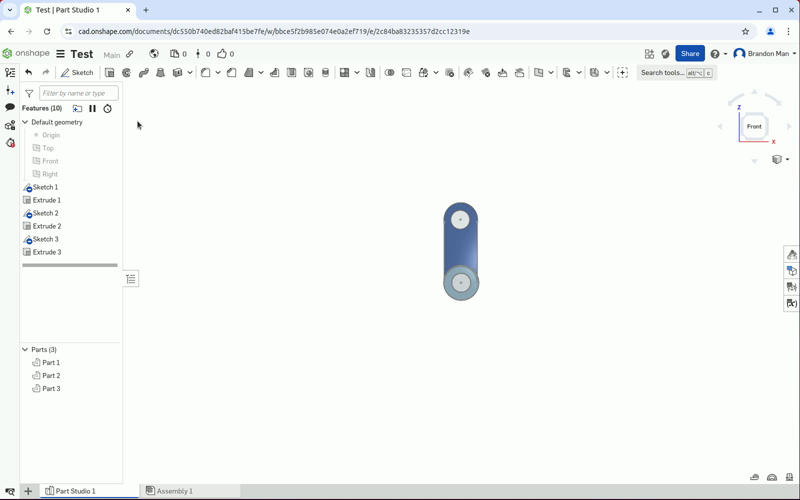
key(left, 2)
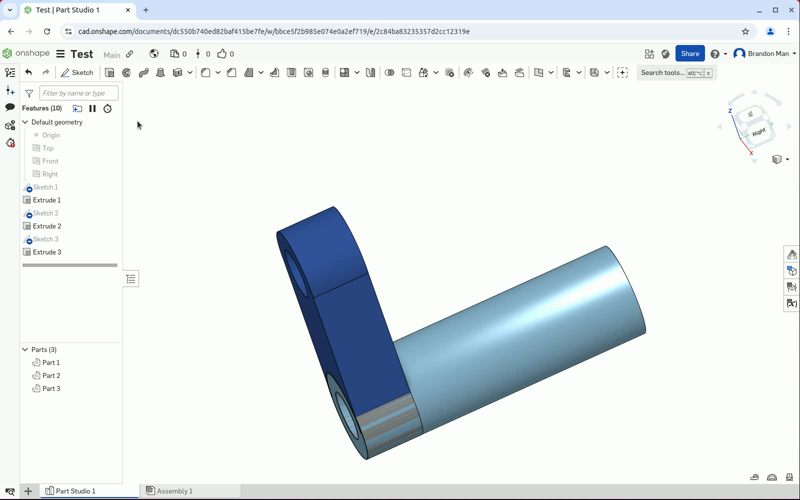
key(down, 2)
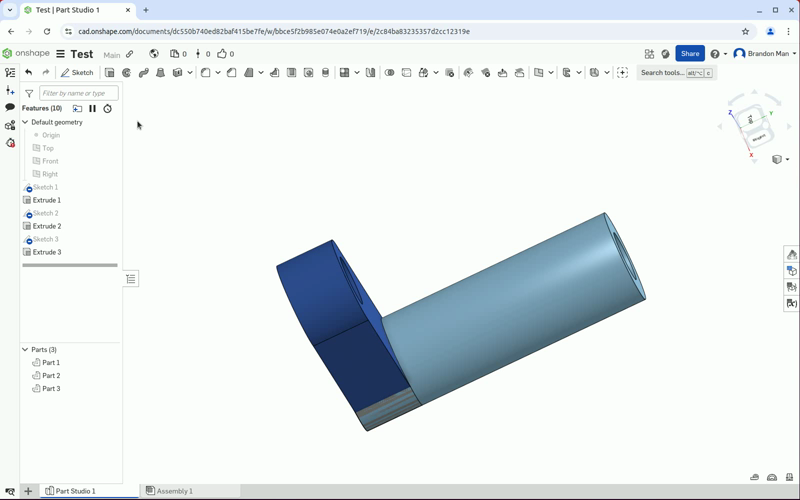
key(up, 2)
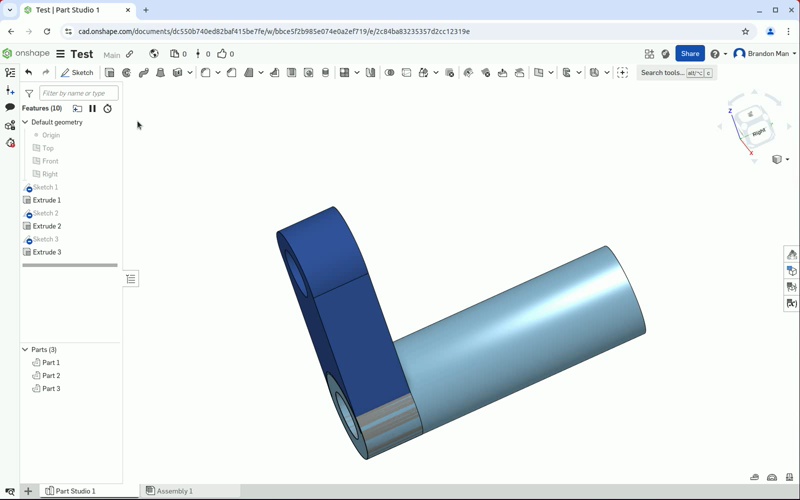
key(right, 2)
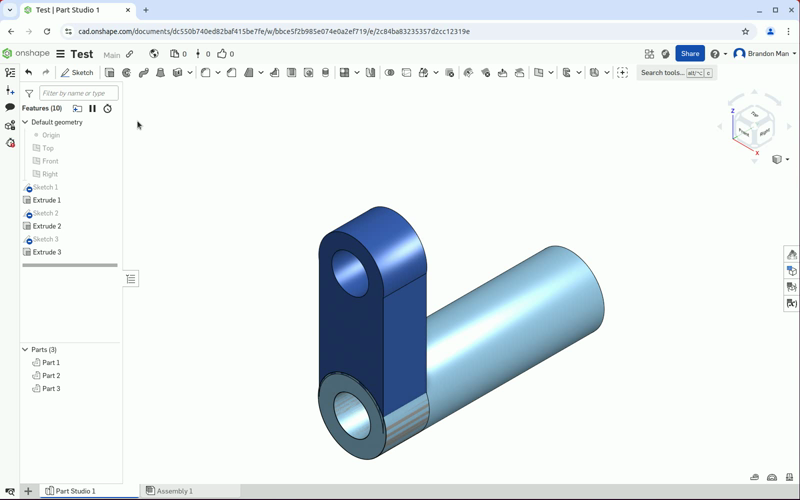
mouse_move(73, 189)
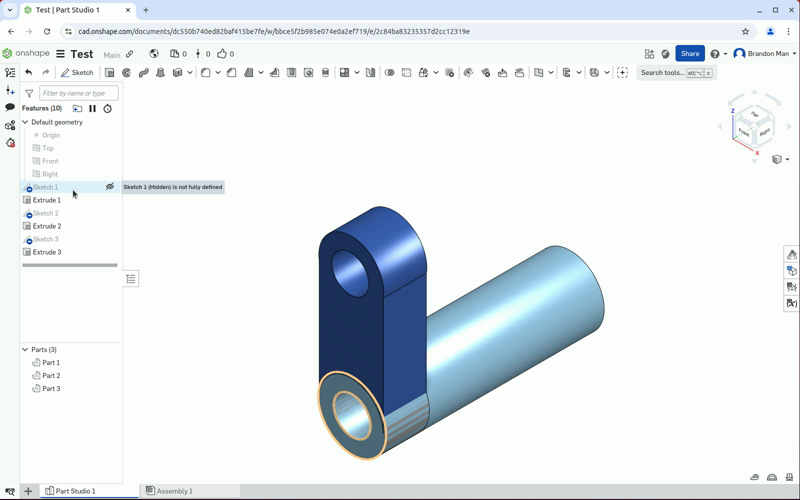
click(73, 189)